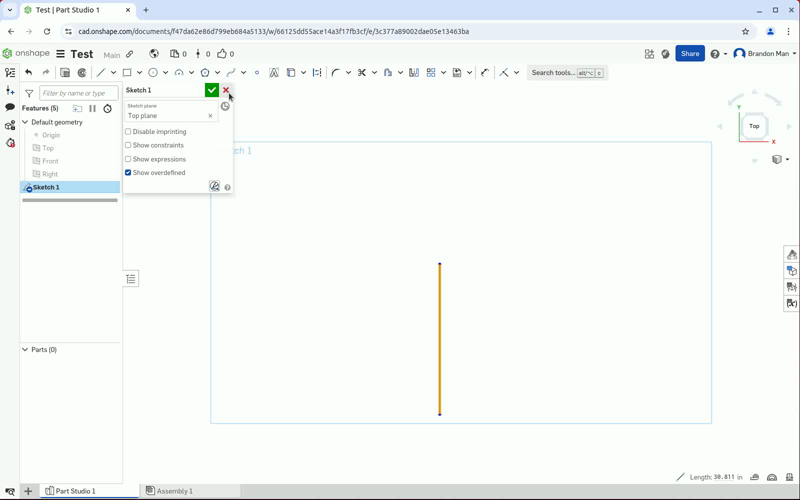
key(shift+h)
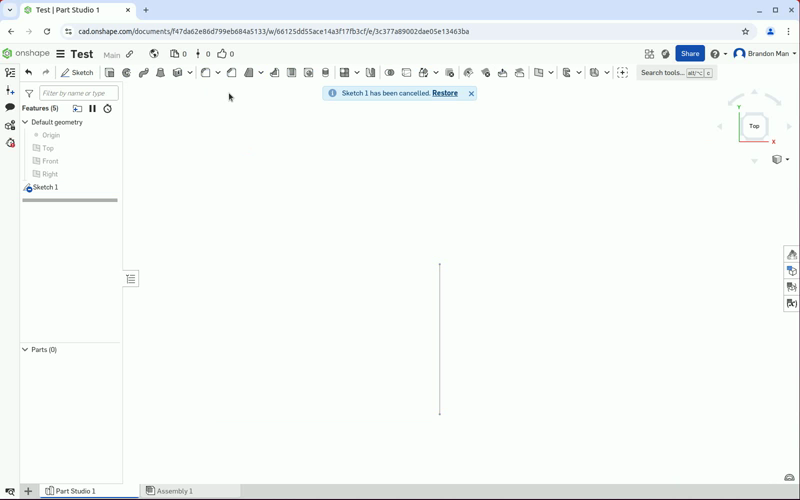
key(shift+s)
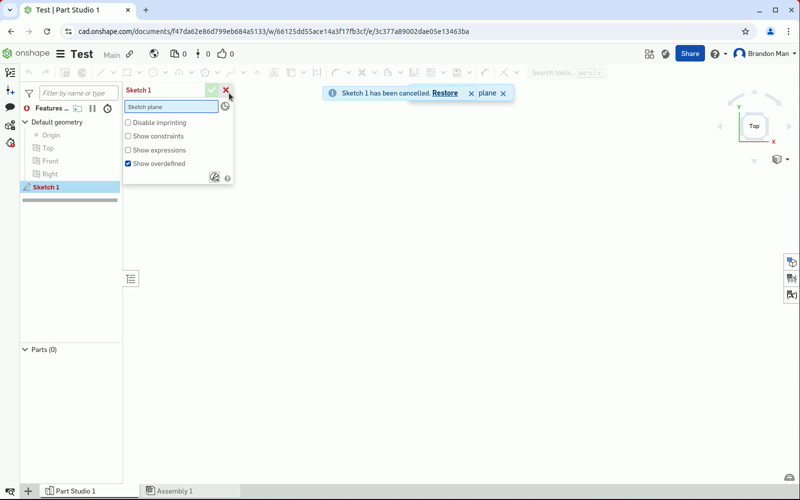
mouse_move(73, 150)
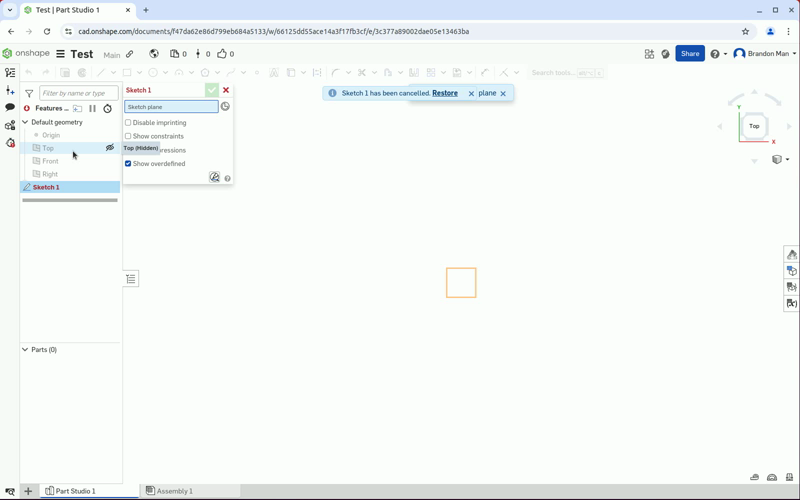
click(73, 150)
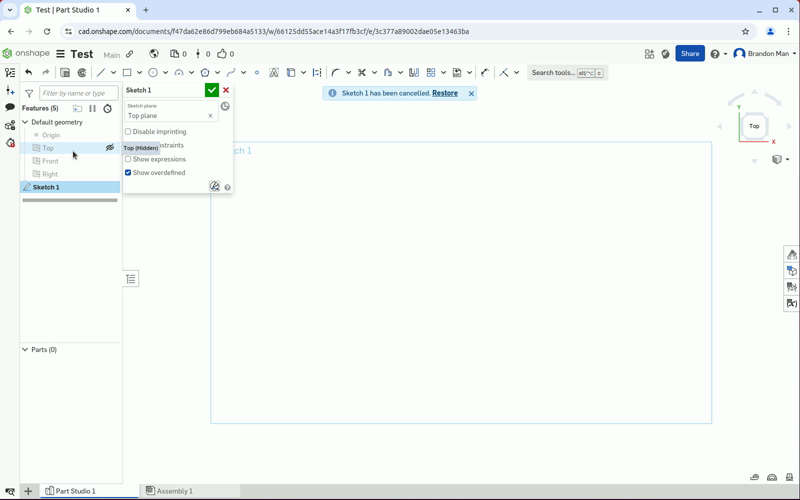
mouse_move(73, 352)
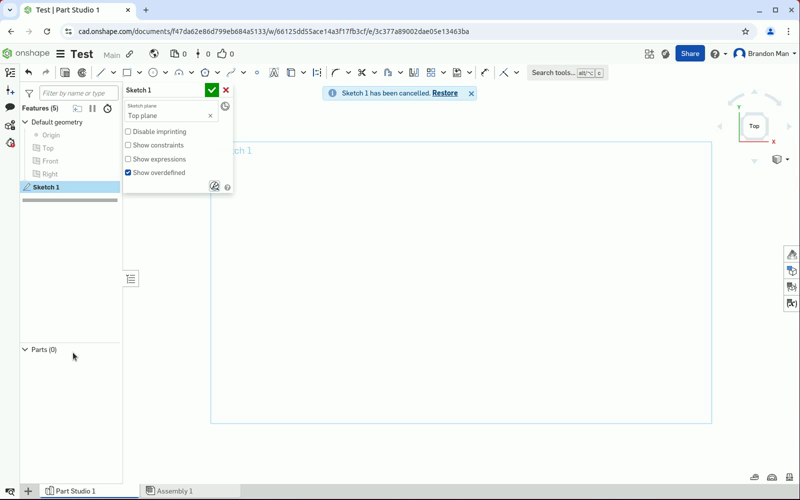
key(y)
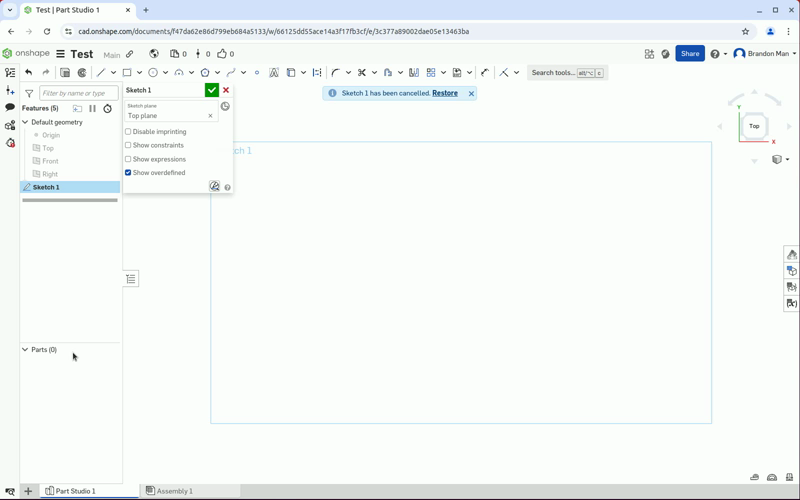
key(a)
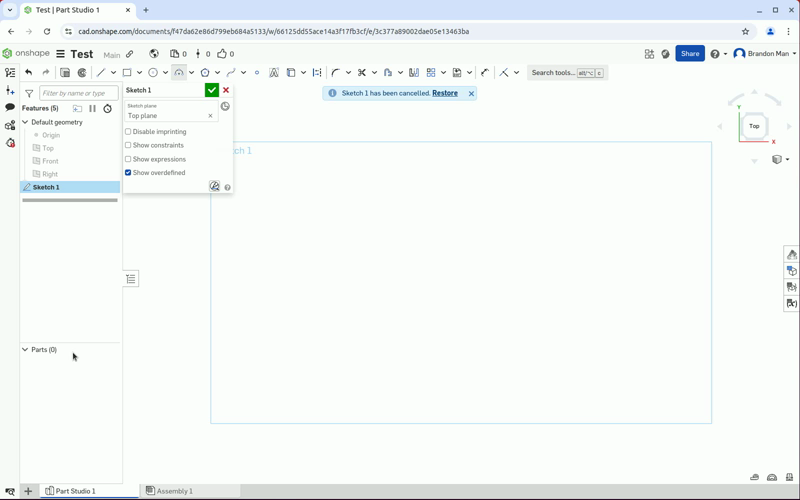
key_down(shift)
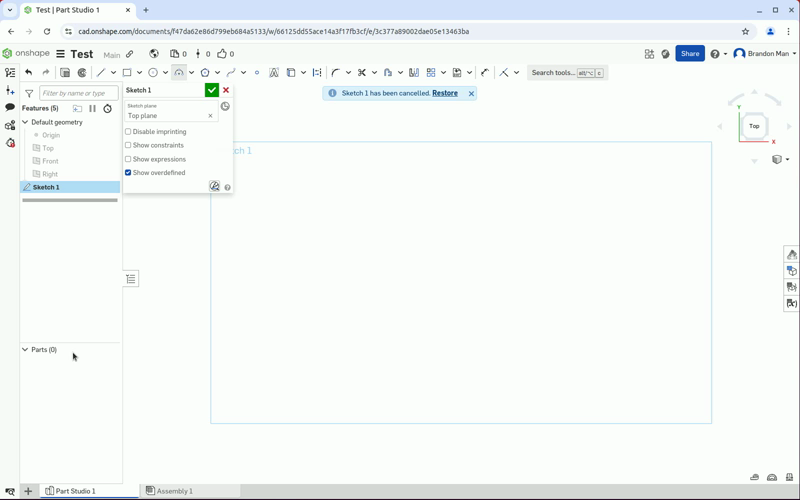
mouse_move(460, 274)
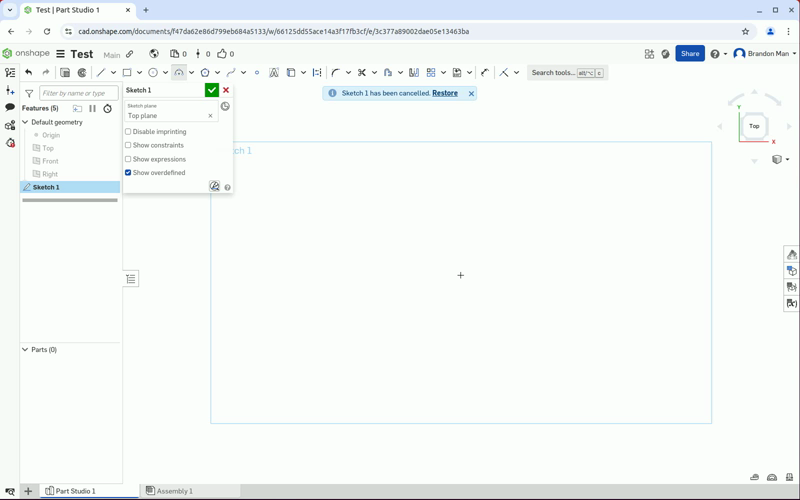
click(460, 274)
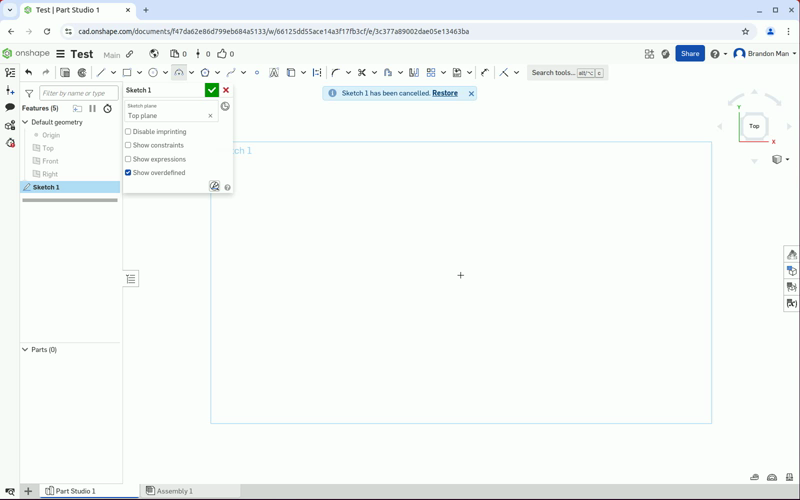
key_up(shift)
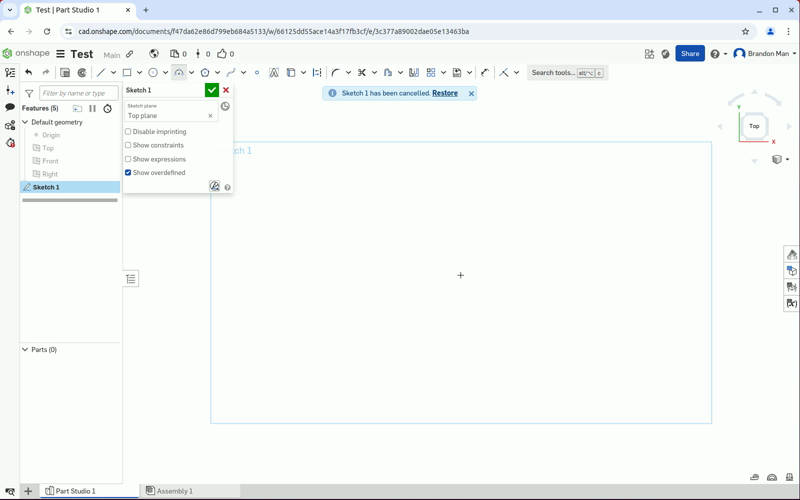
key_down(shift)
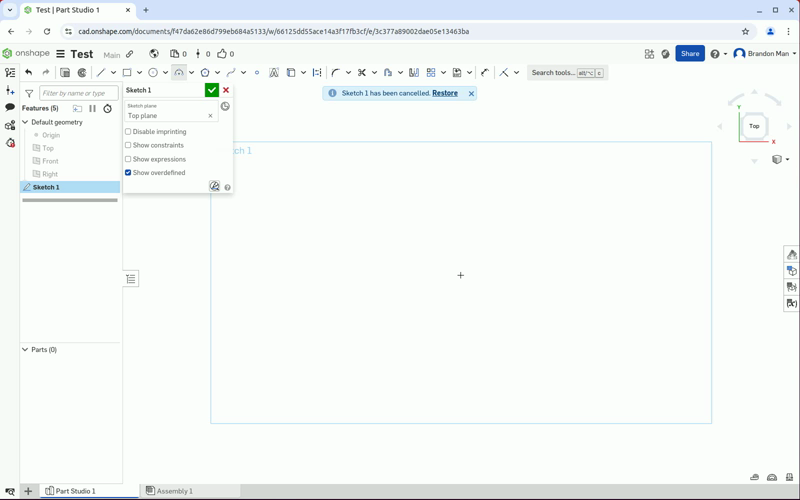
mouse_move(469, 282)
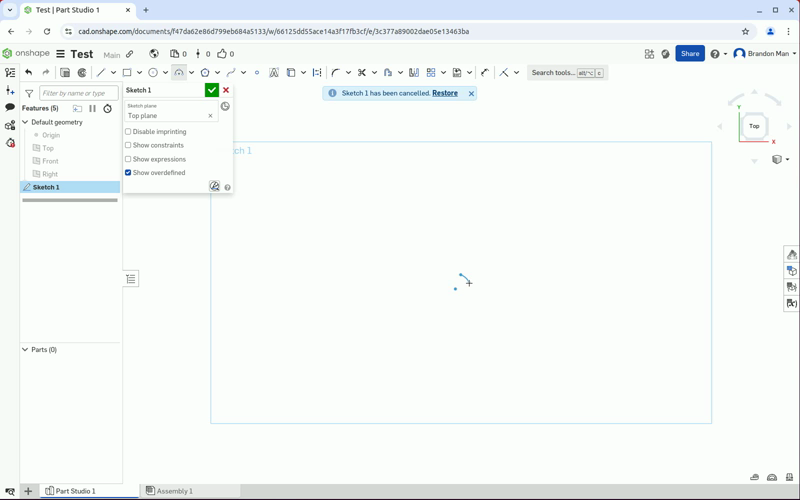
click(469, 282)
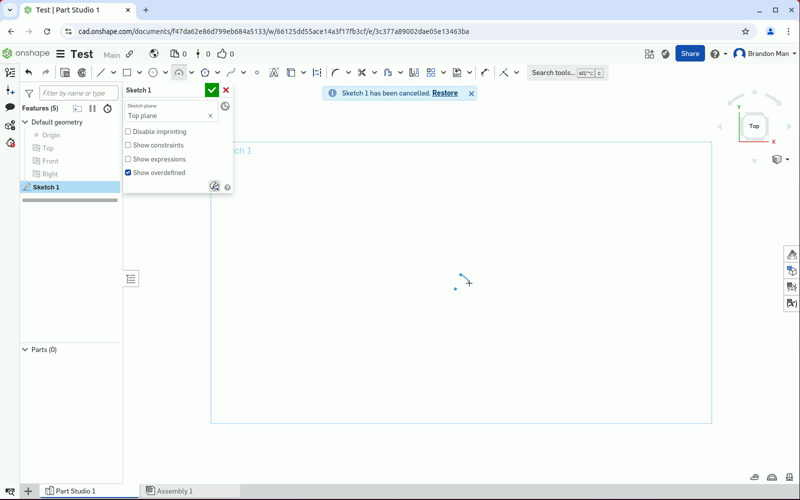
mouse_move(466, 277)
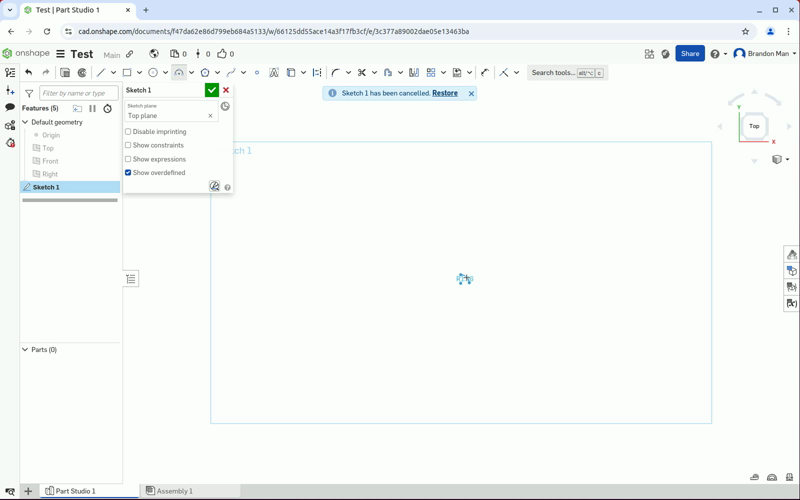
click(466, 277)
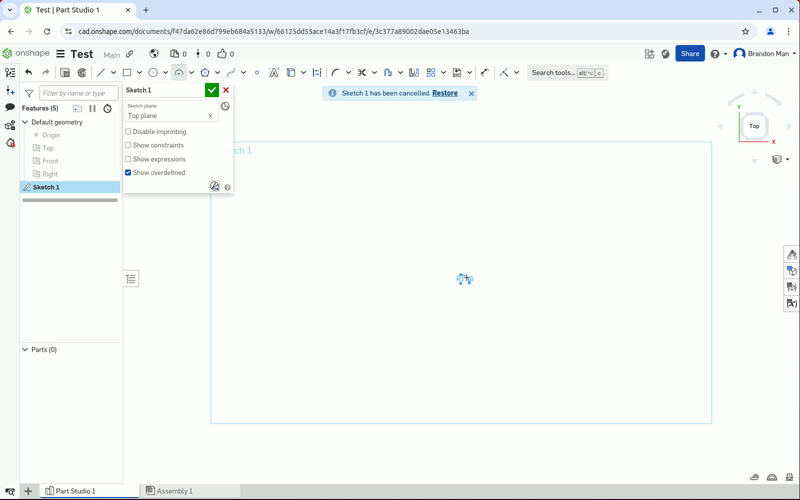
key_up(shift)
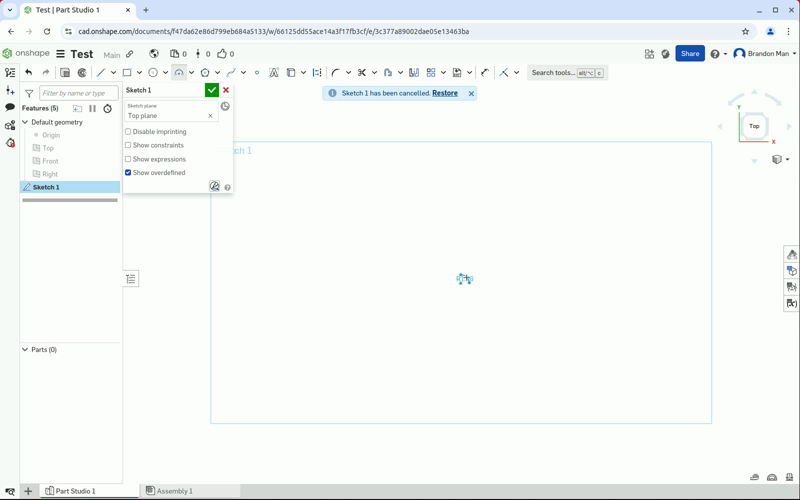
key(esc)
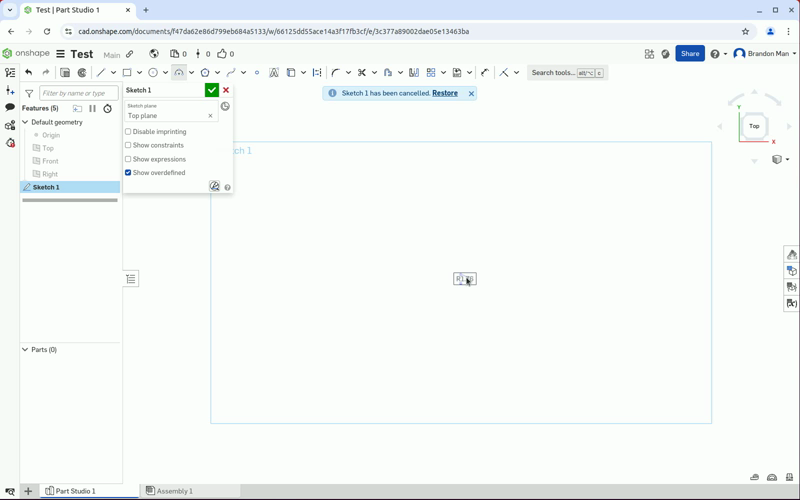
key(l)
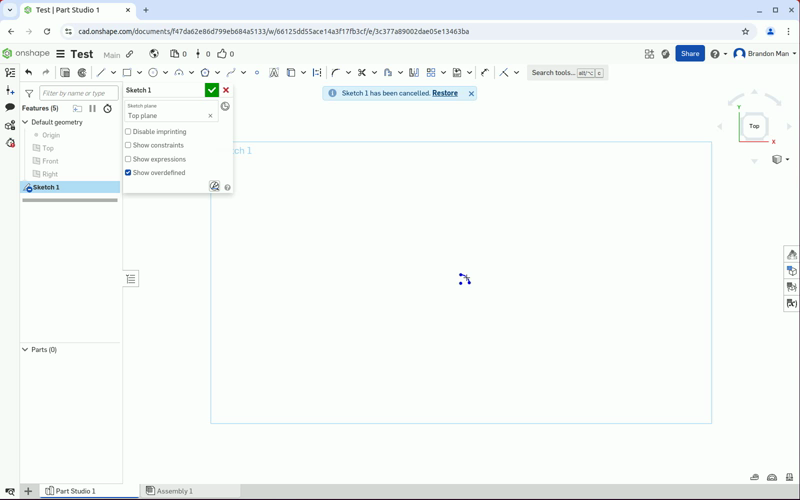
mouse_move(469, 282)
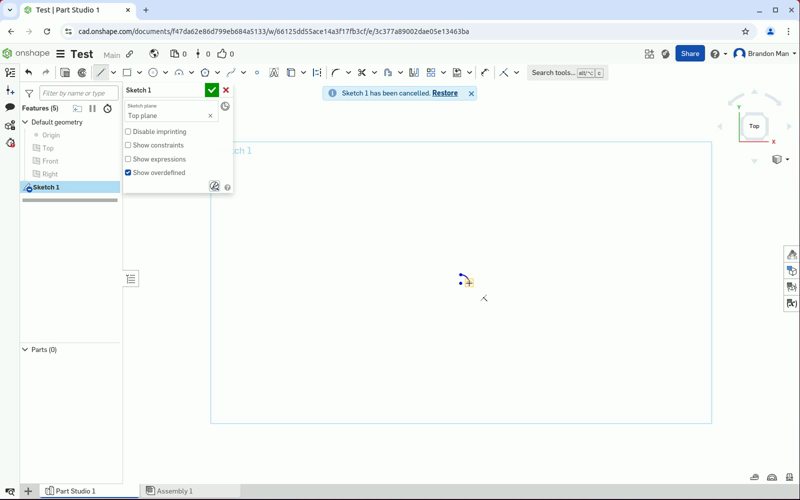
click(469, 282)
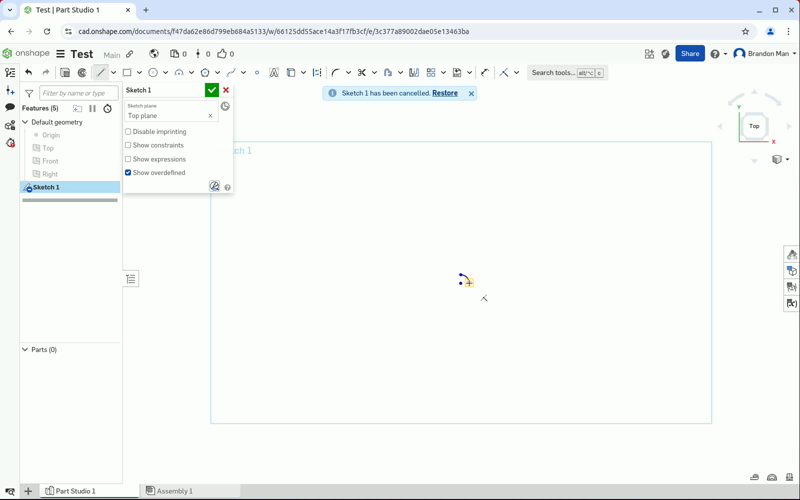
key_down(shift)
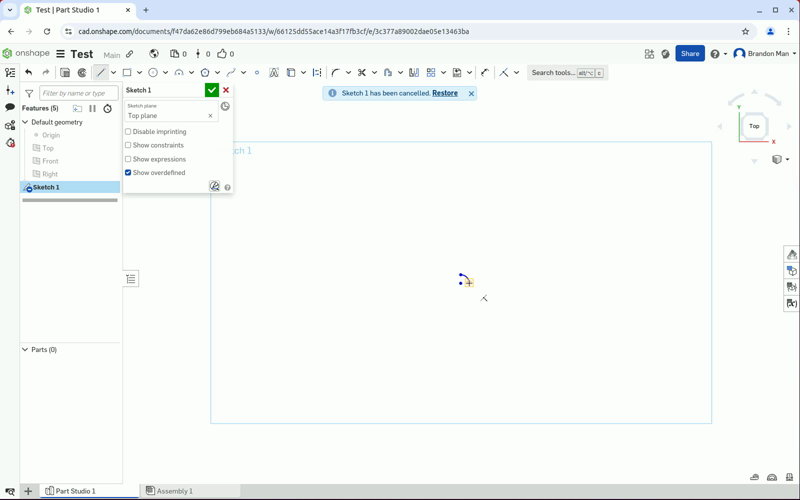
mouse_move(564, 282)
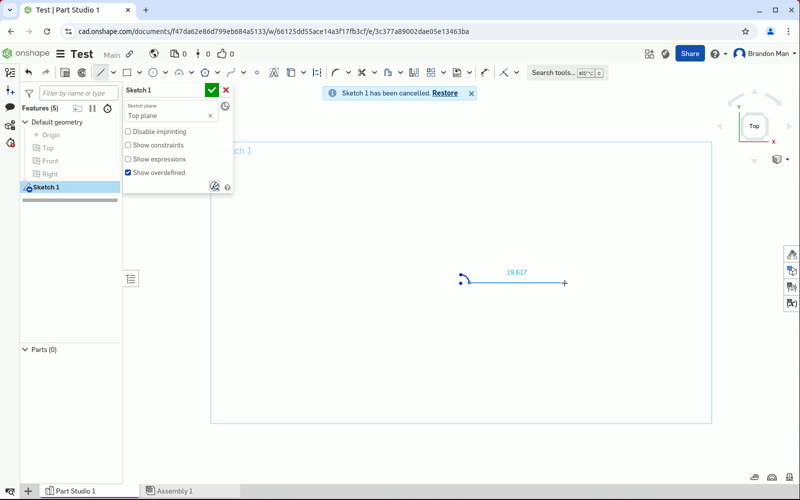
click(564, 282)
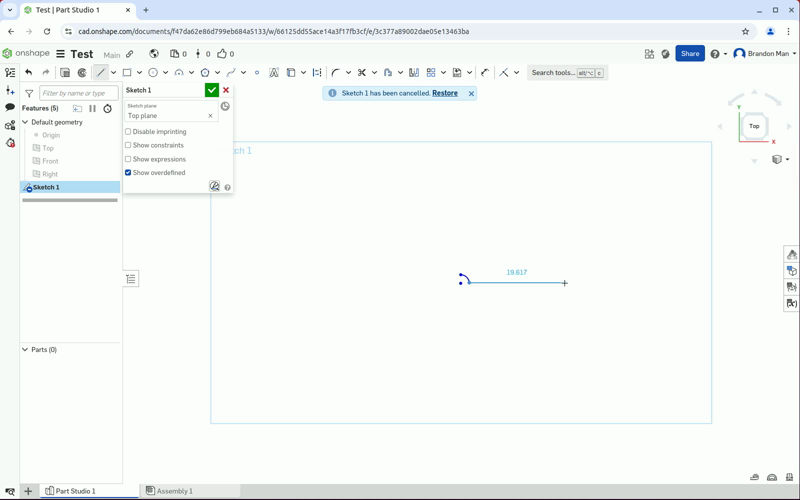
key_up(shift)
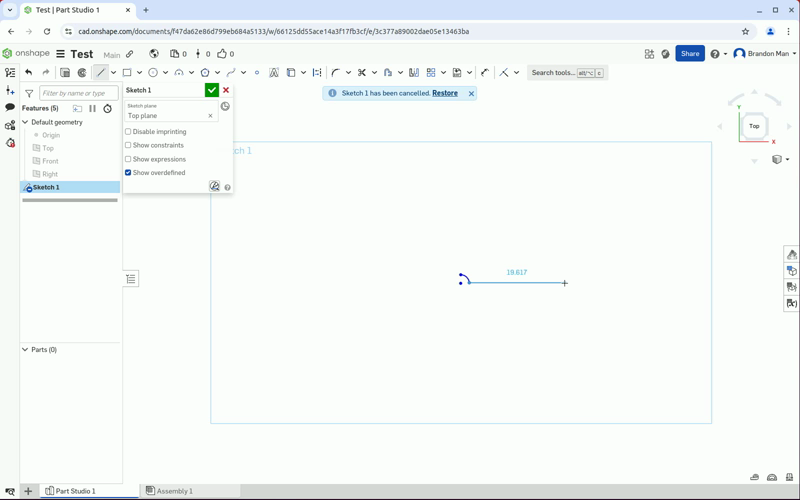
key(esc)
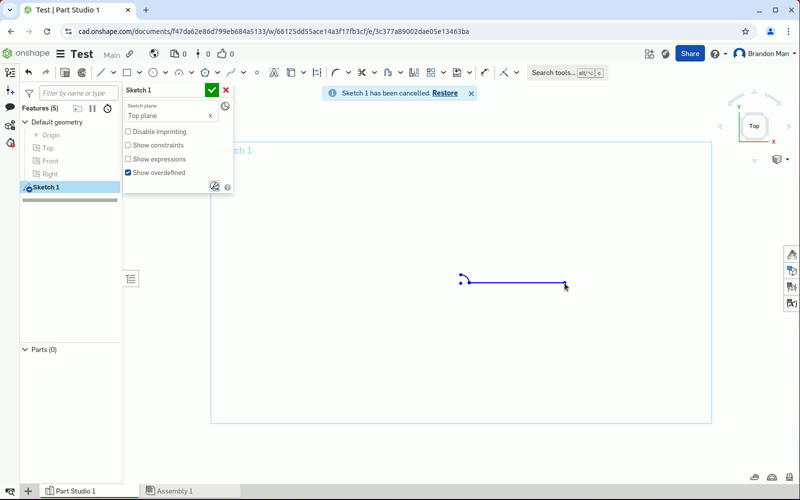
key(a)
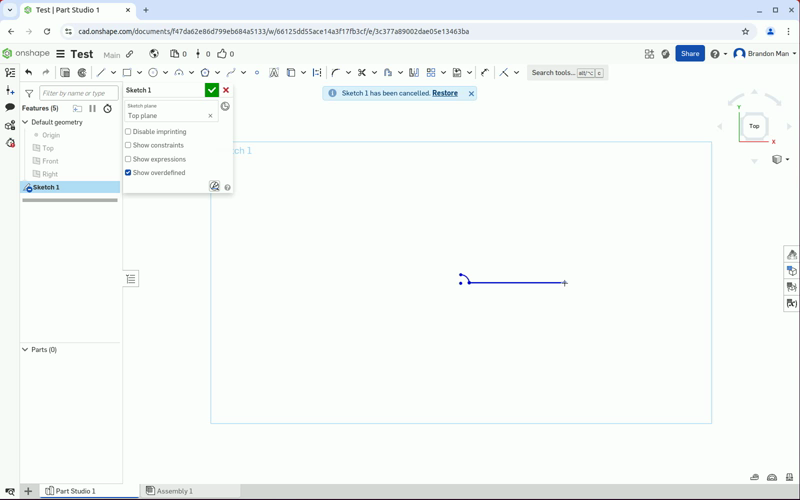
mouse_move(564, 282)
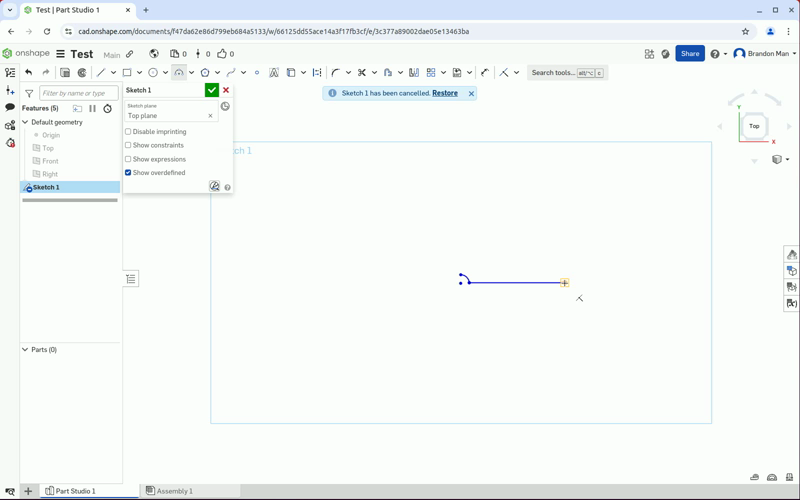
click(564, 282)
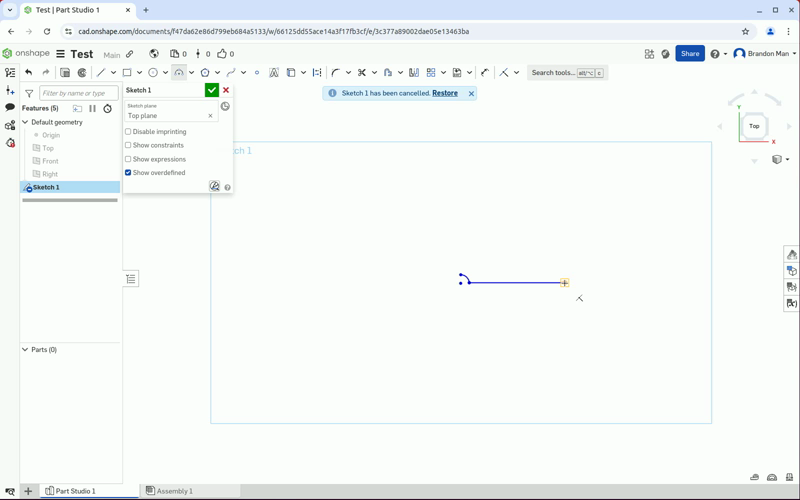
key_down(shift)
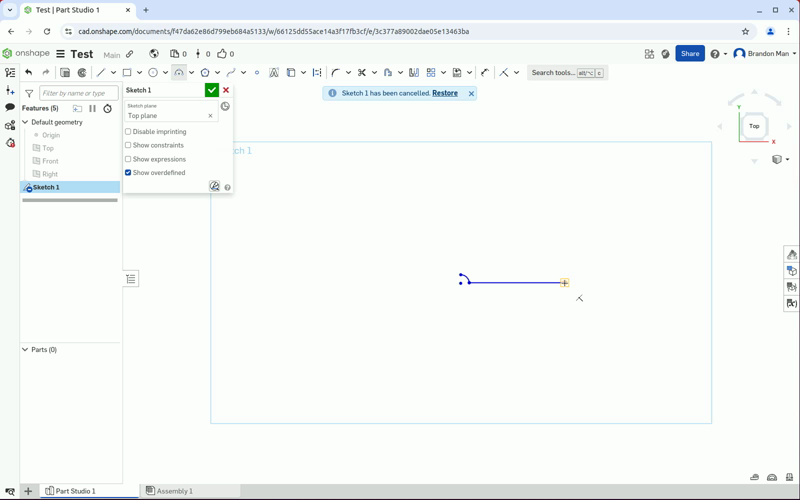
mouse_move(573, 274)
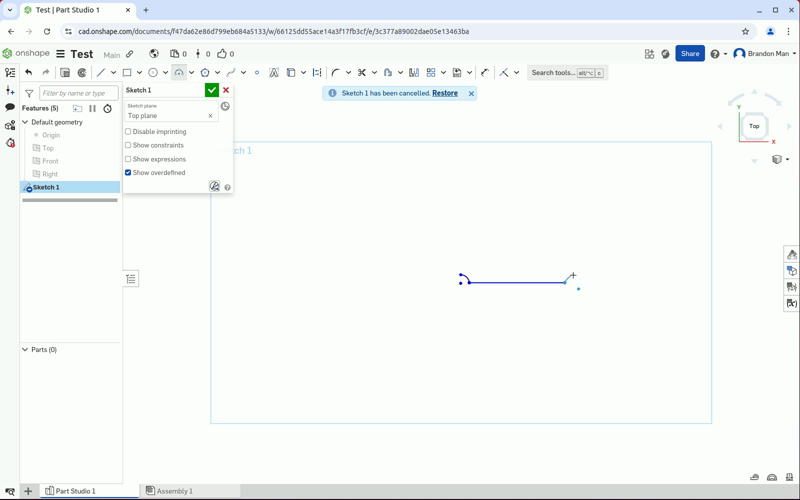
click(573, 274)
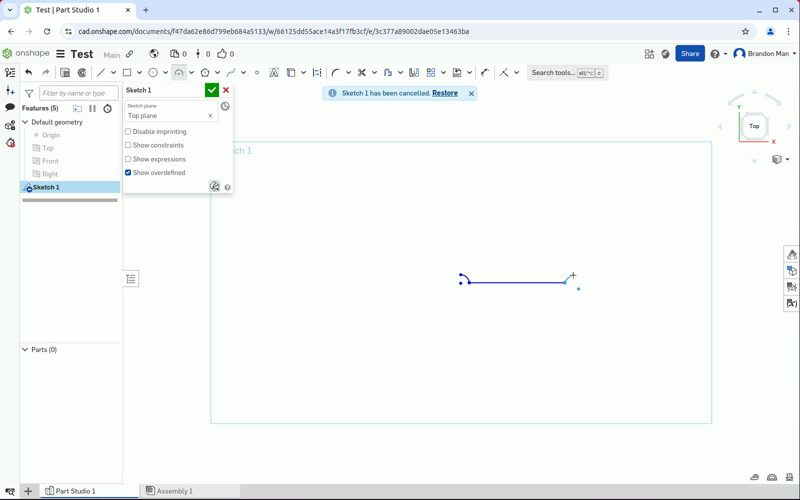
mouse_move(567, 277)
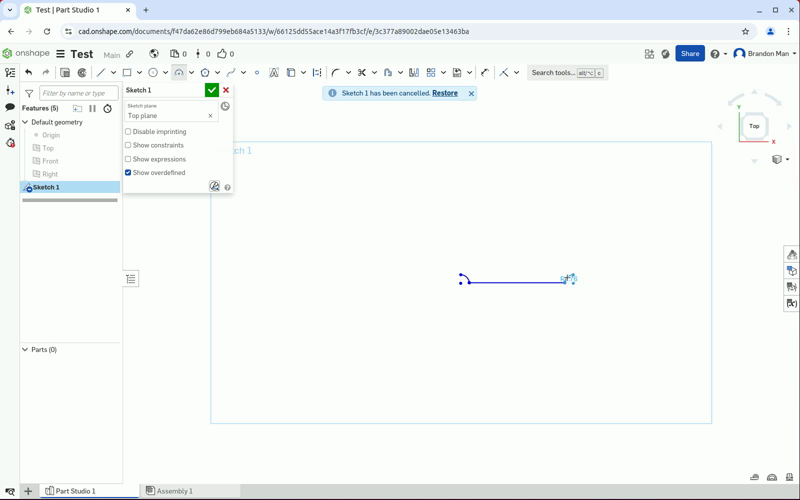
click(567, 277)
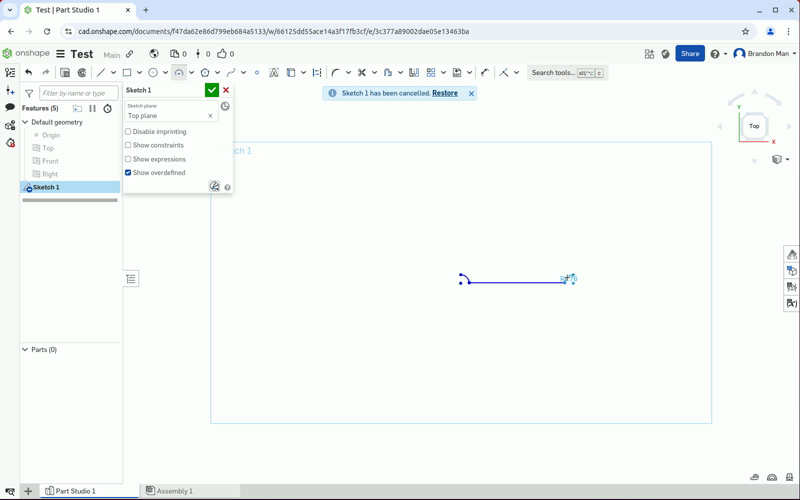
key_up(shift)
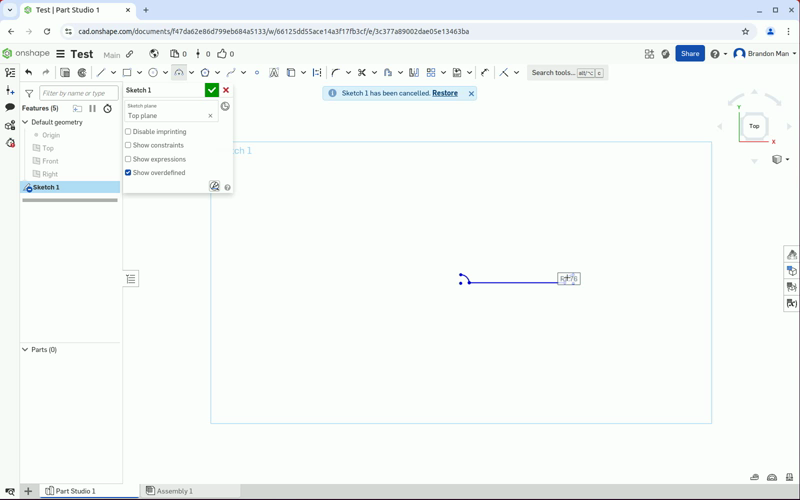
key(esc)
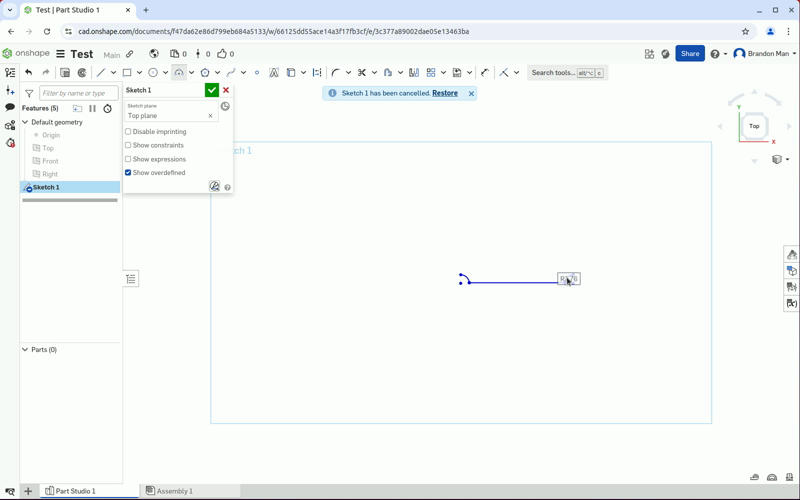
key(l)
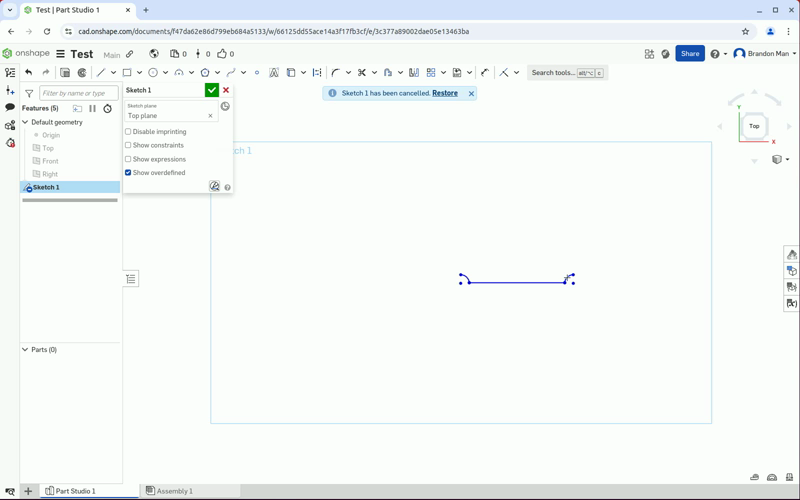
mouse_move(573, 274)
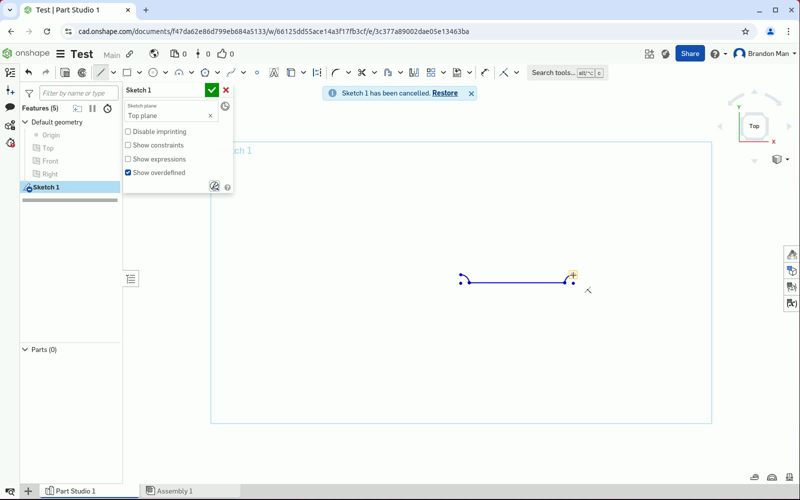
click(573, 274)
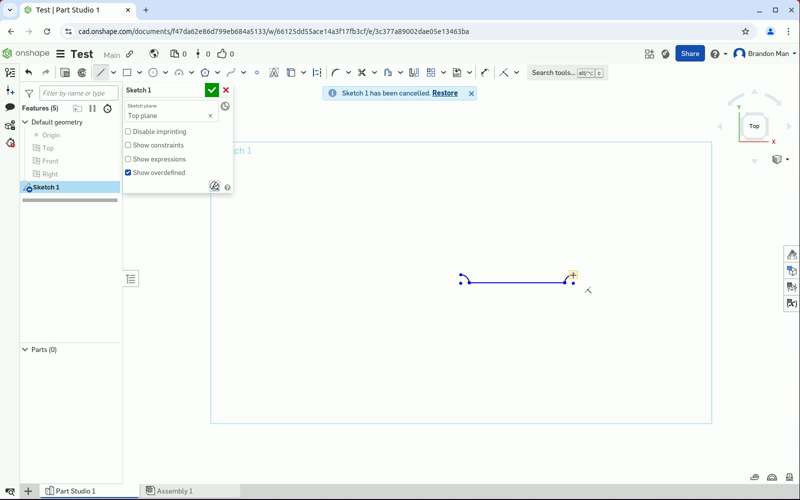
key_down(shift)
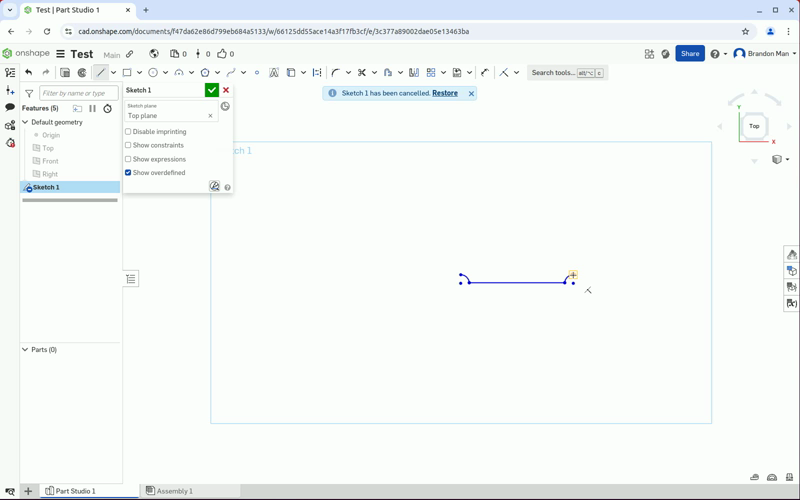
mouse_move(589, 274)
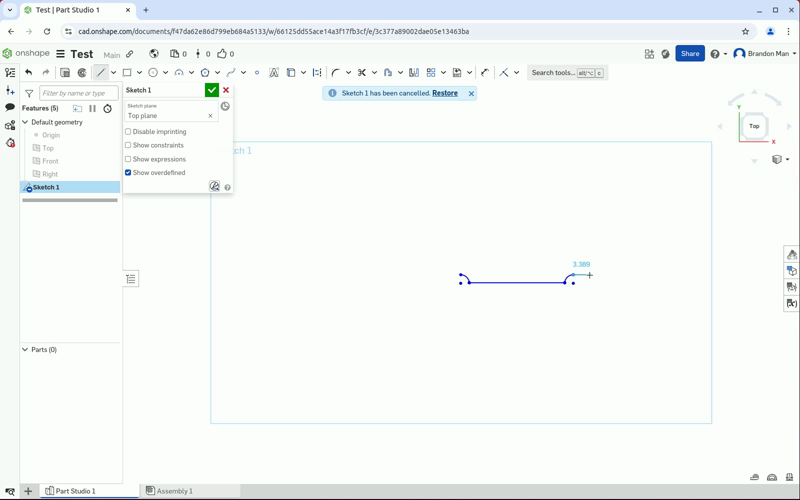
mouse_move(573, 246)
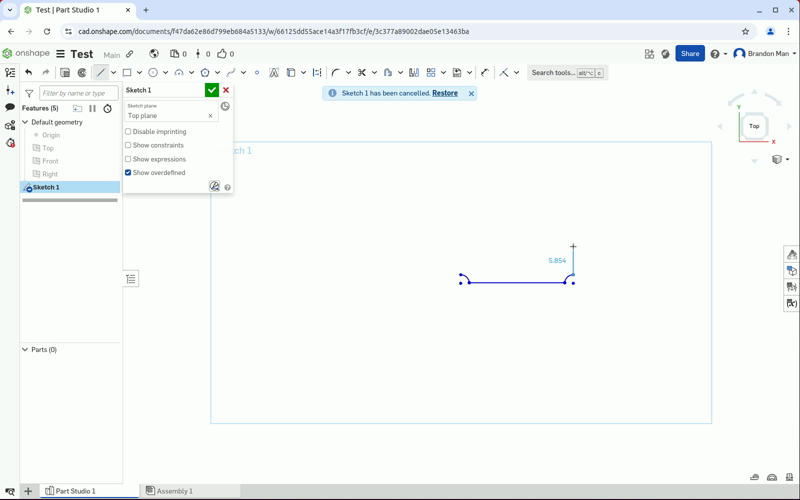
click(573, 246)
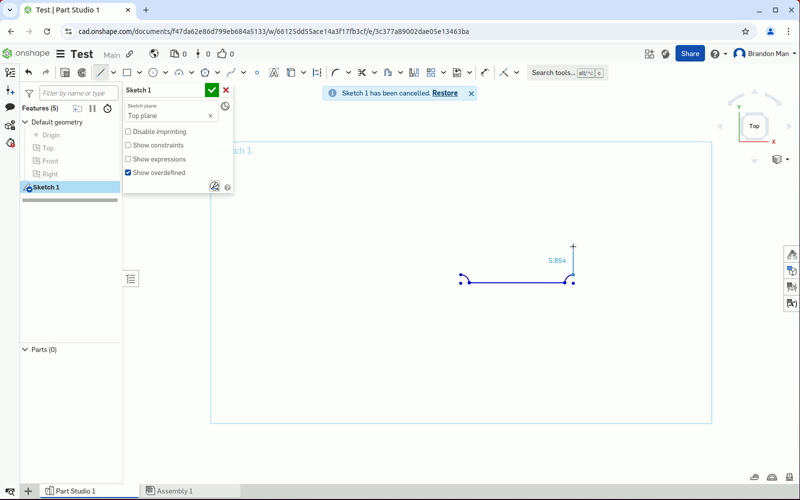
key_up(shift)
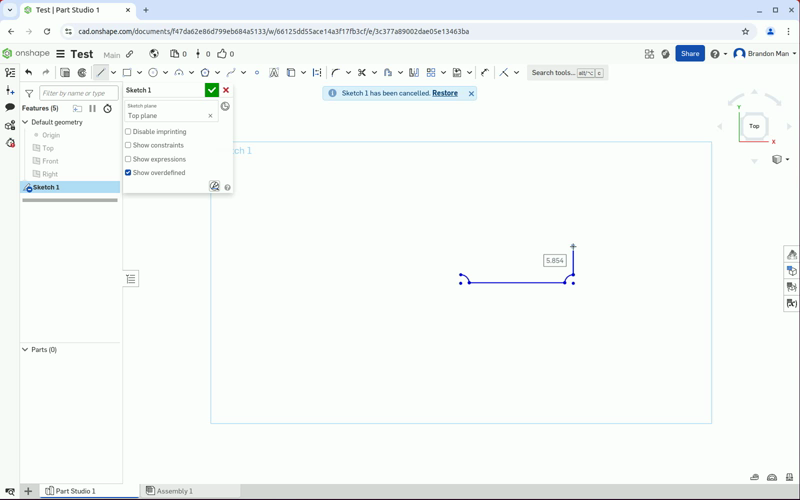
key(esc)
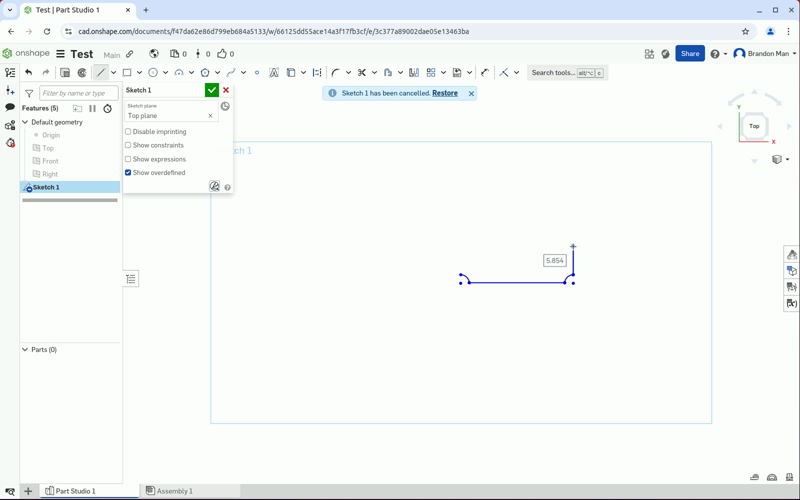
key(a)
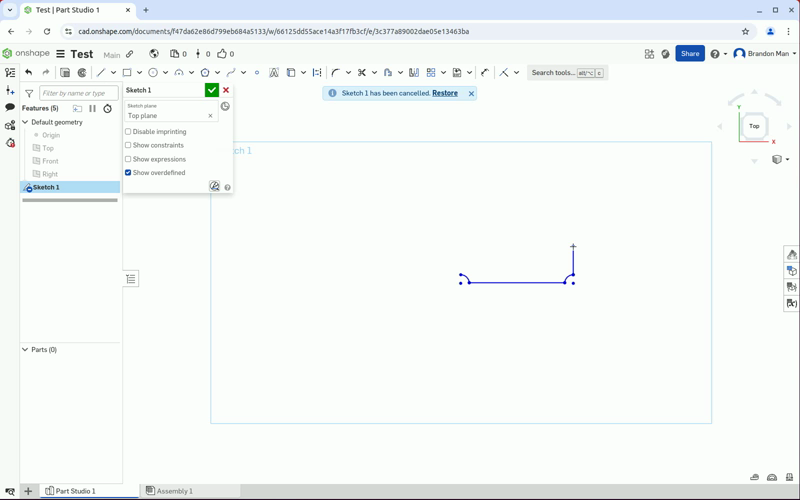
mouse_move(573, 246)
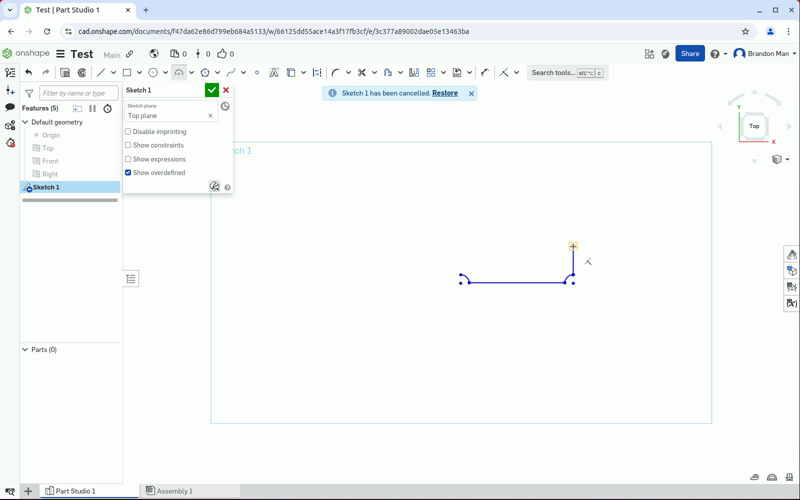
click(573, 246)
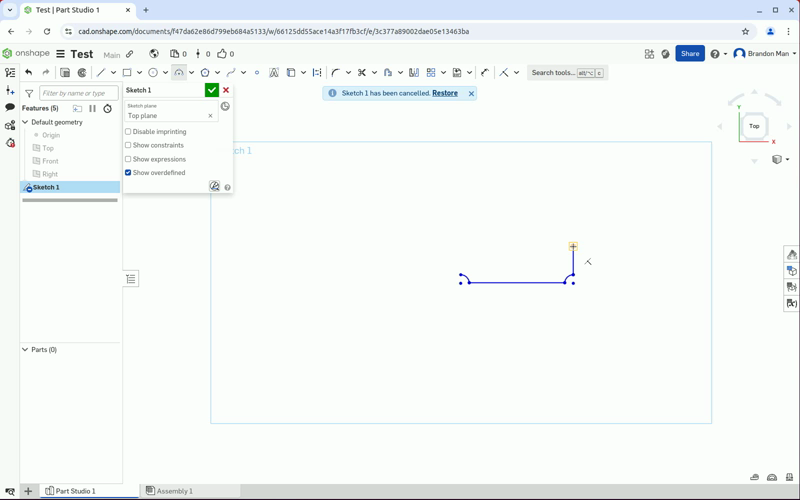
key_down(shift)
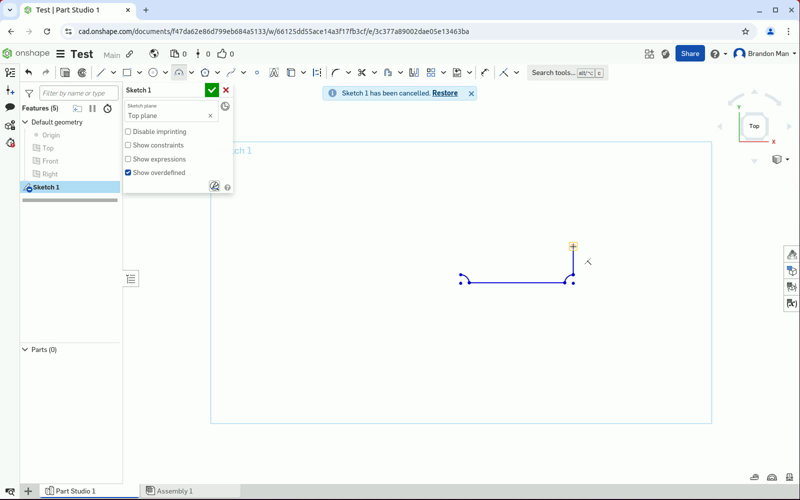
mouse_move(564, 237)
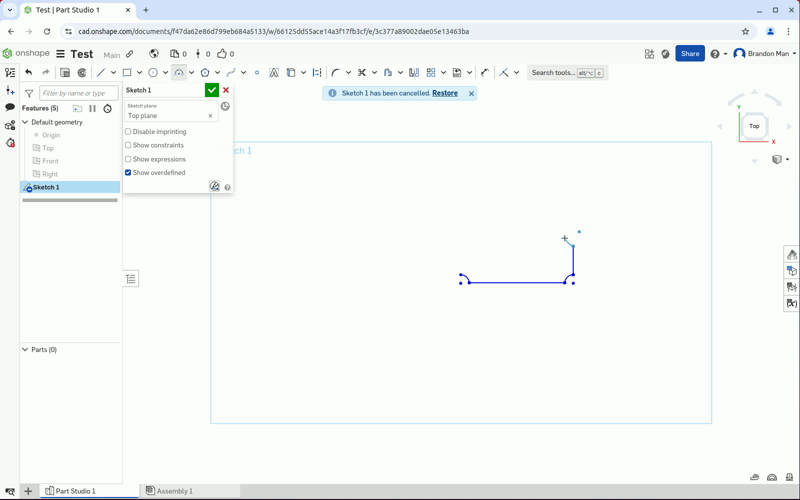
click(564, 237)
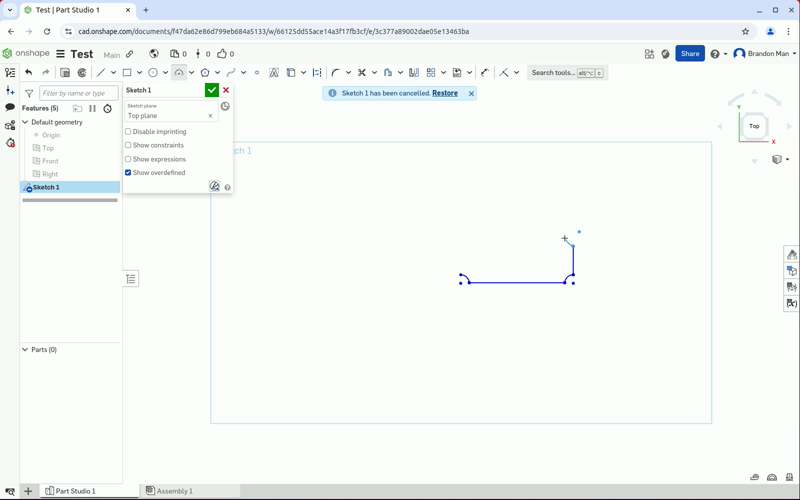
mouse_move(567, 243)
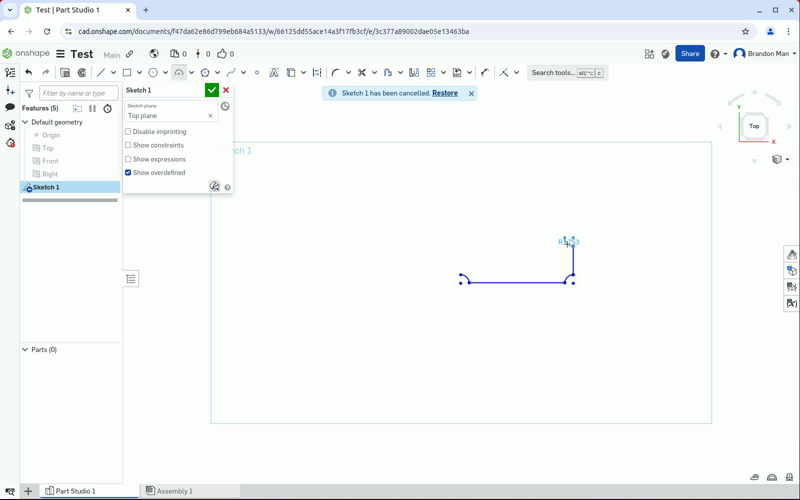
click(567, 243)
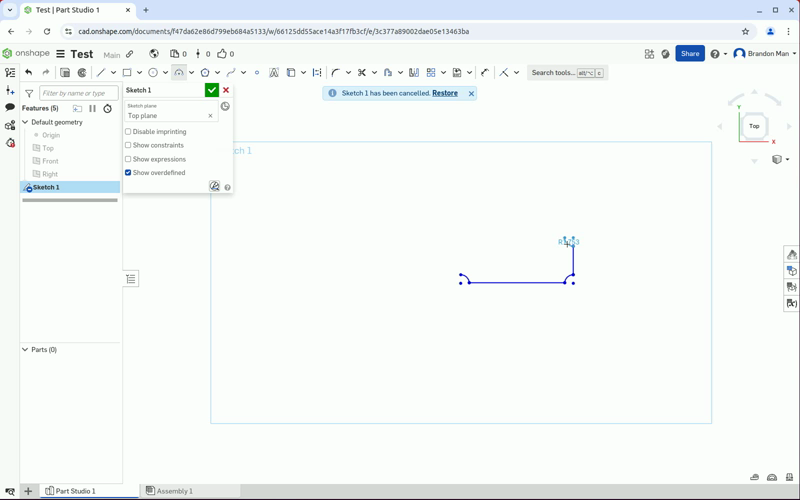
key_up(shift)
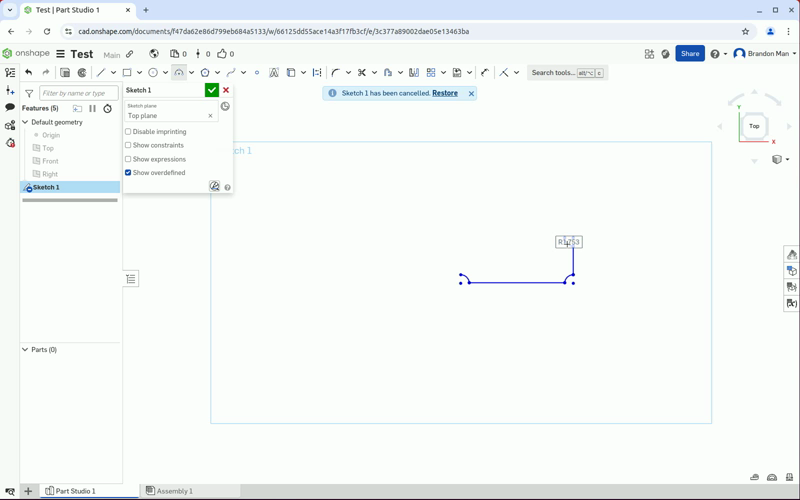
key(esc)
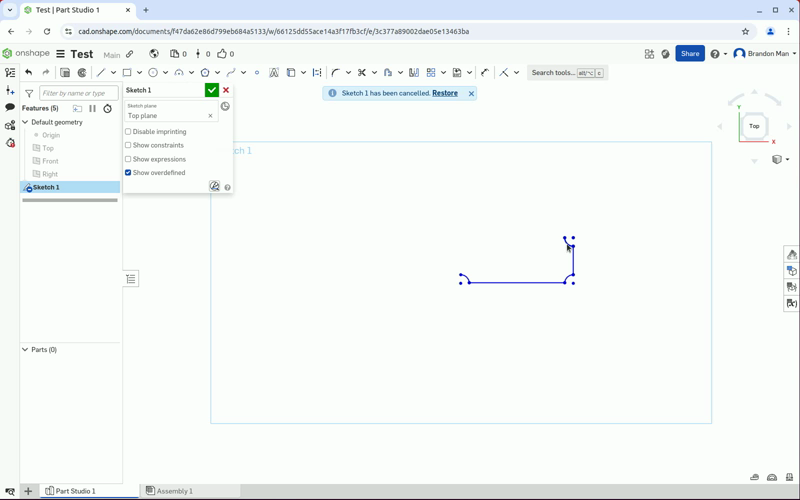
key(l)
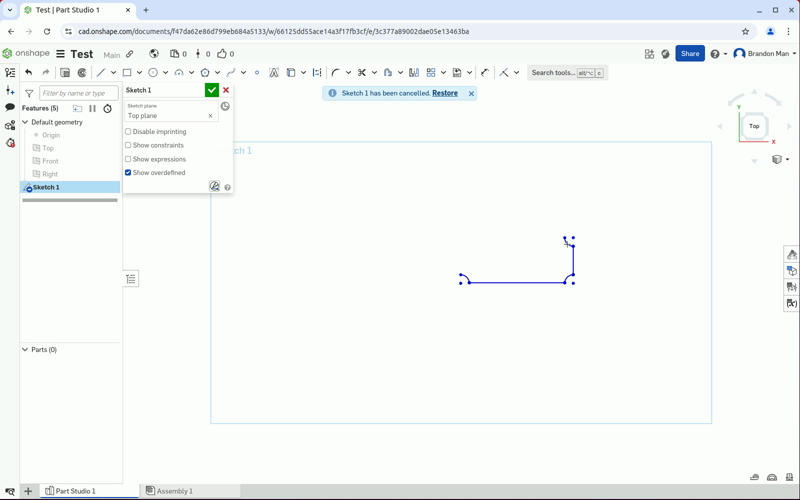
mouse_move(564, 237)
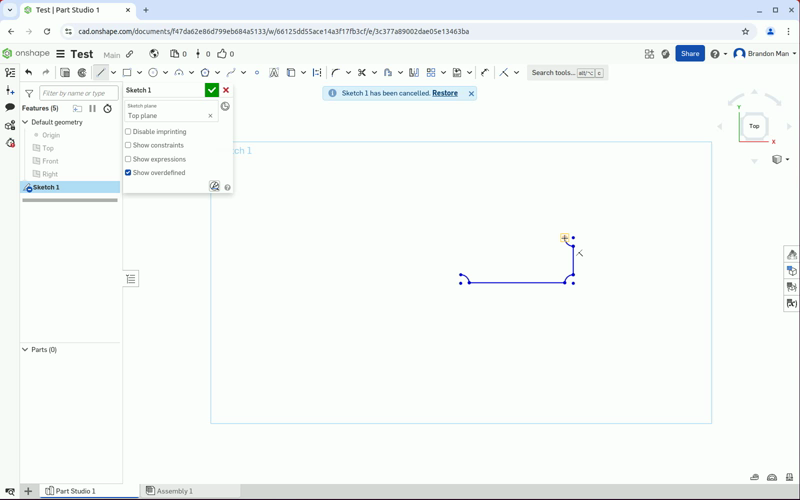
click(564, 237)
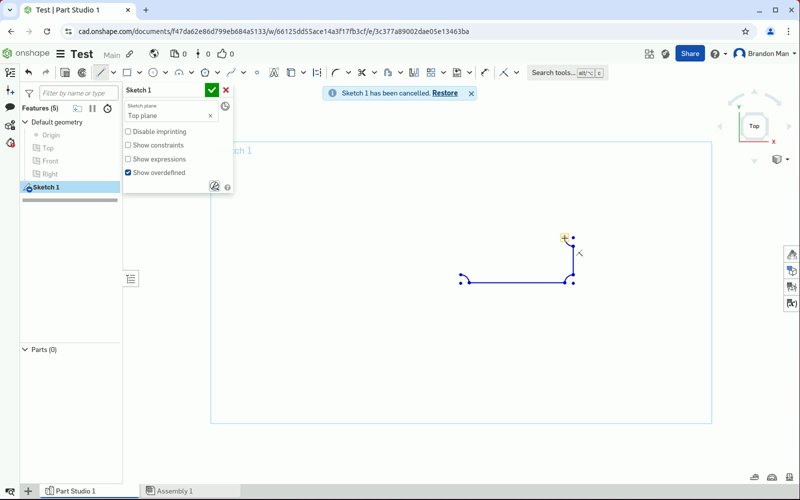
key_down(shift)
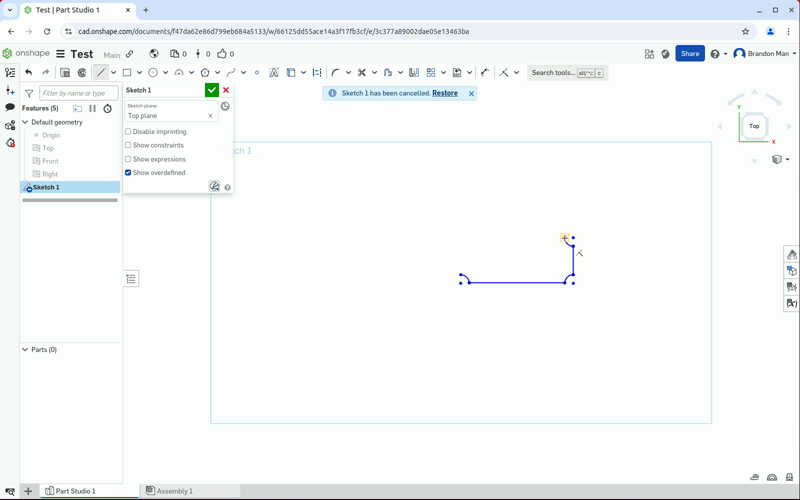
mouse_move(469, 237)
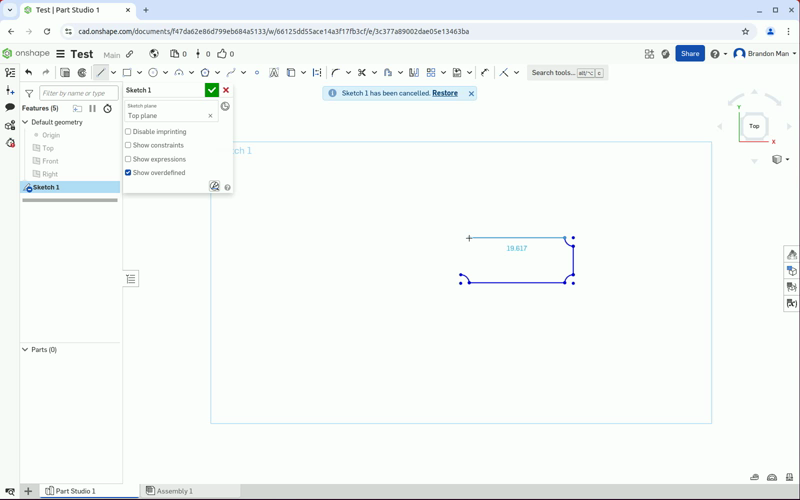
click(469, 237)
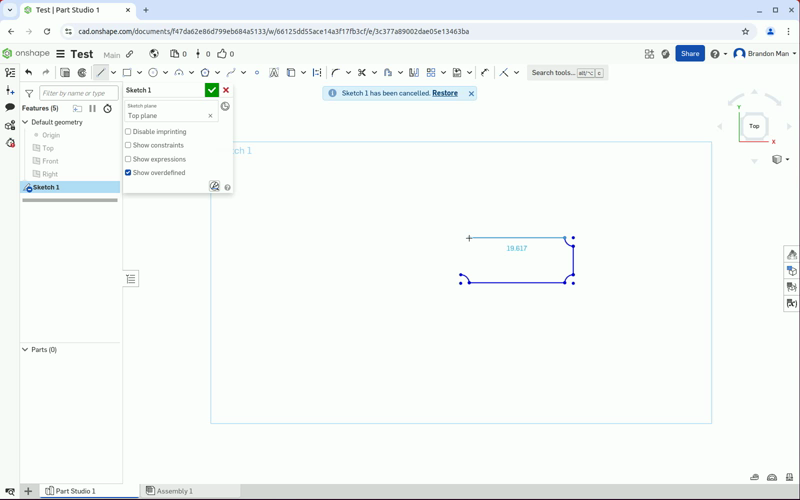
key_up(shift)
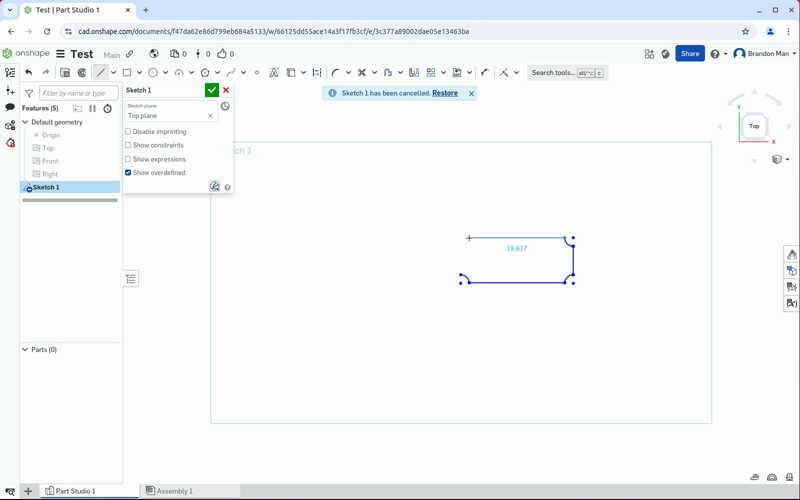
key(esc)
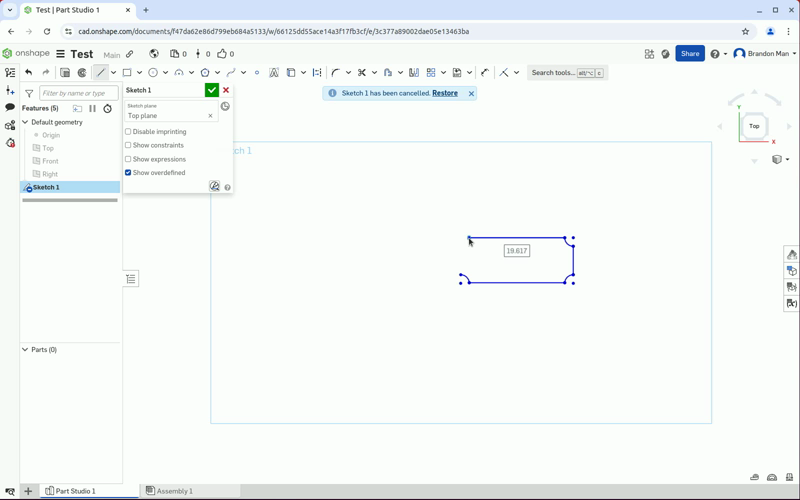
key(a)
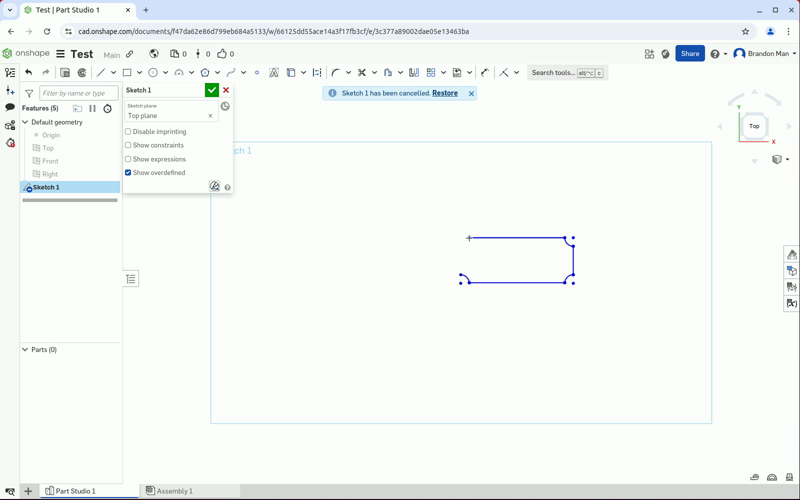
mouse_move(469, 237)
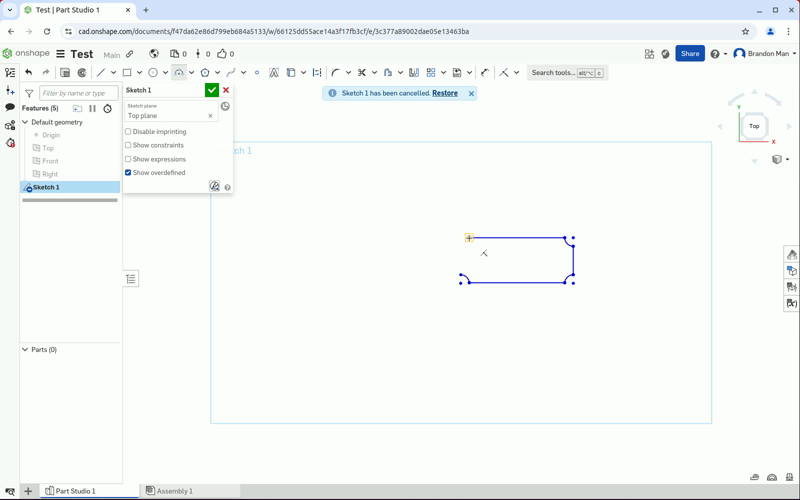
click(469, 237)
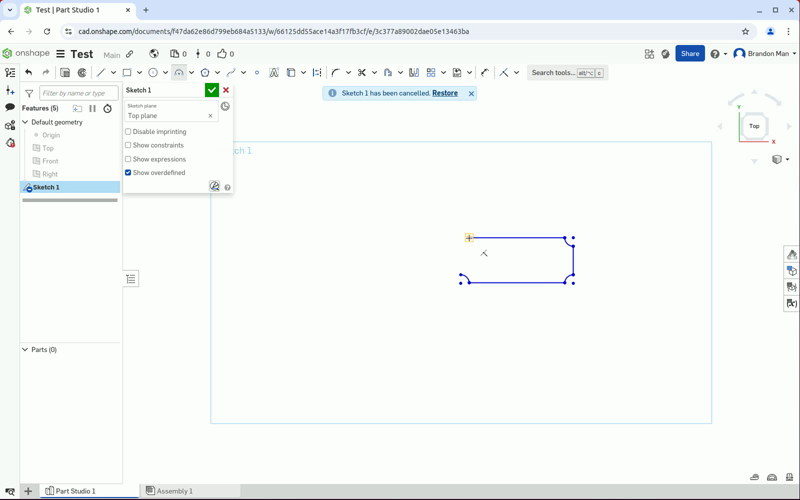
key_down(shift)
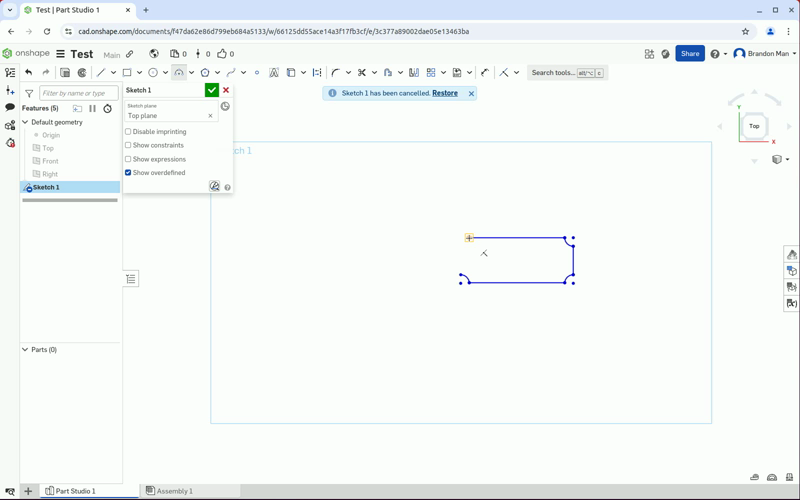
mouse_move(460, 246)
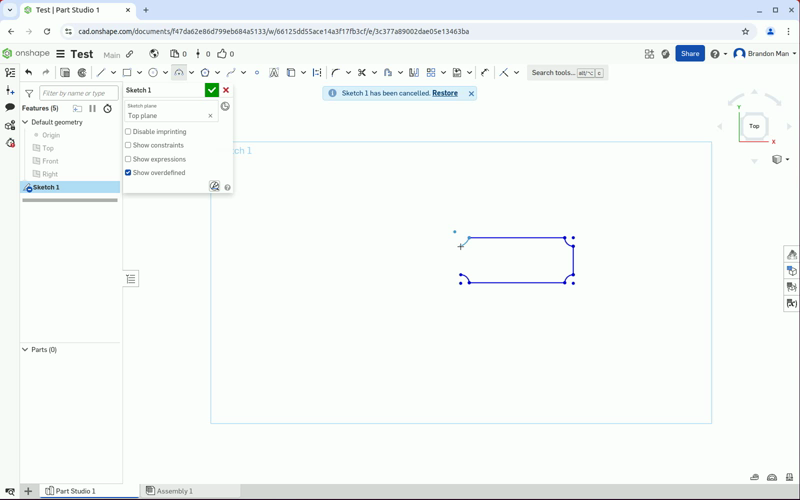
click(460, 246)
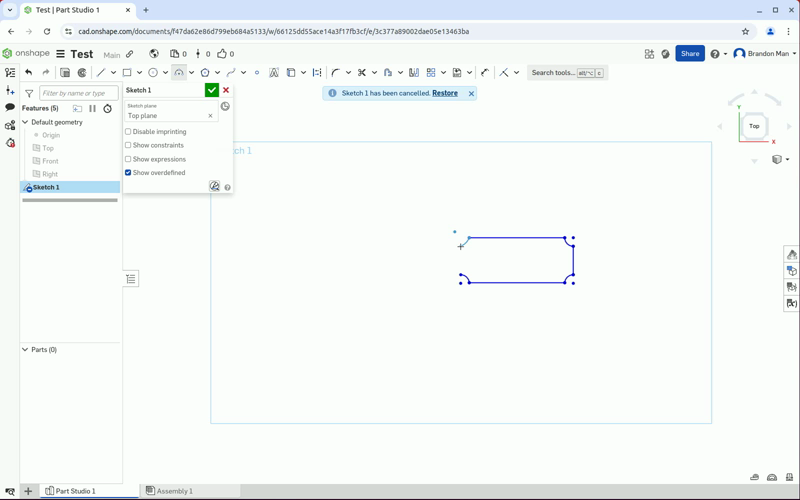
mouse_move(466, 243)
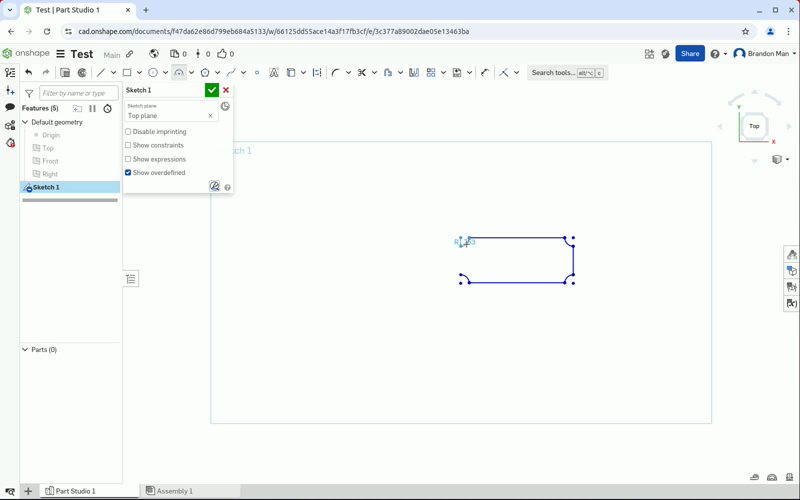
click(466, 243)
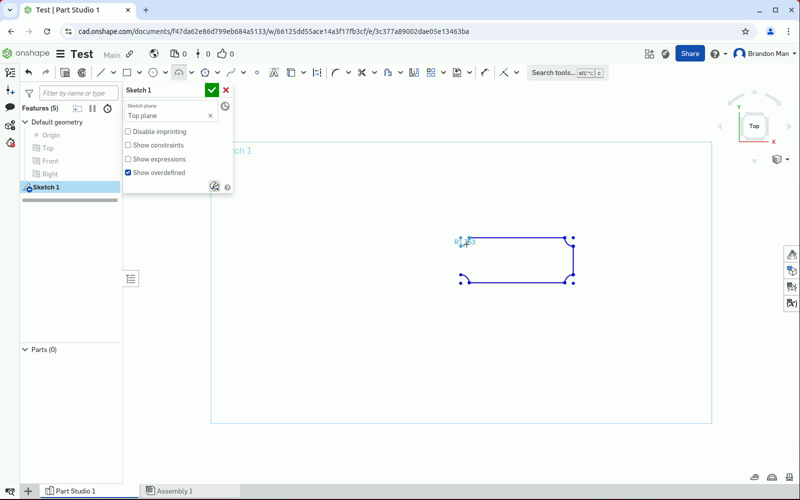
key_up(shift)
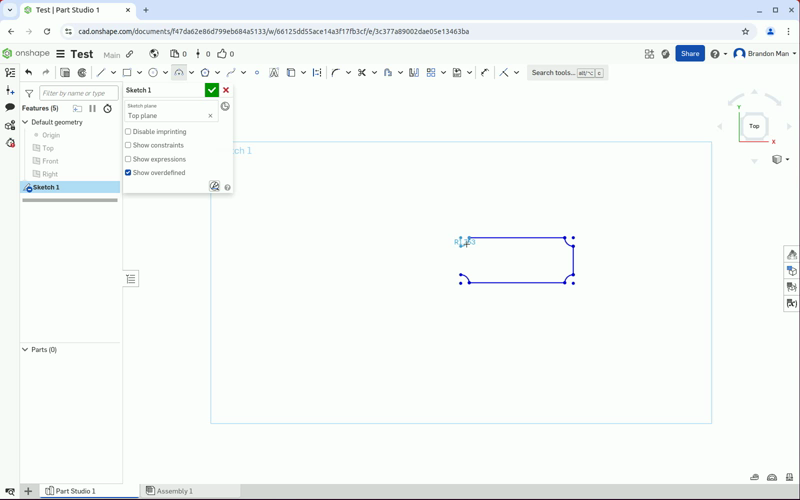
key(esc)
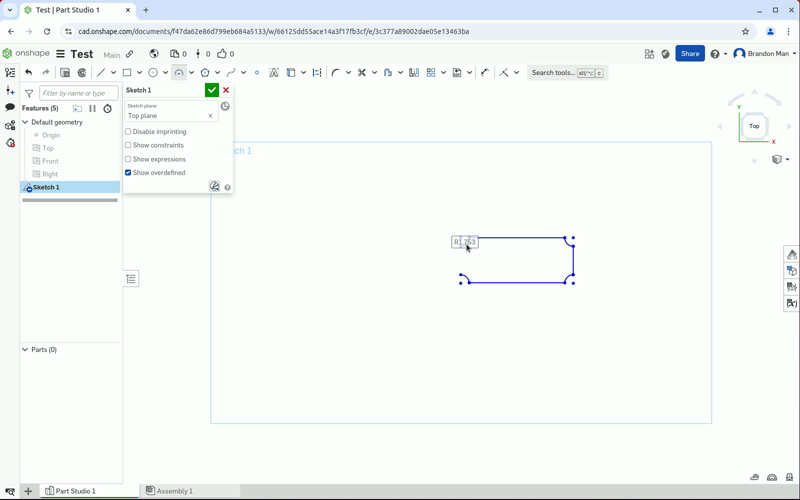
key(l)
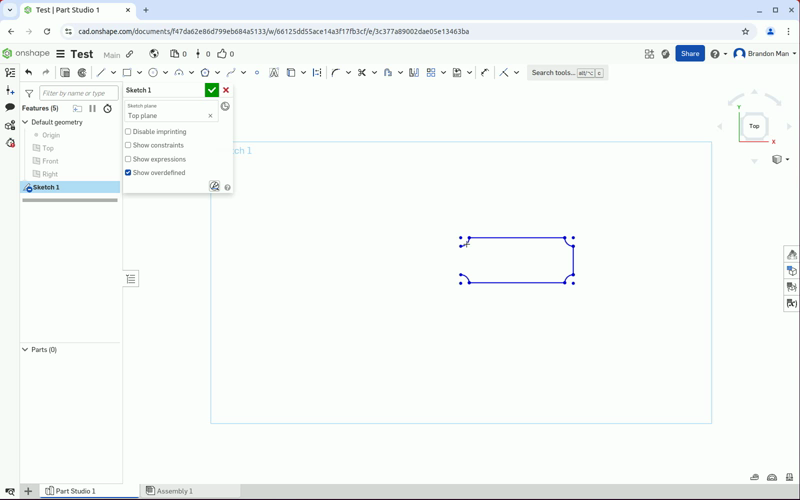
mouse_move(460, 246)
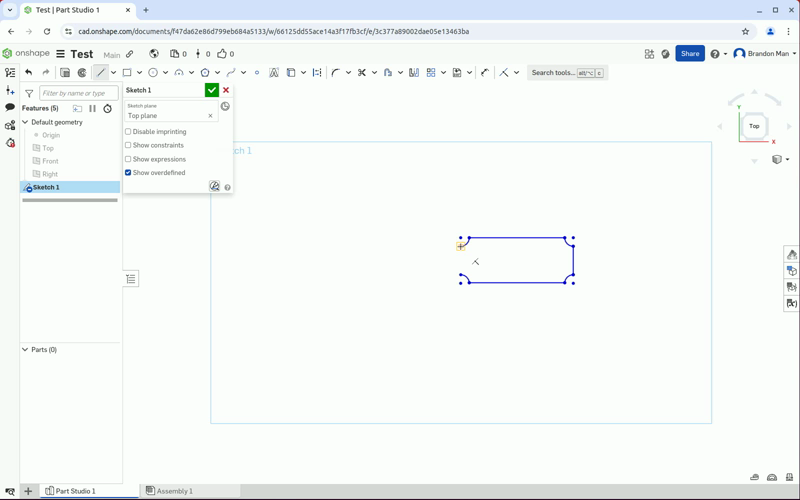
click(460, 246)
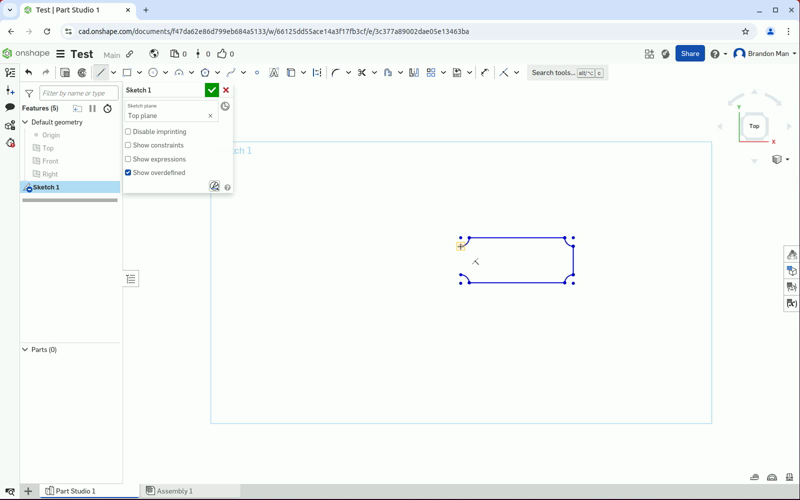
mouse_move(490, 246)
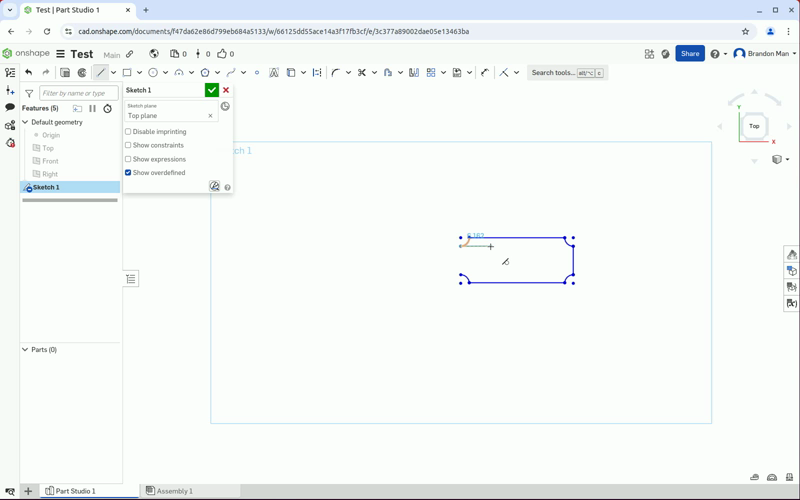
key_down(shift)
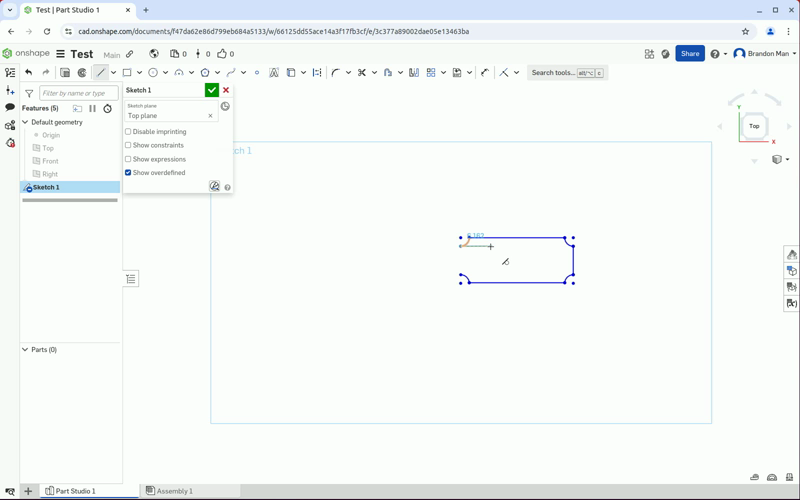
mouse_move(460, 274)
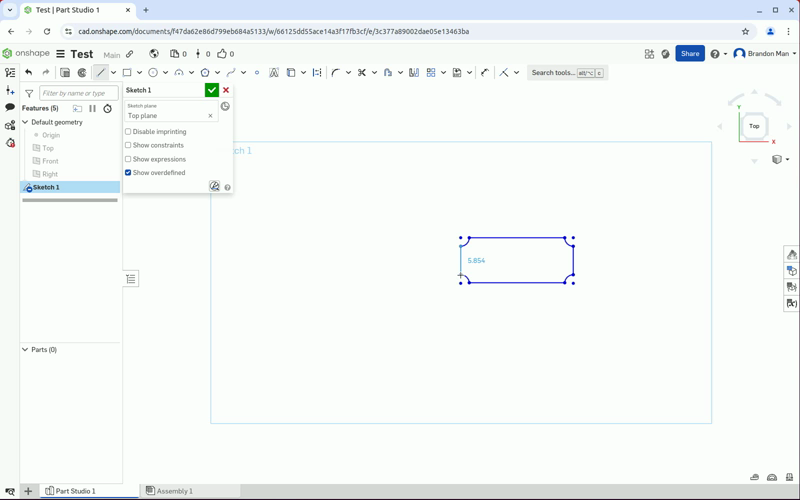
key_up(shift)
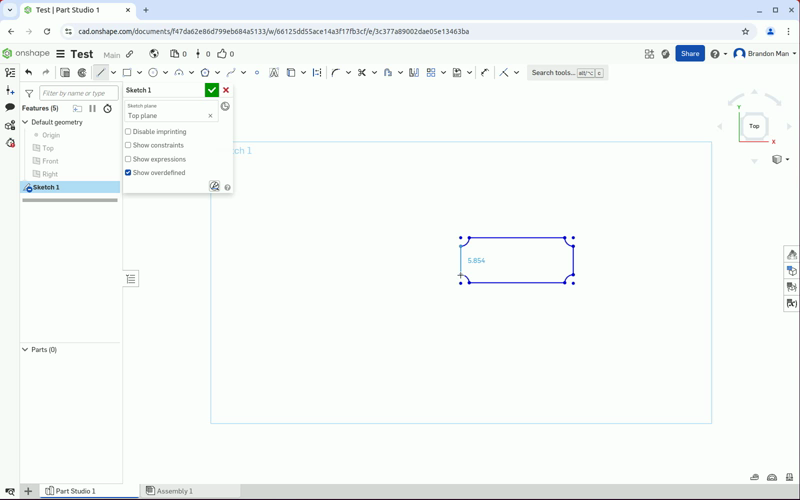
click(460, 274)
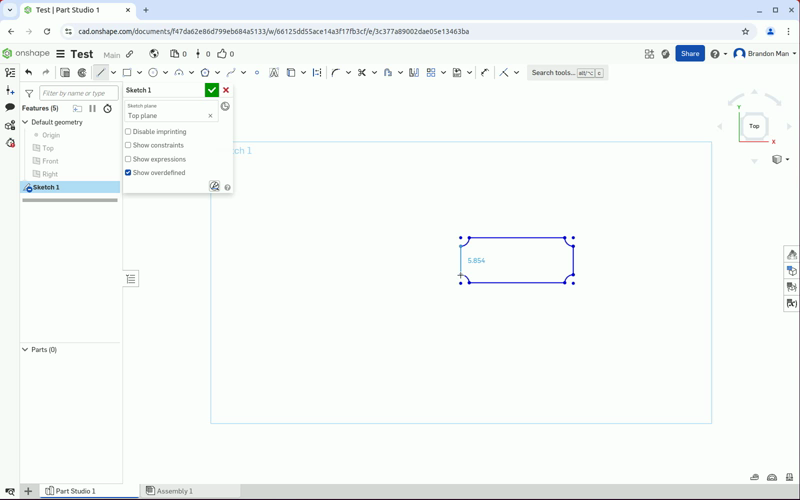
key(esc)
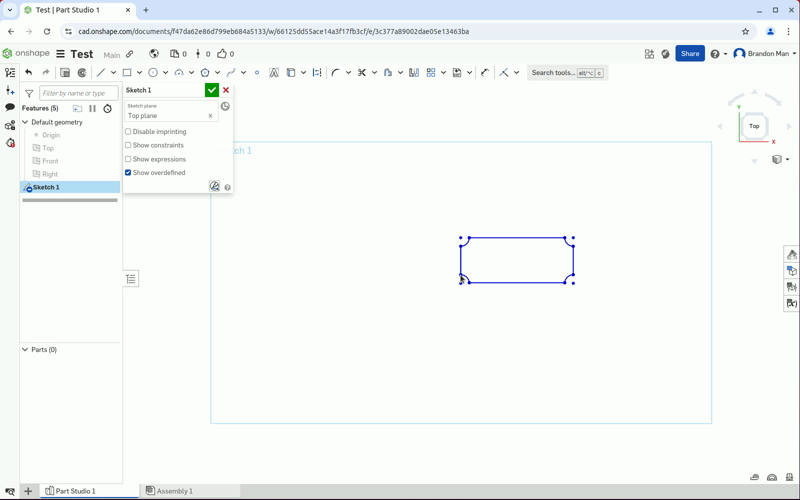
key(c)
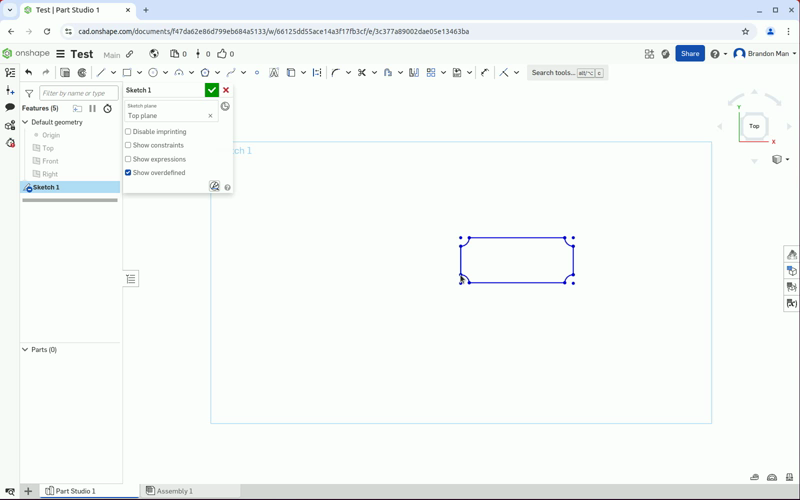
key_down(shift)
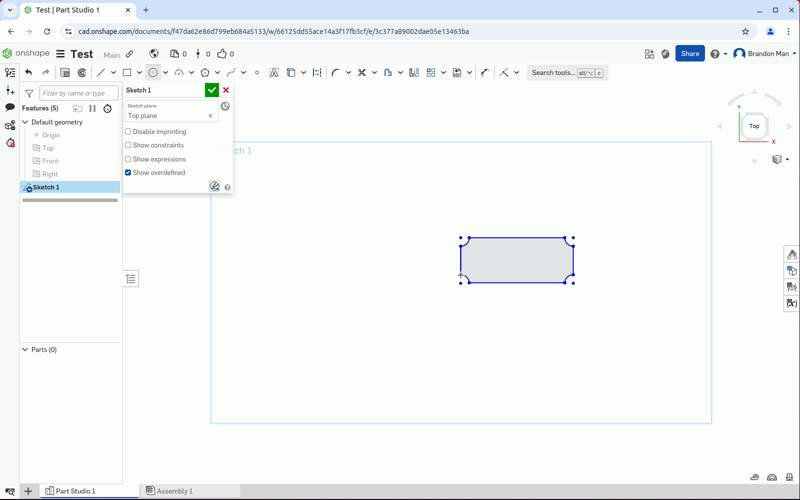
mouse_move(471, 259)
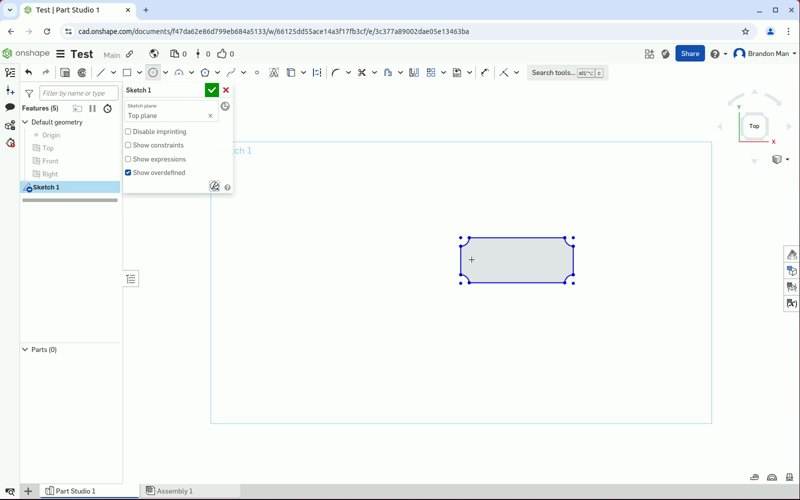
click(471, 259)
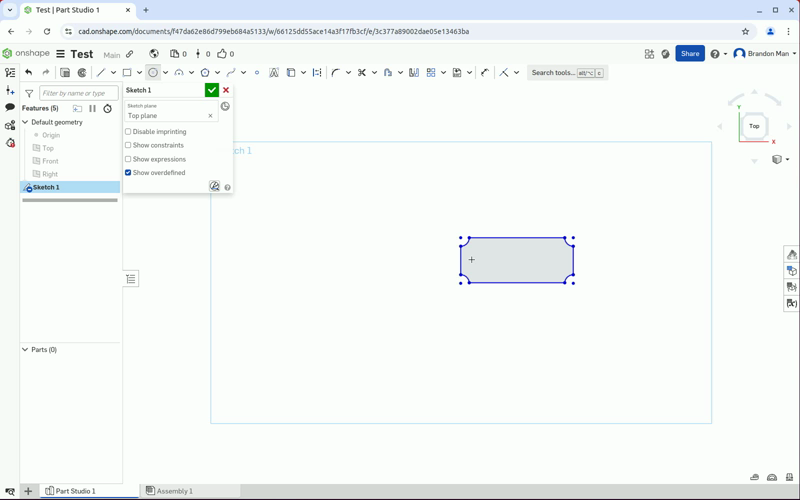
key_up(shift)
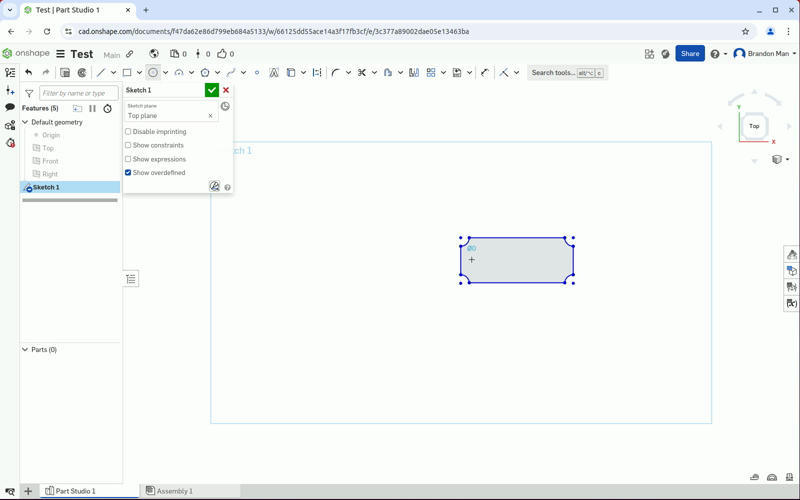
mouse_move(477, 259)
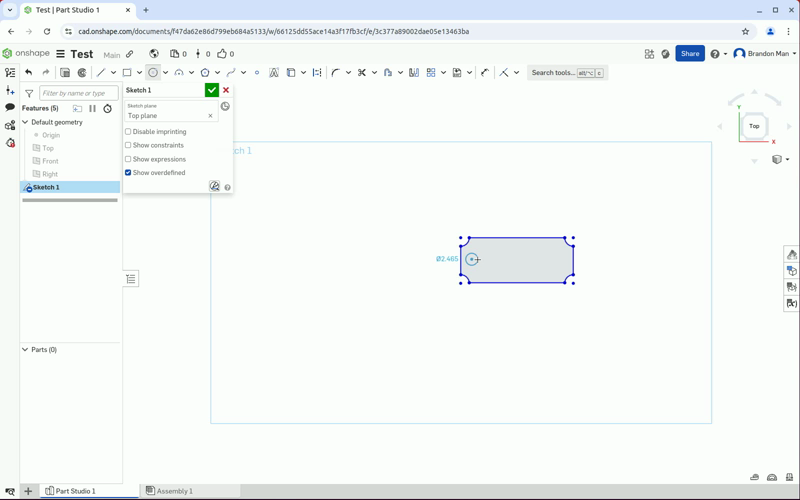
click(477, 259)
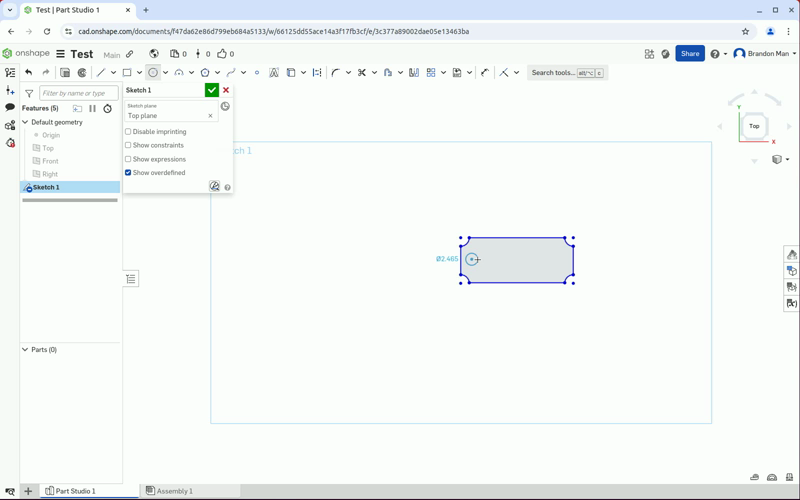
key(esc)
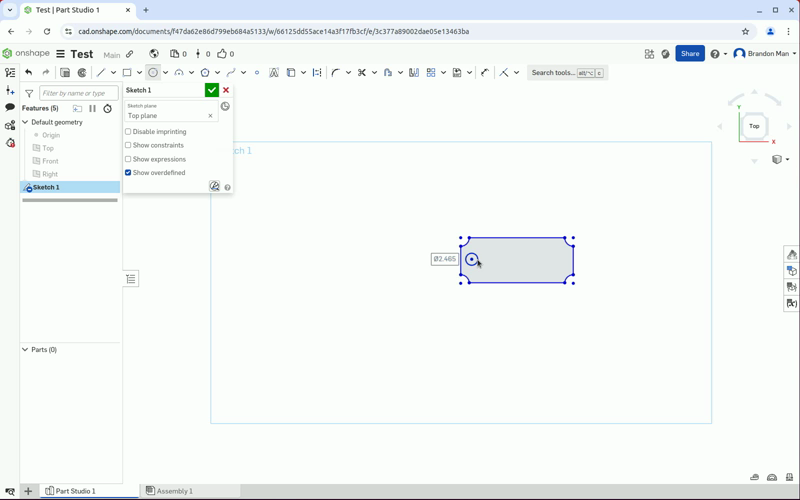
mouse_move(518, 245)
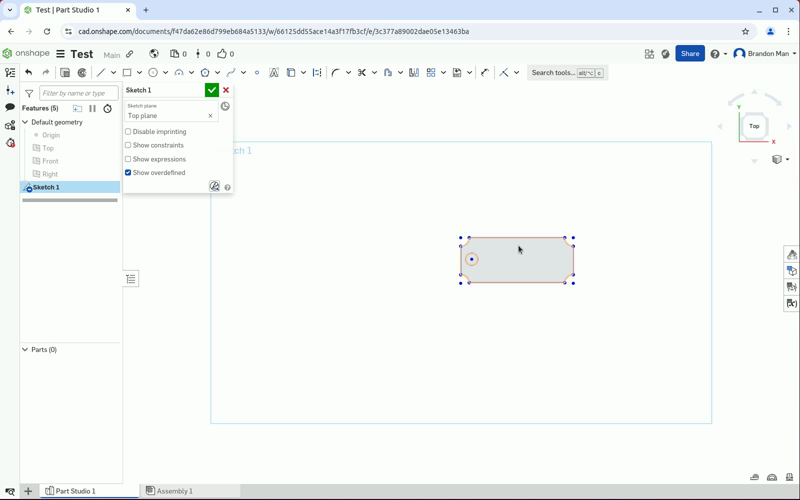
click(518, 245)
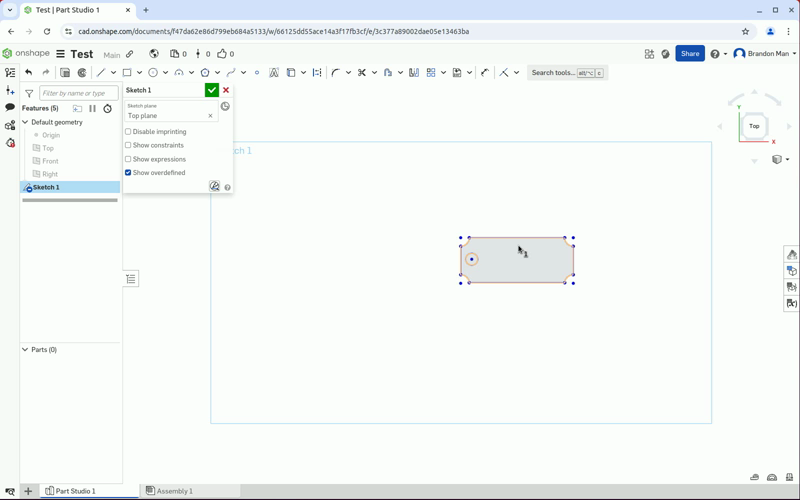
mouse_move(73, 352)
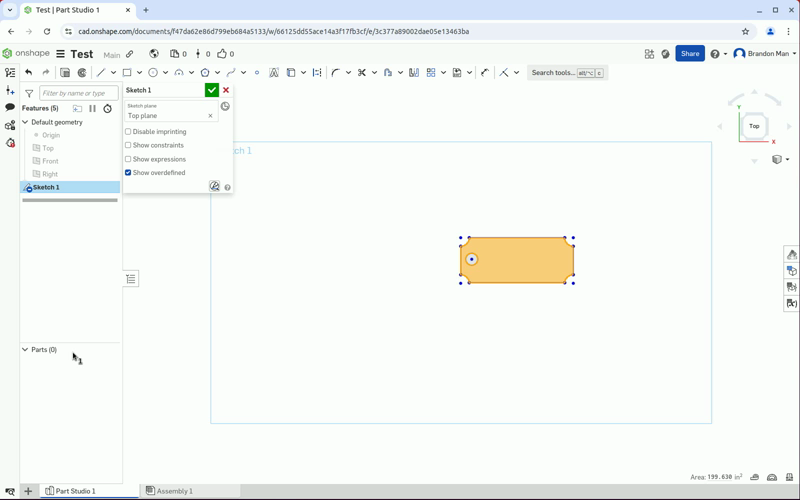
key(shift+y)
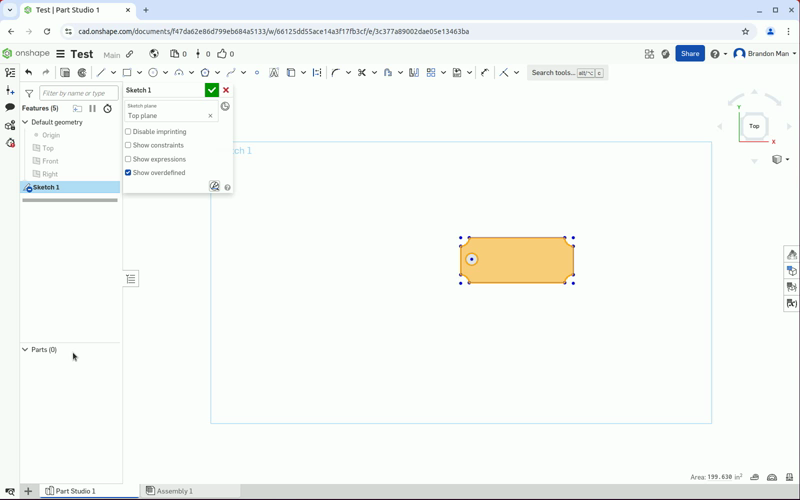
key(shift+e)
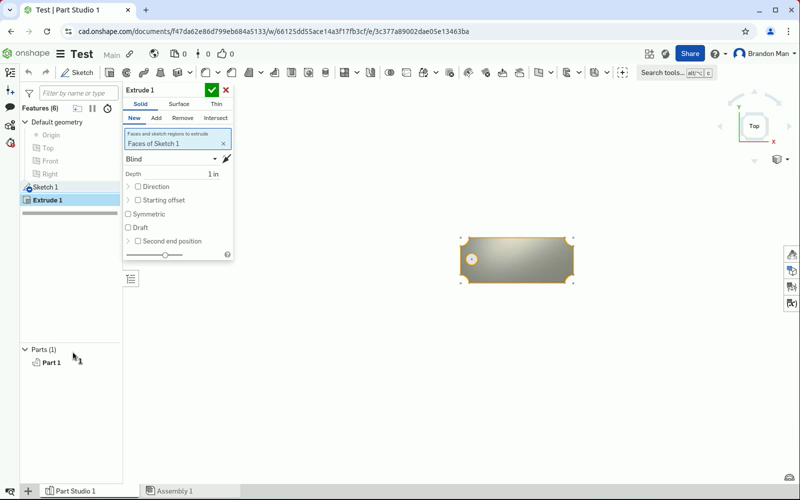
mouse_move(143, 106)
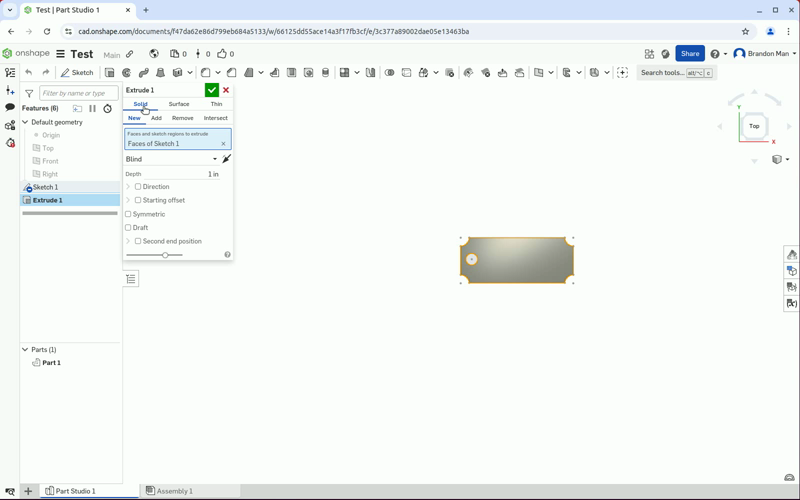
click(143, 106)
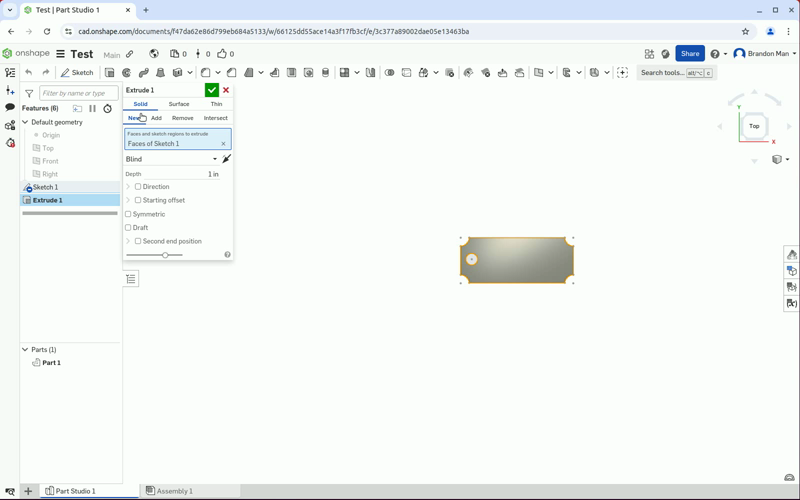
mouse_move(137, 120)
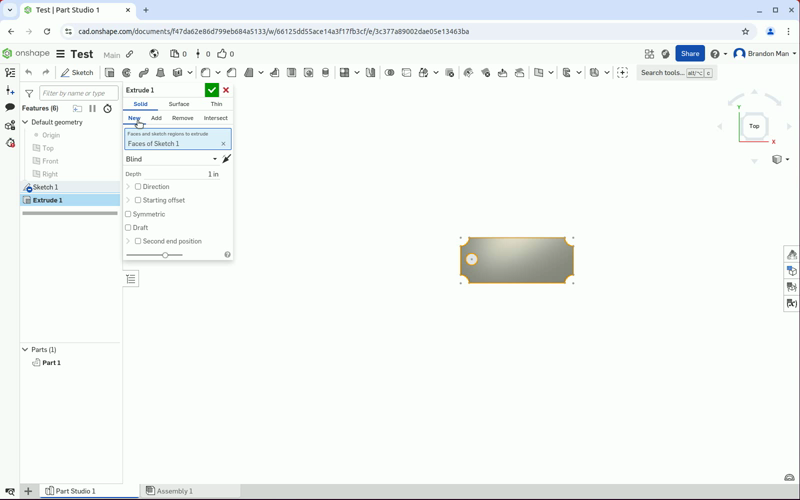
click(137, 120)
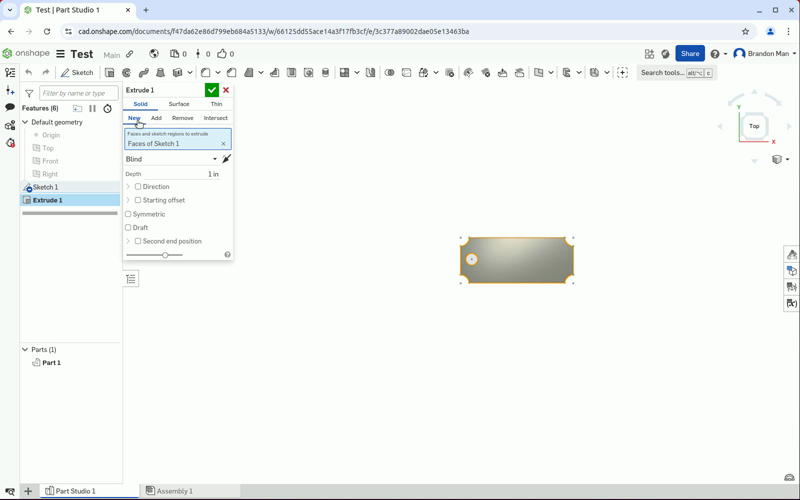
key(tab, 4)
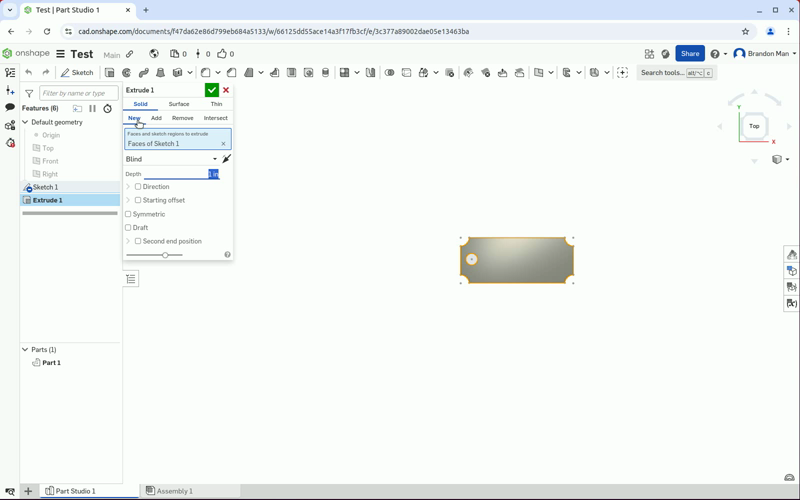
text(1.204)
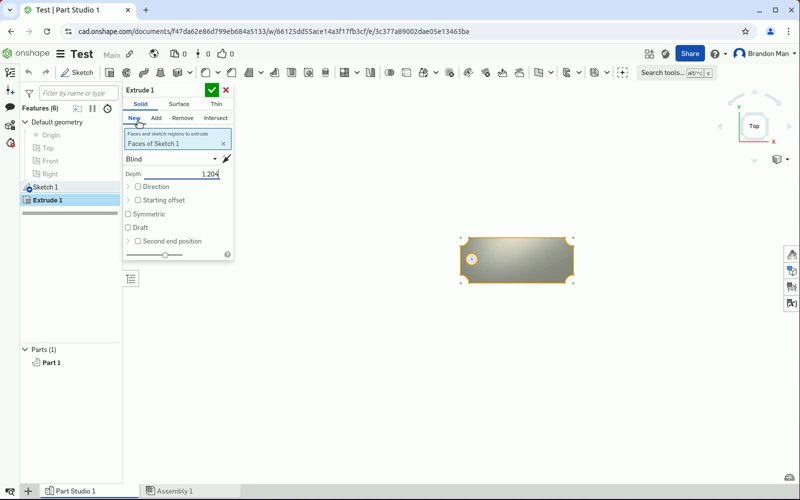
key(enter)
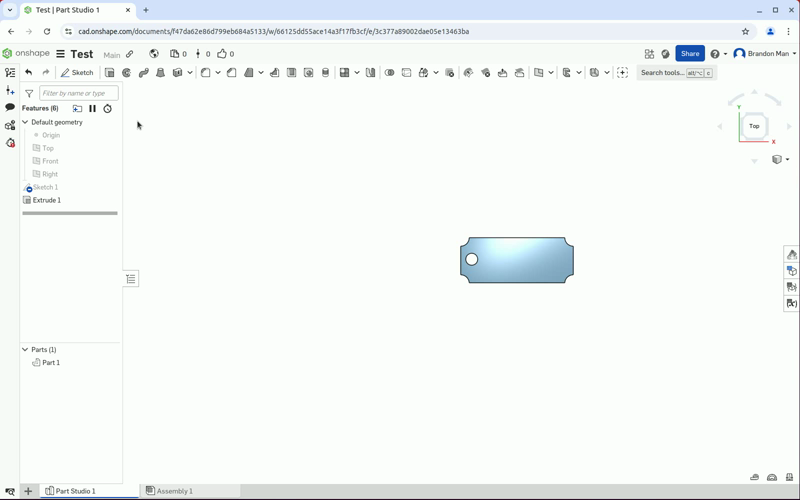
key(shift+h)
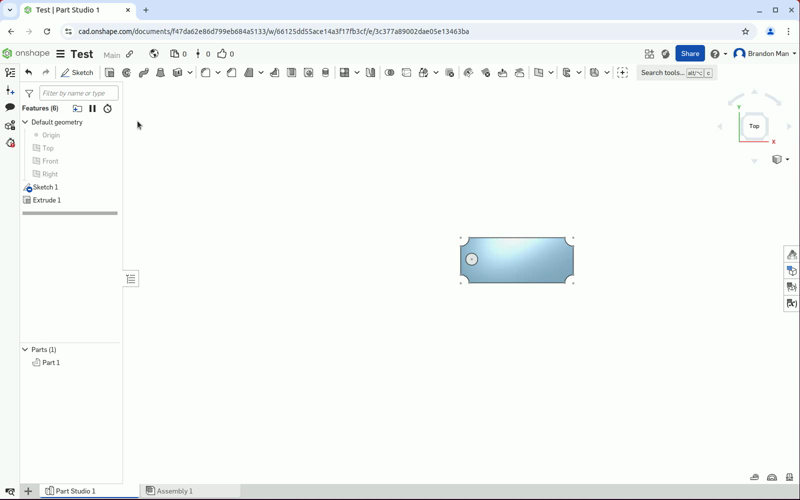
key(shift+h)
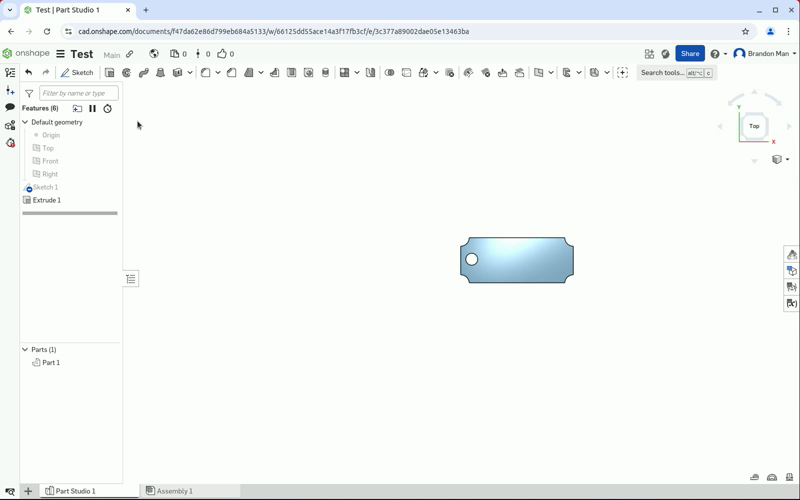
mouse_move(73, 189)
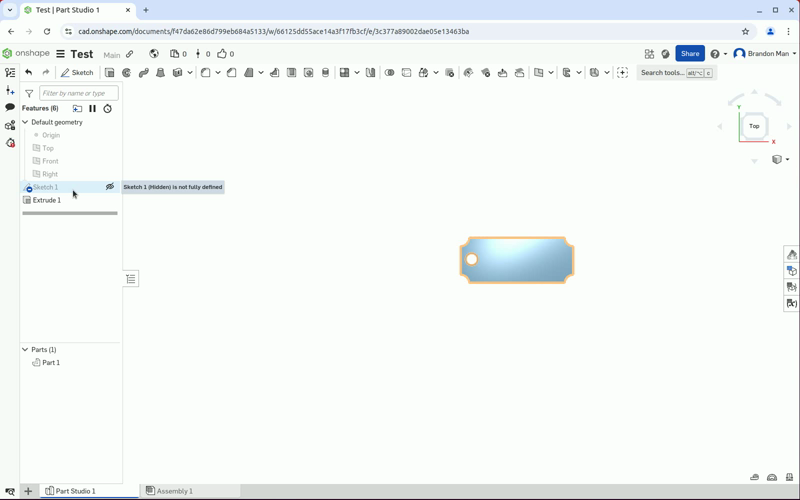
click(73, 189)
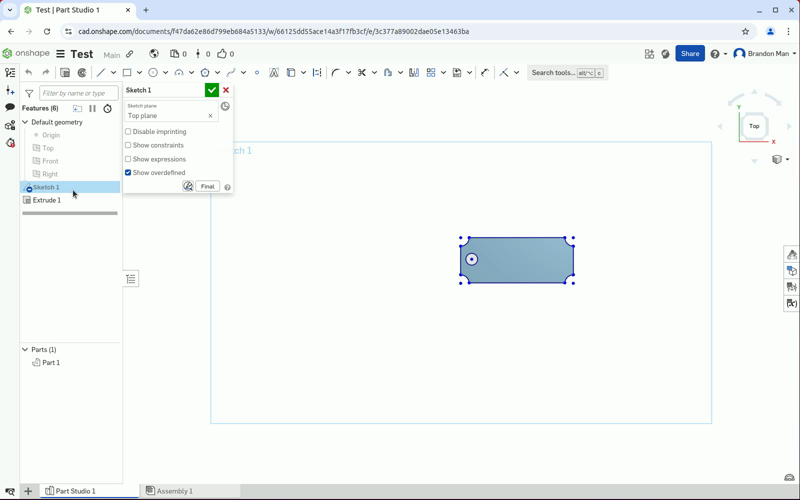
mouse_move(229, 92)
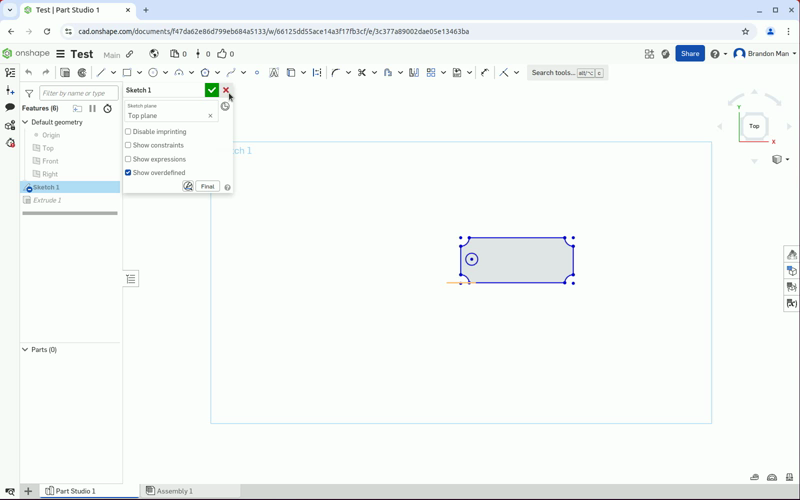
click(229, 92)
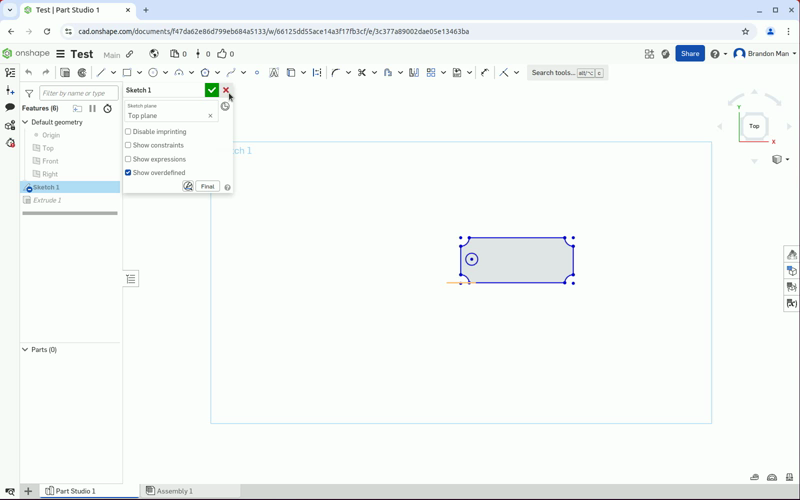
key(shift+s)
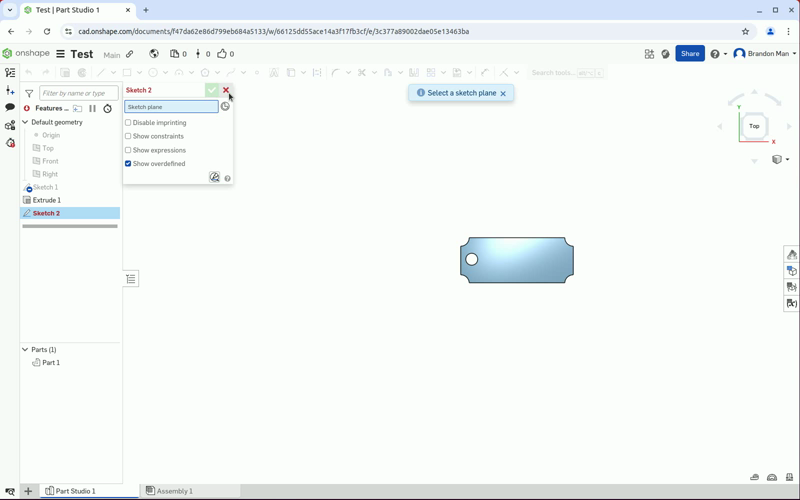
mouse_move(73, 150)
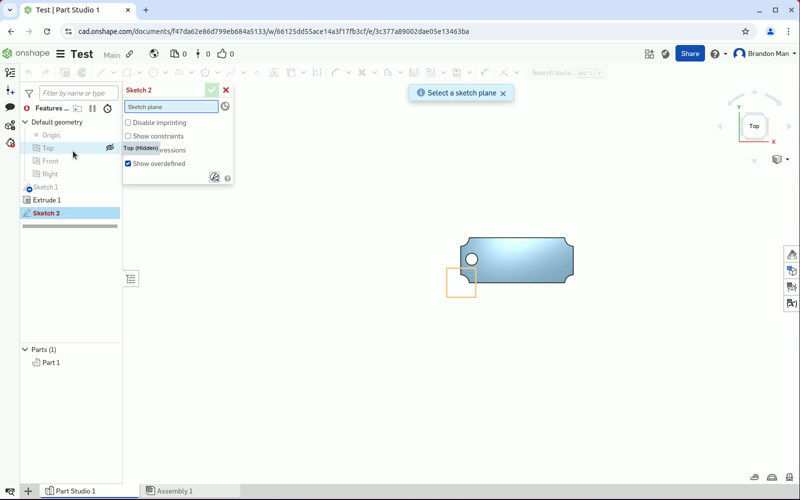
click(73, 150)
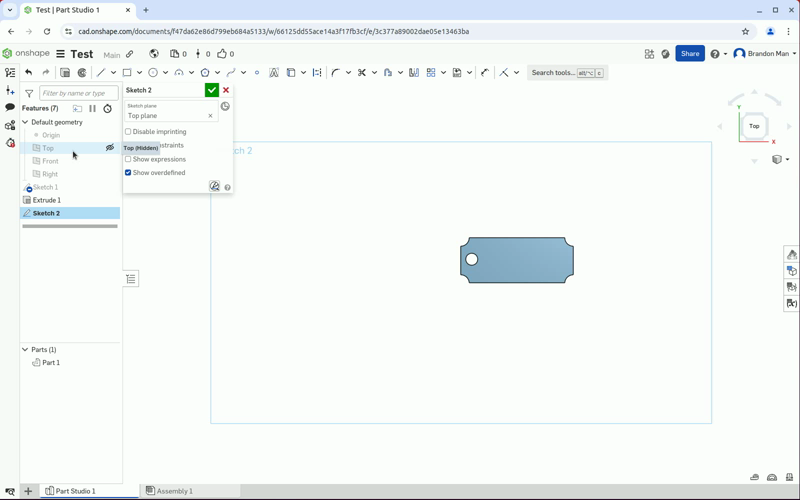
mouse_move(73, 352)
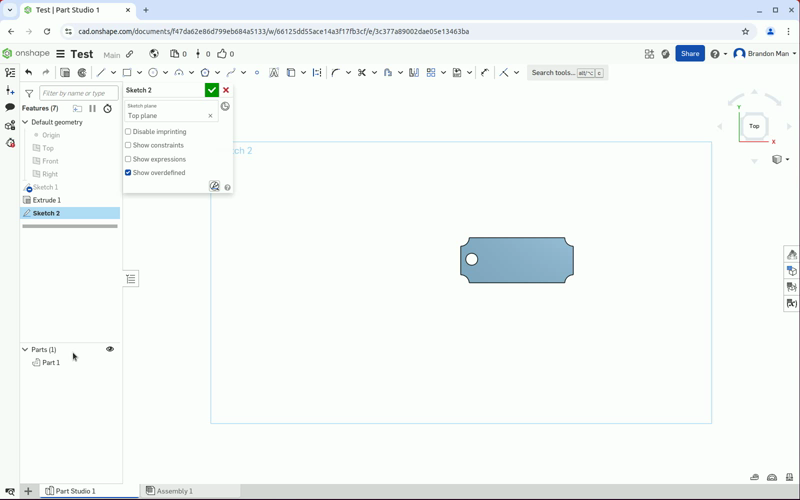
key(y)
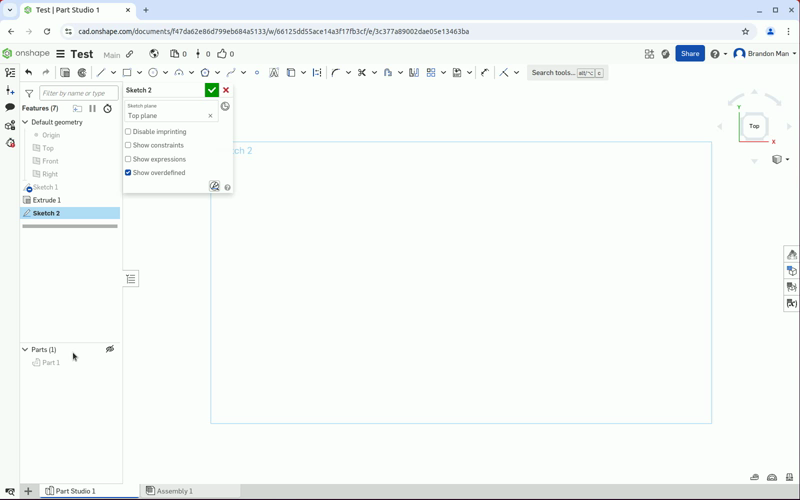
key(a)
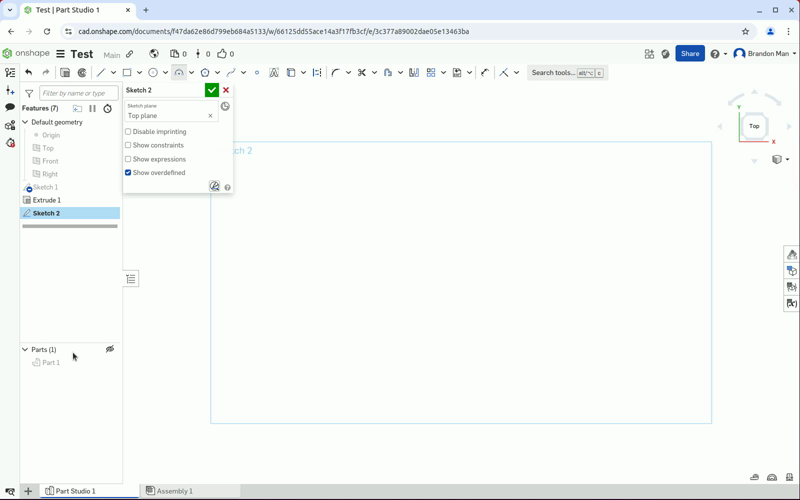
key_down(shift)
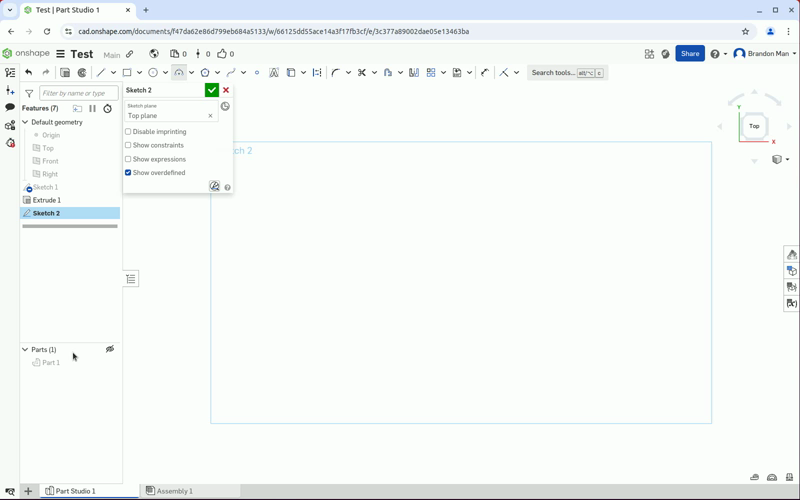
mouse_move(460, 274)
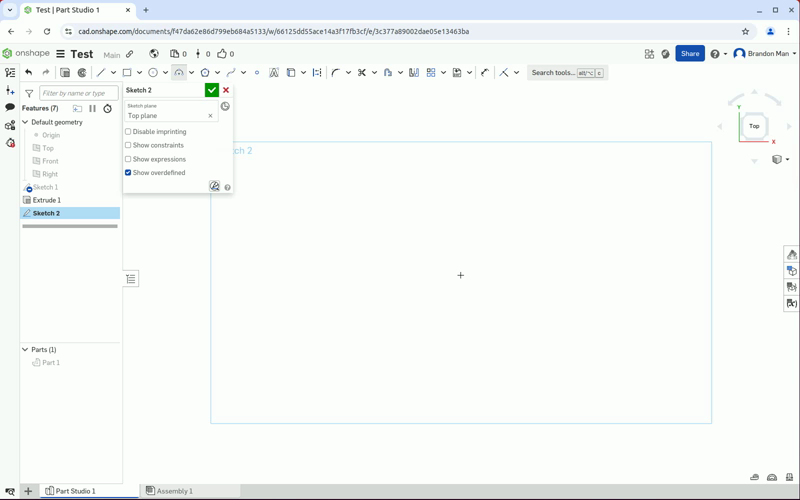
click(460, 274)
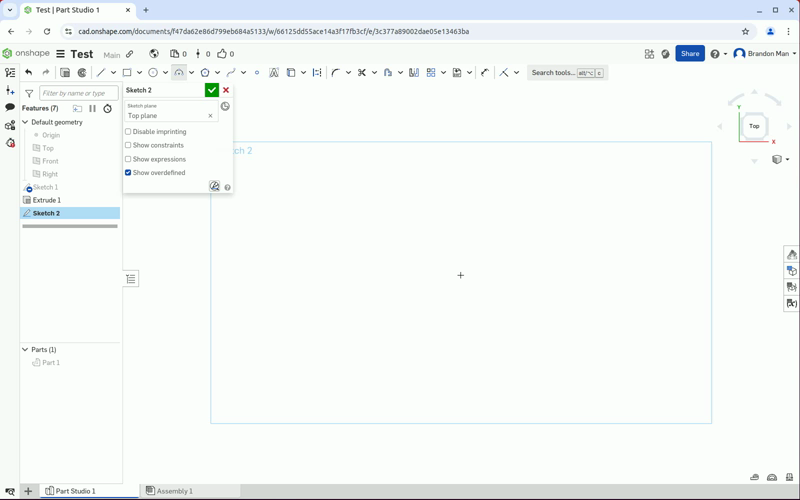
key_up(shift)
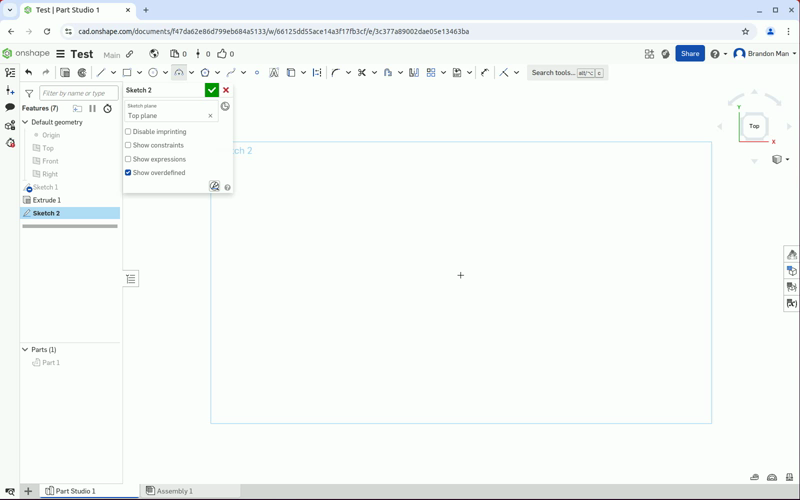
key_down(shift)
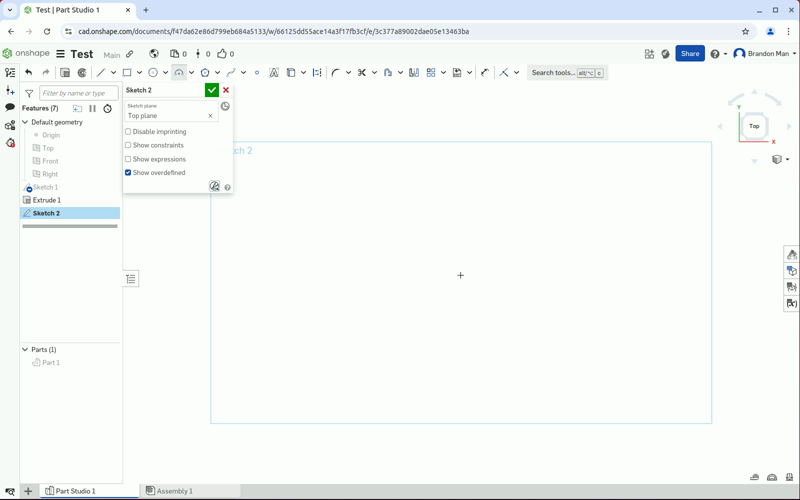
mouse_move(469, 282)
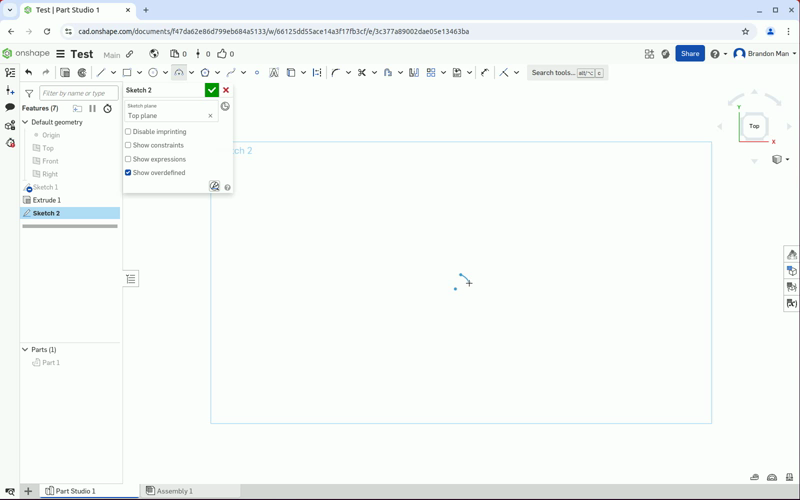
click(469, 282)
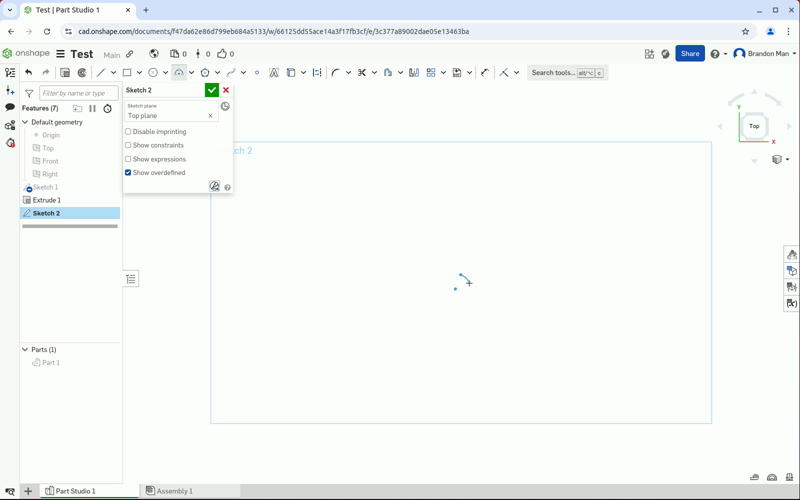
mouse_move(466, 277)
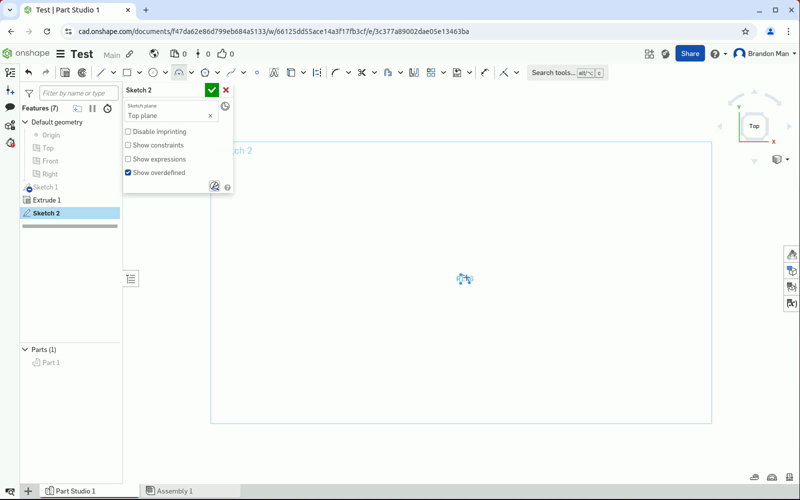
click(466, 277)
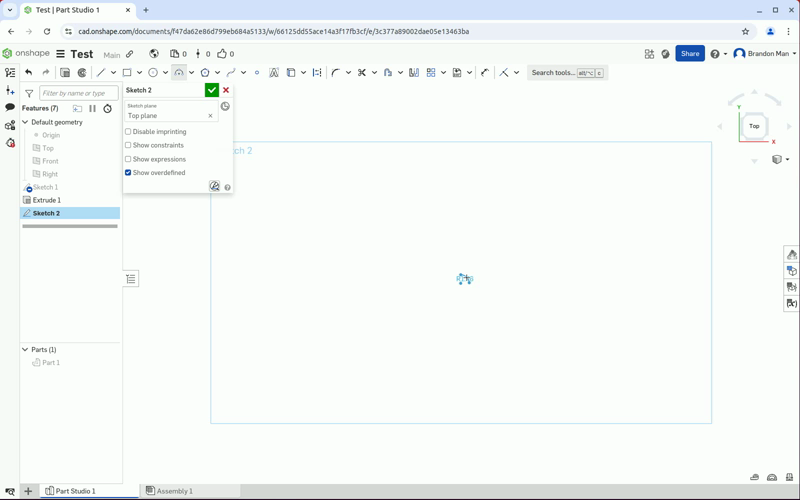
key_up(shift)
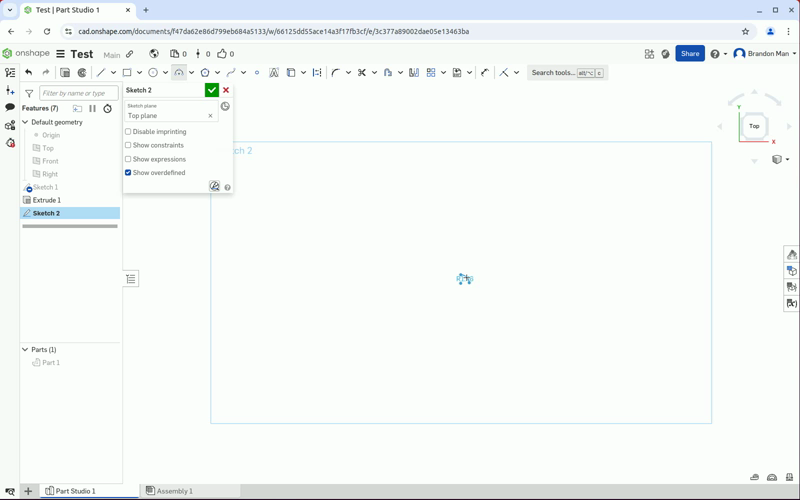
key(esc)
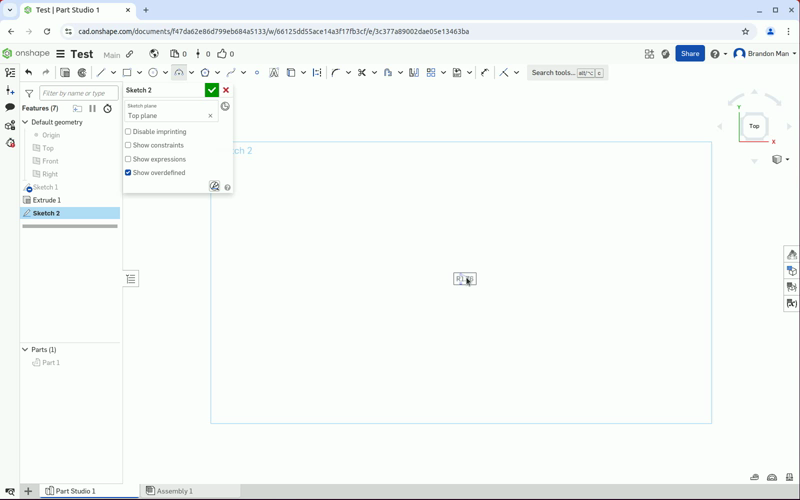
key(l)
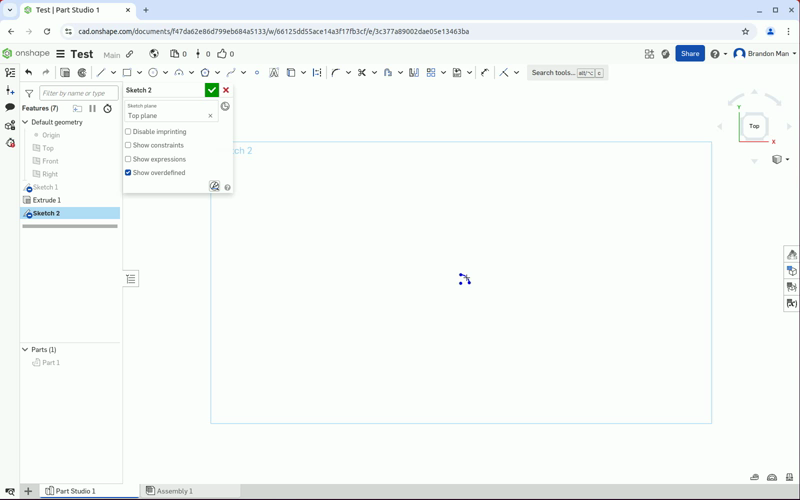
mouse_move(469, 282)
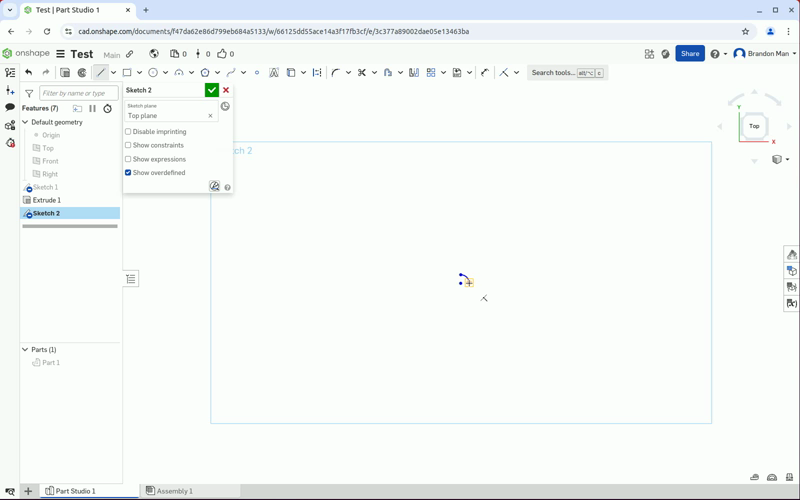
click(469, 282)
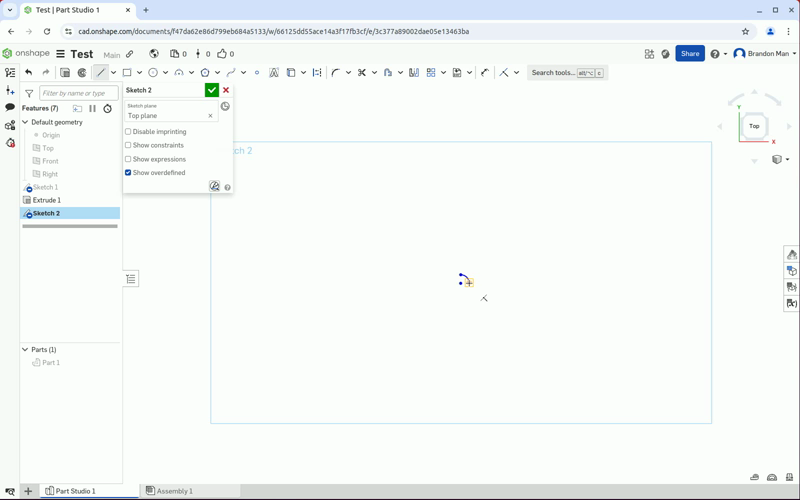
key_down(shift)
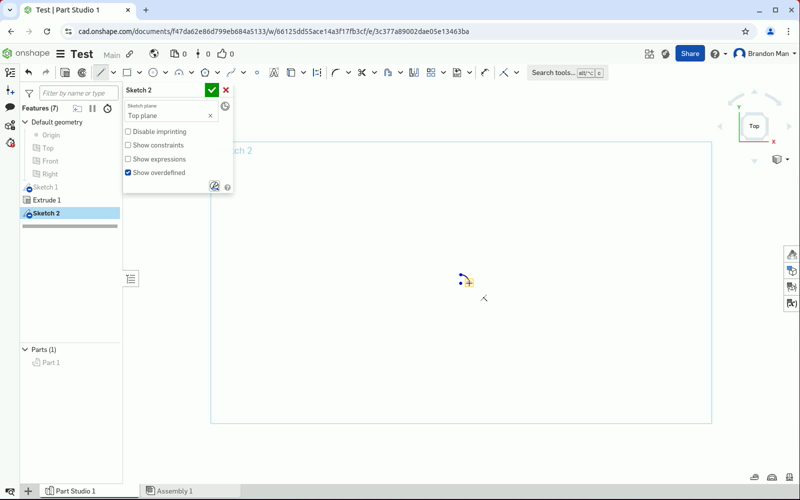
mouse_move(564, 282)
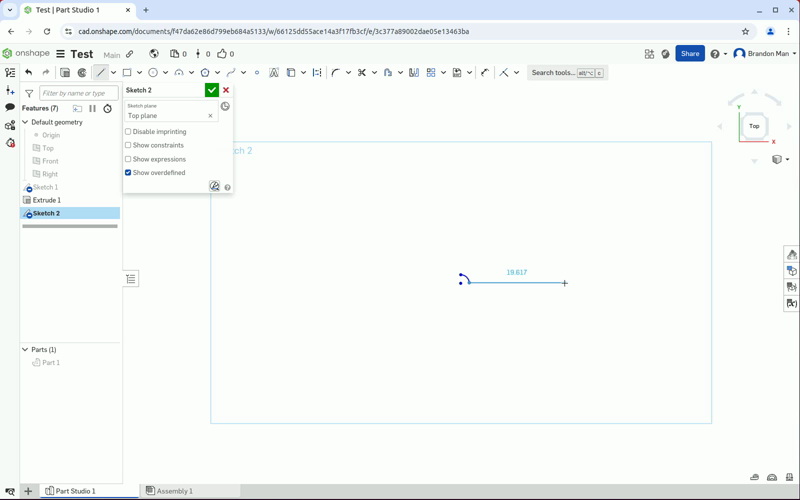
click(564, 282)
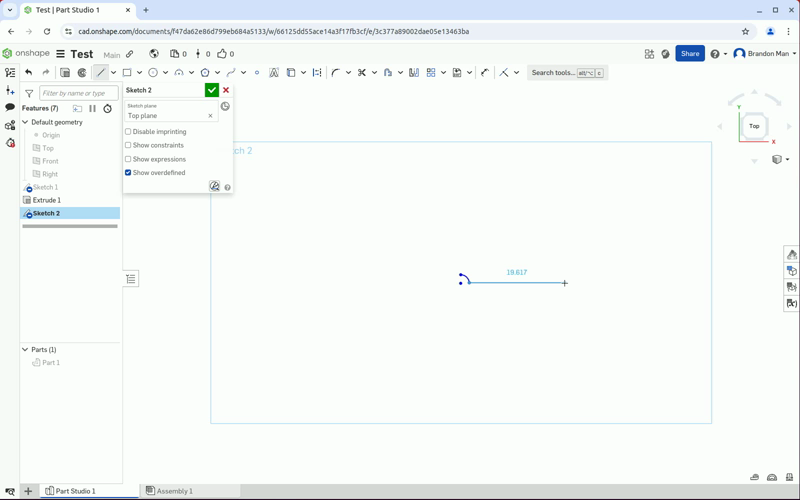
key_up(shift)
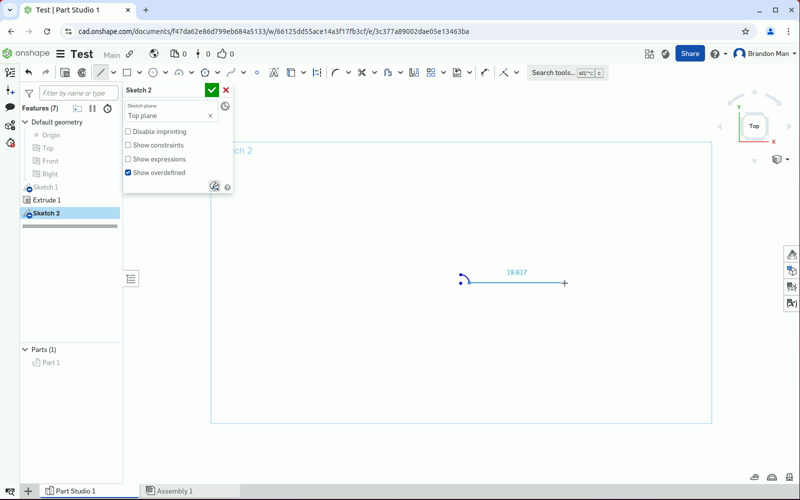
key(esc)
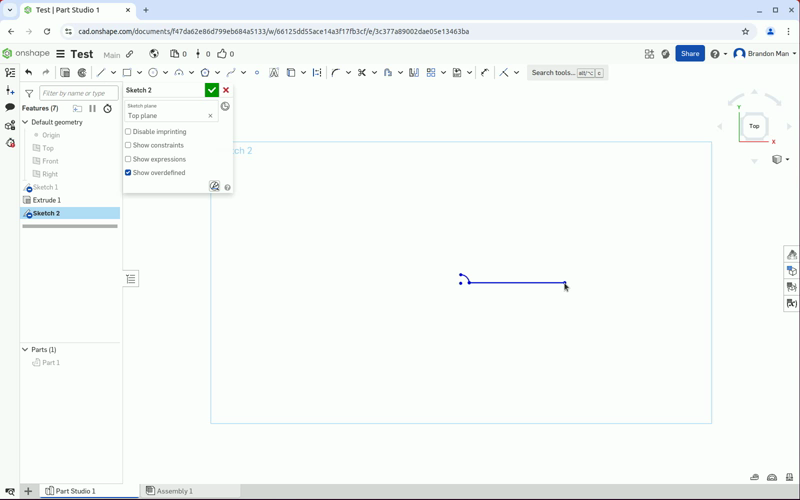
key(a)
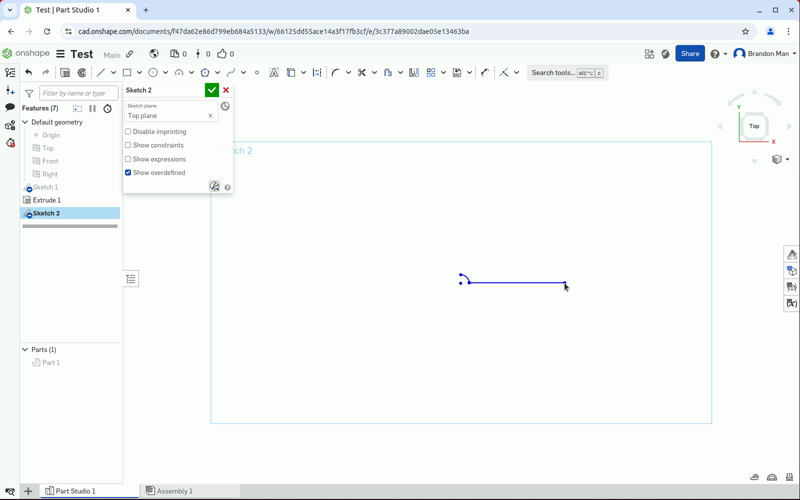
mouse_move(564, 282)
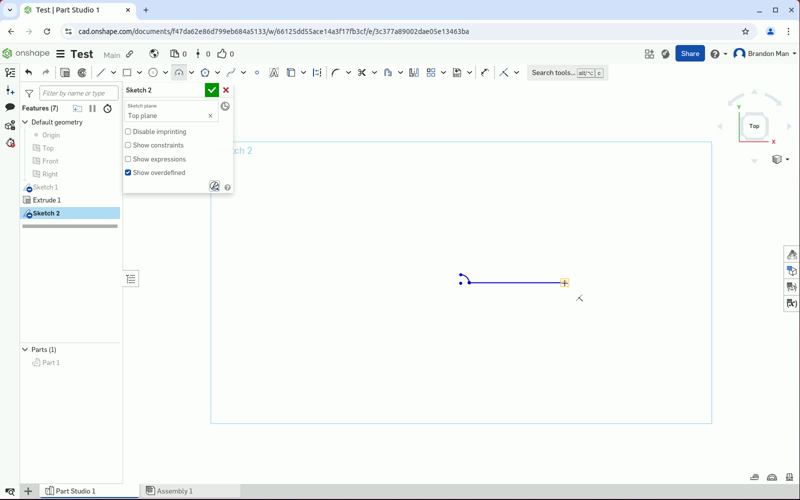
click(564, 282)
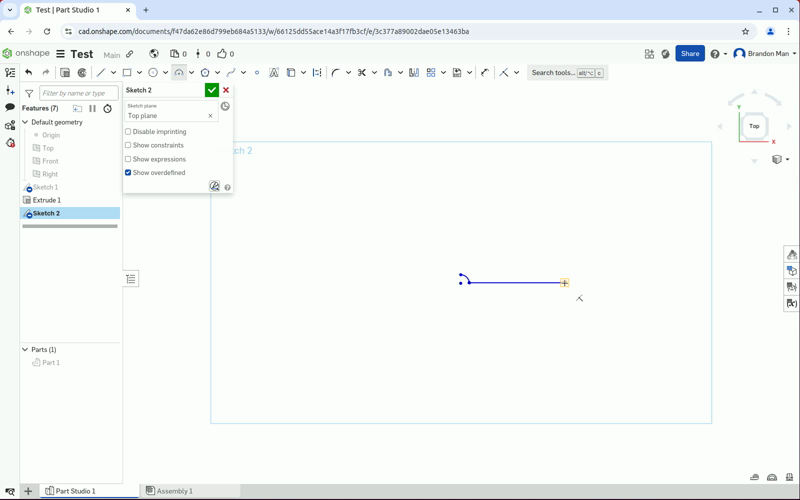
key_down(shift)
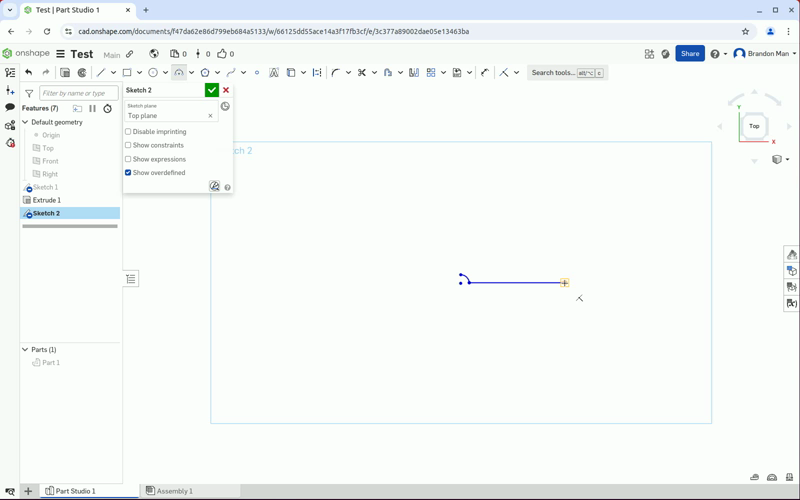
mouse_move(573, 274)
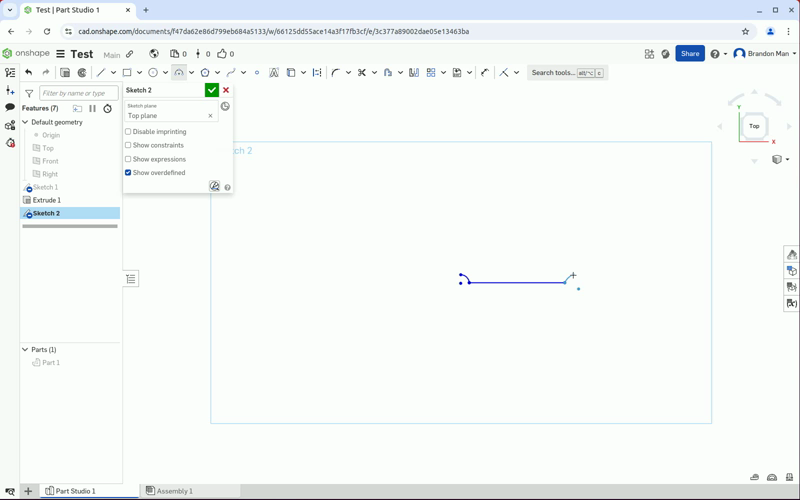
click(573, 274)
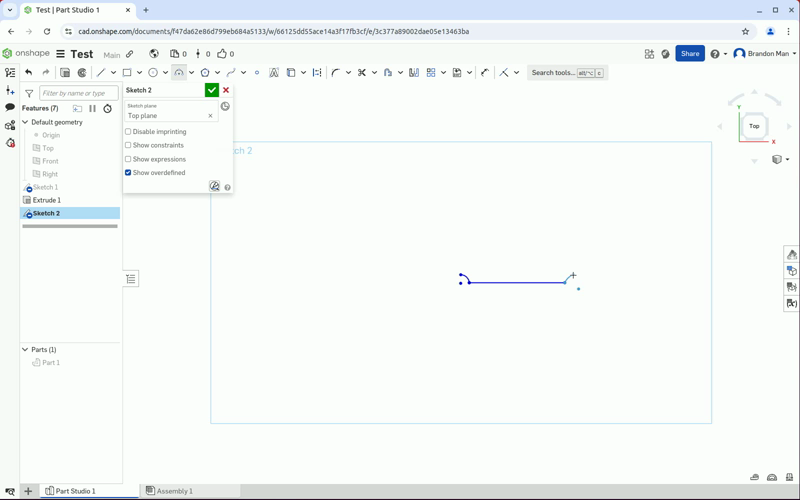
mouse_move(567, 277)
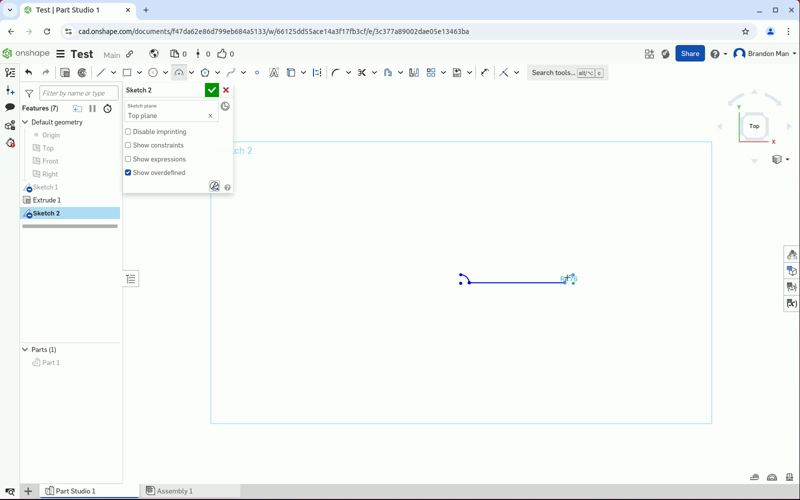
click(567, 277)
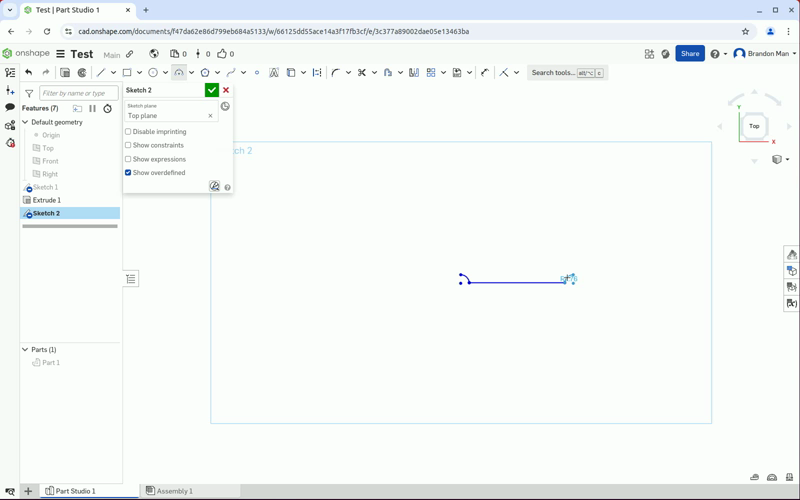
key_up(shift)
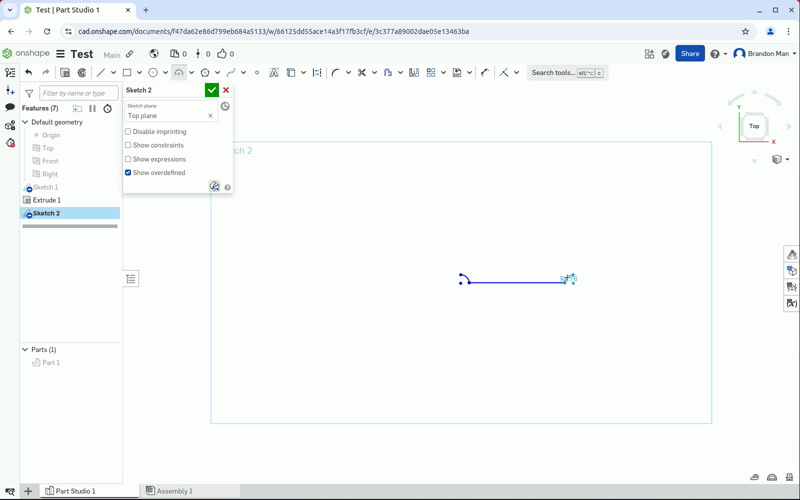
key(esc)
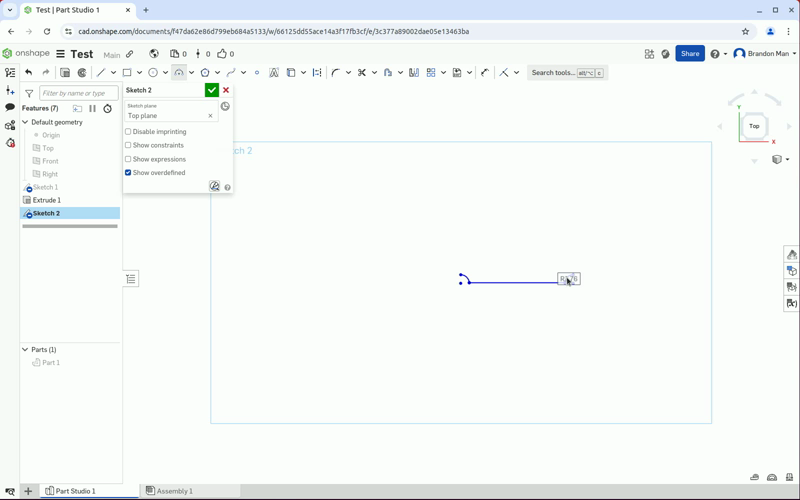
key(l)
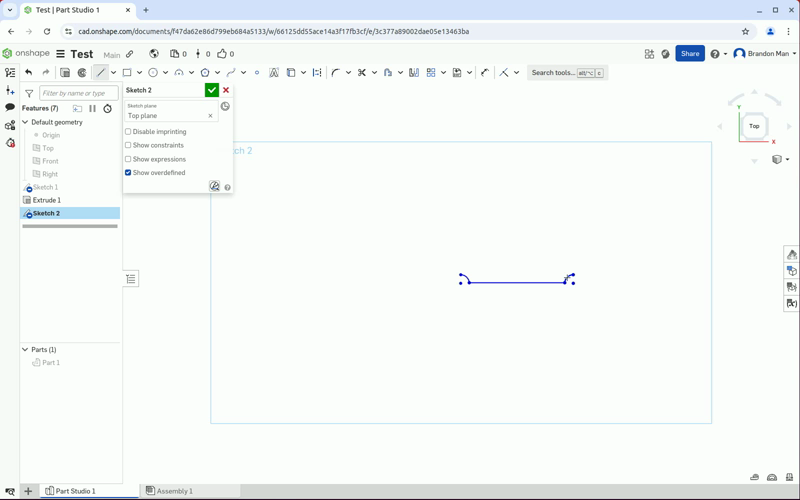
mouse_move(573, 274)
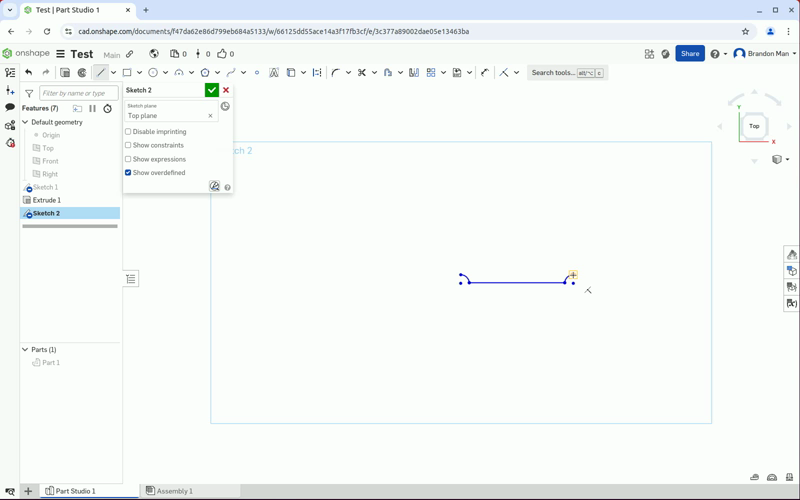
click(573, 274)
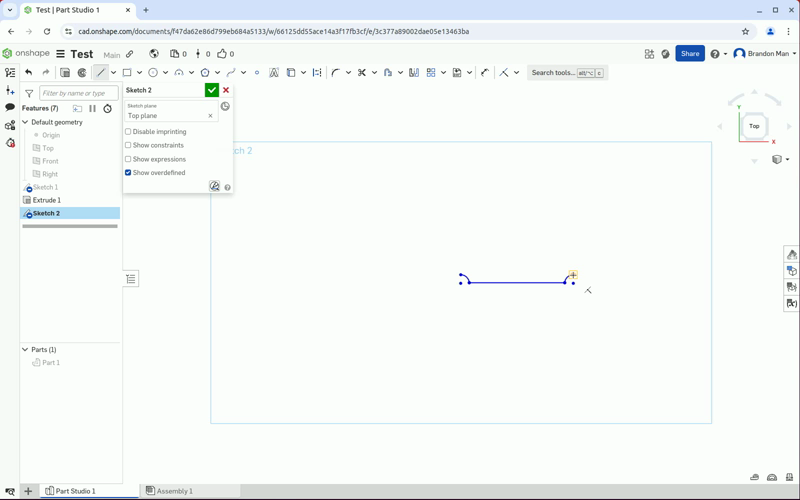
key_down(shift)
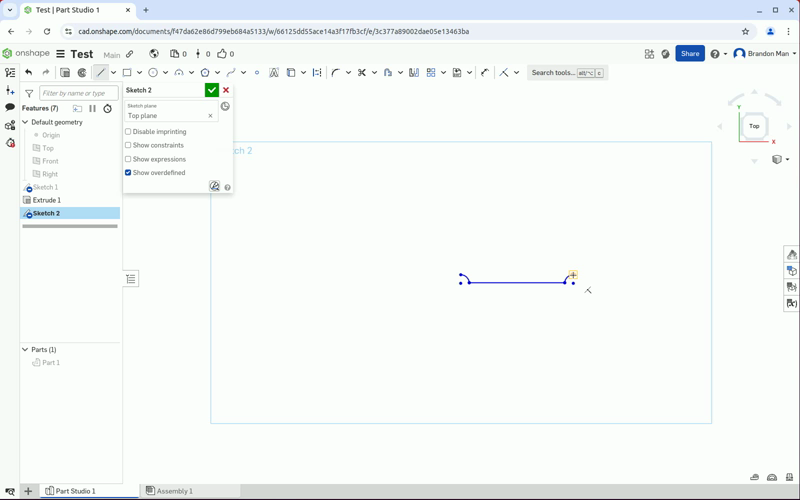
mouse_move(589, 274)
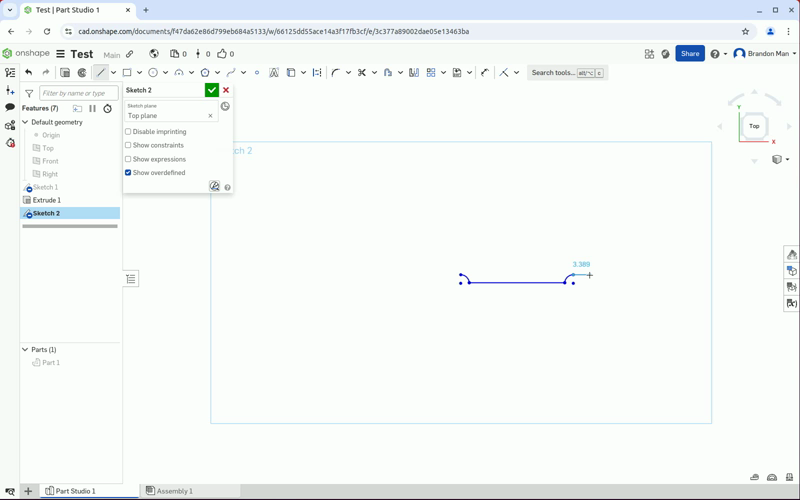
mouse_move(573, 246)
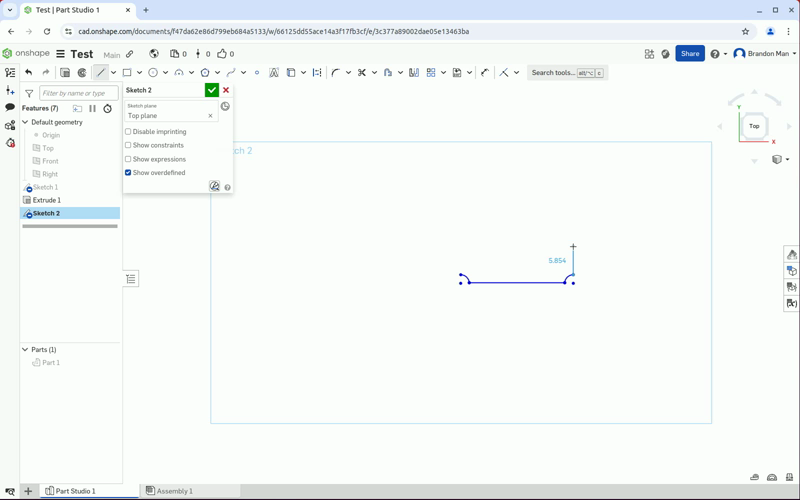
click(573, 246)
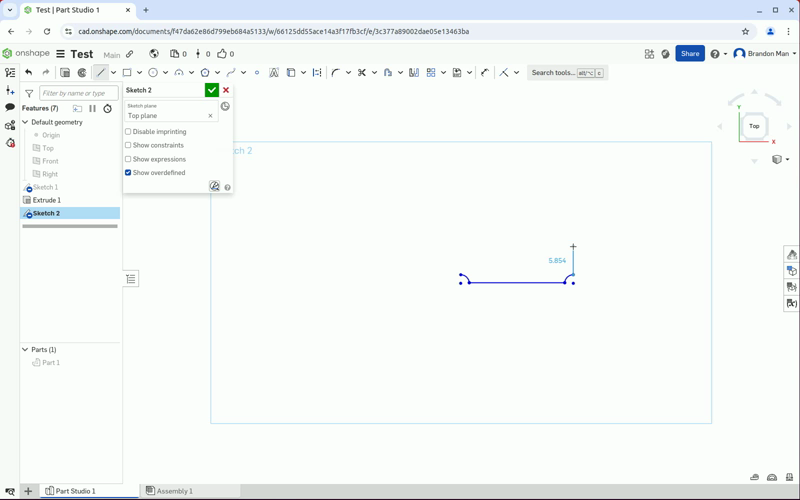
key_up(shift)
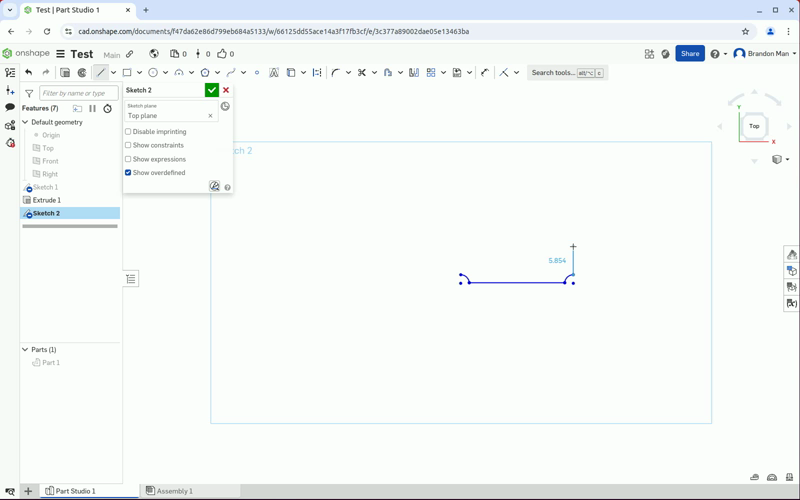
key(esc)
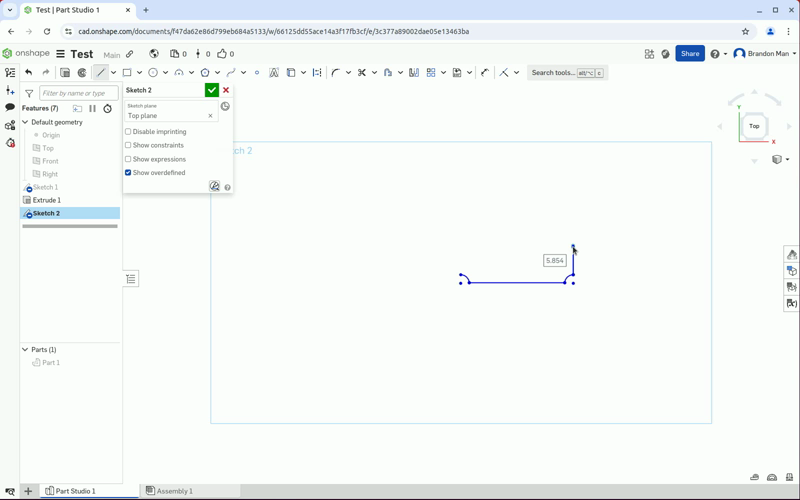
key(a)
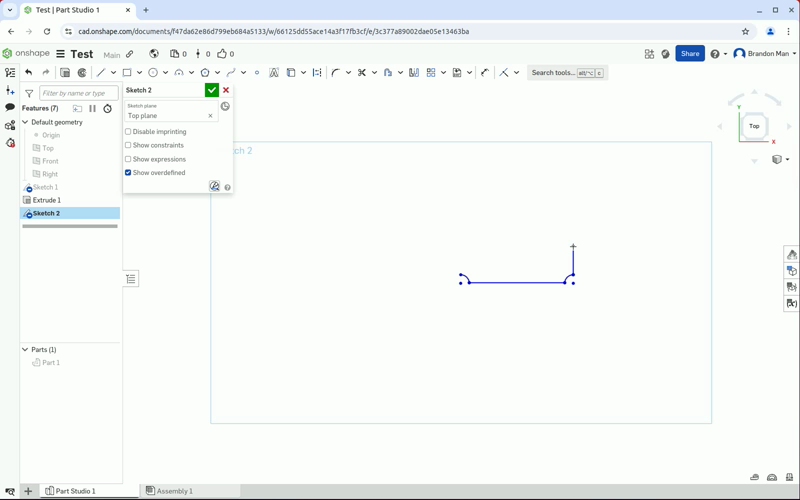
mouse_move(573, 246)
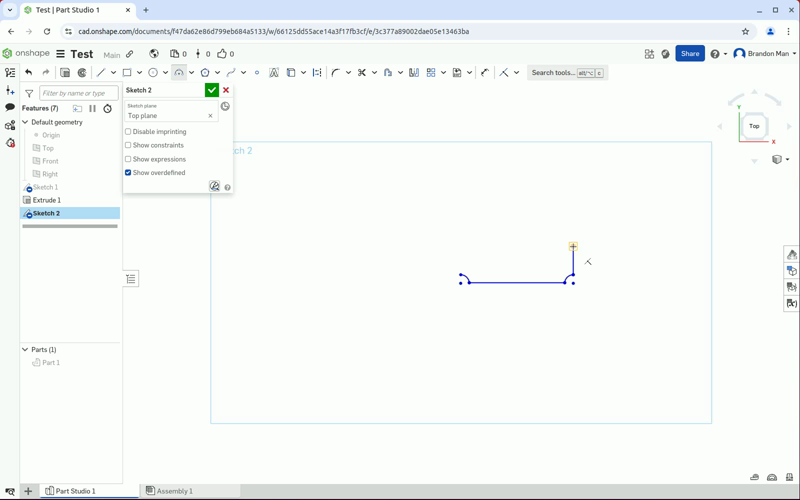
click(573, 246)
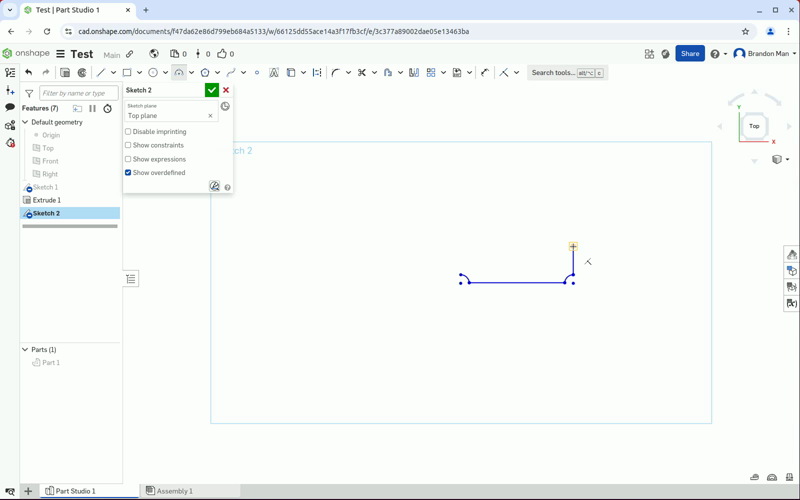
key_down(shift)
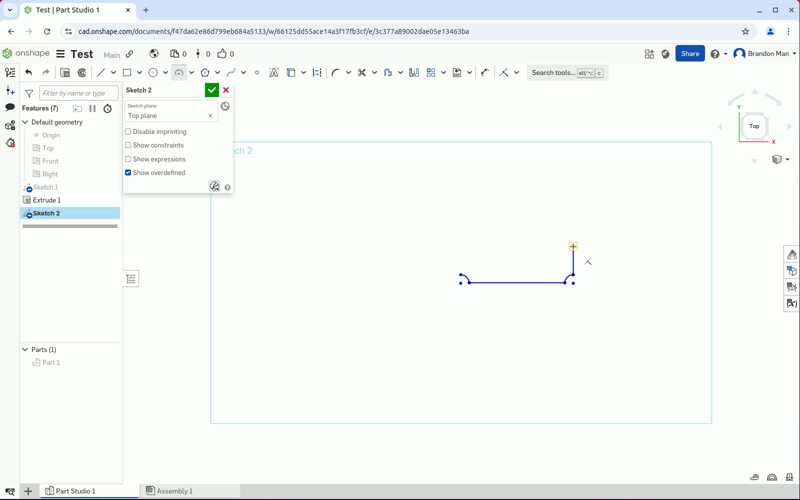
mouse_move(564, 237)
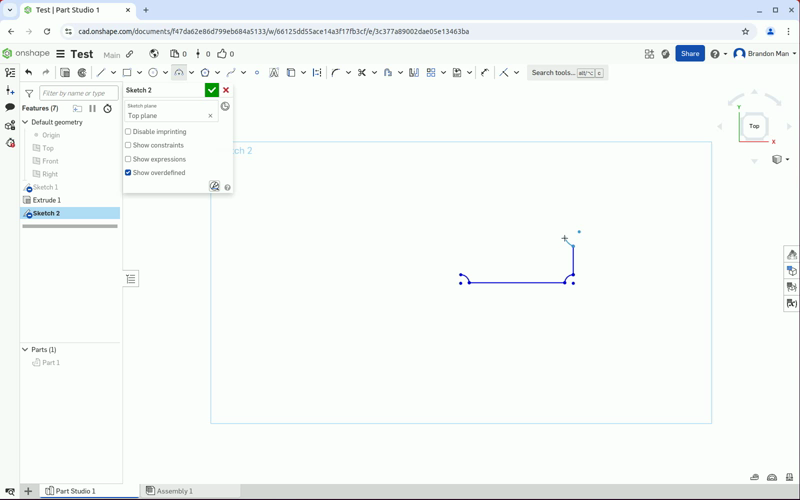
click(564, 237)
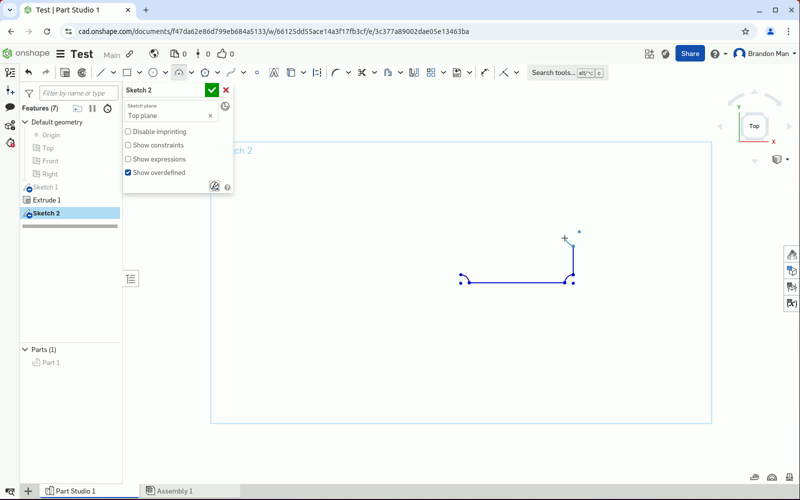
mouse_move(567, 243)
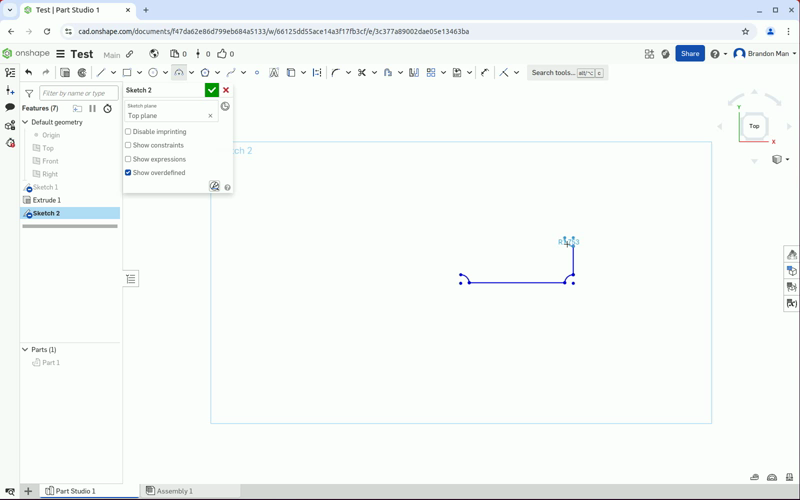
click(567, 243)
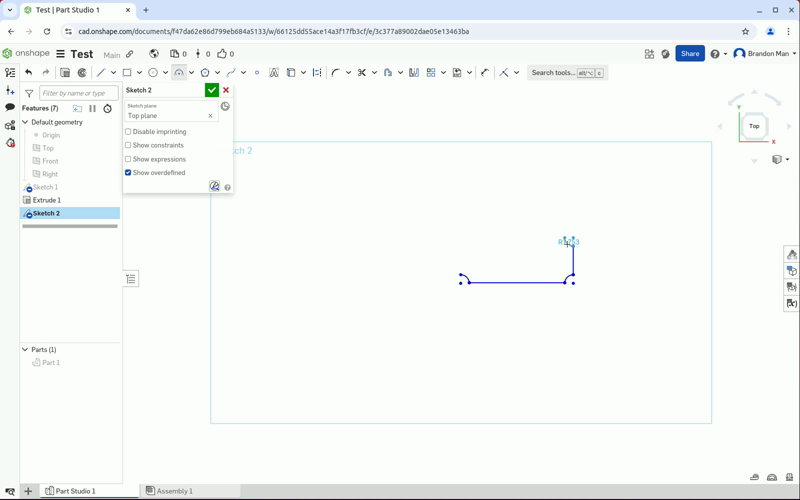
key_up(shift)
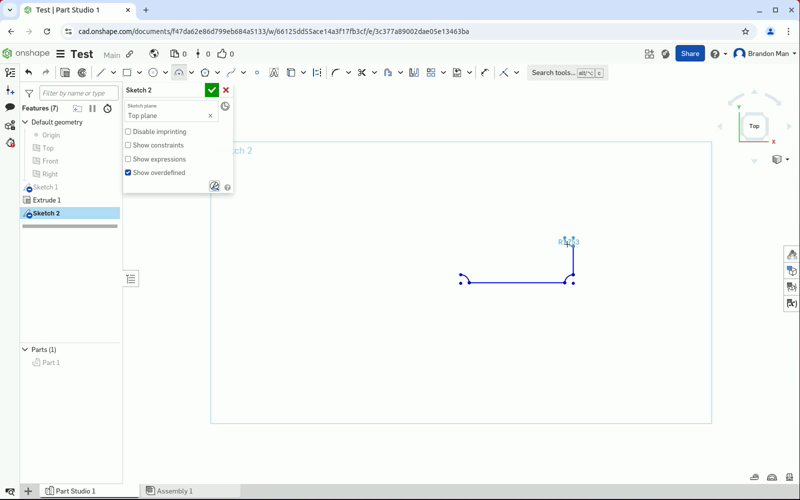
key(esc)
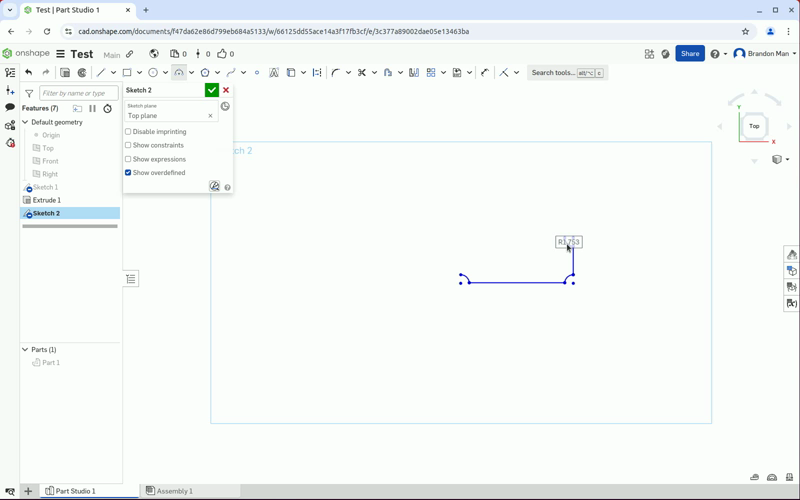
key(l)
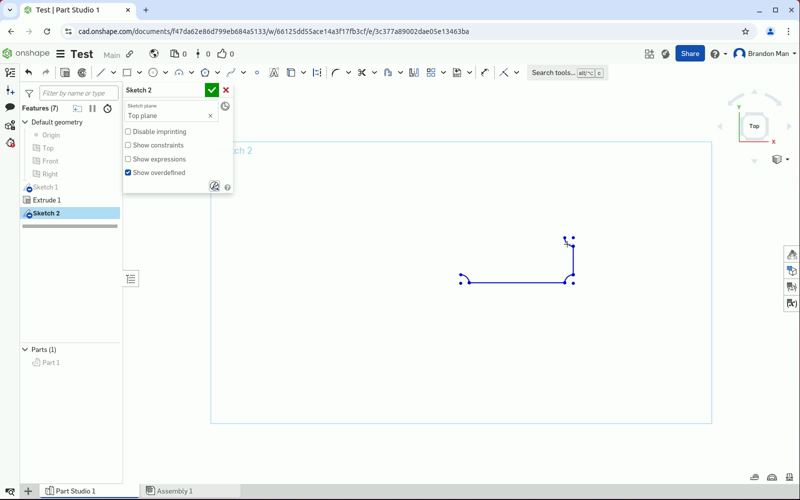
mouse_move(564, 237)
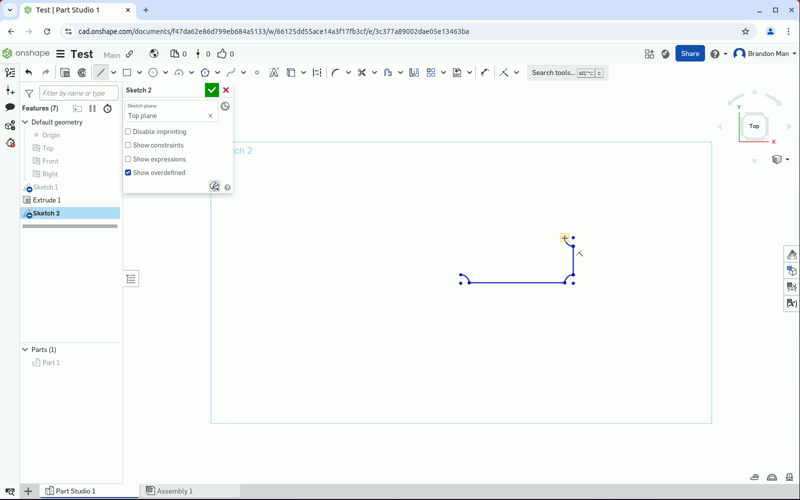
click(564, 237)
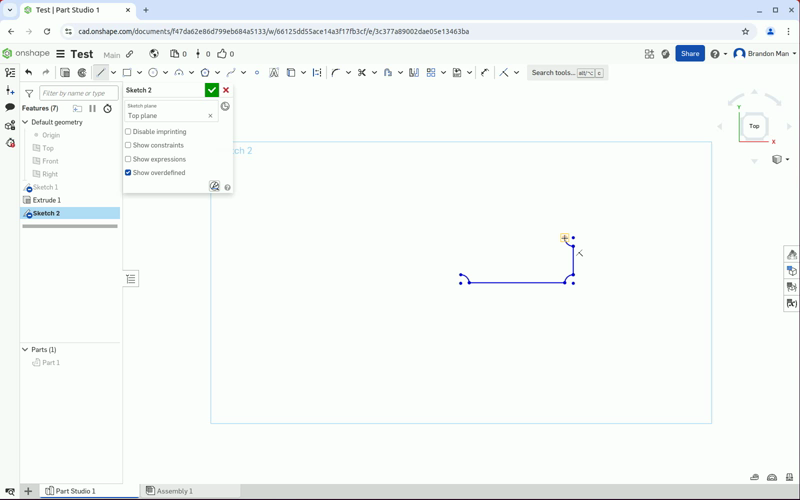
key_down(shift)
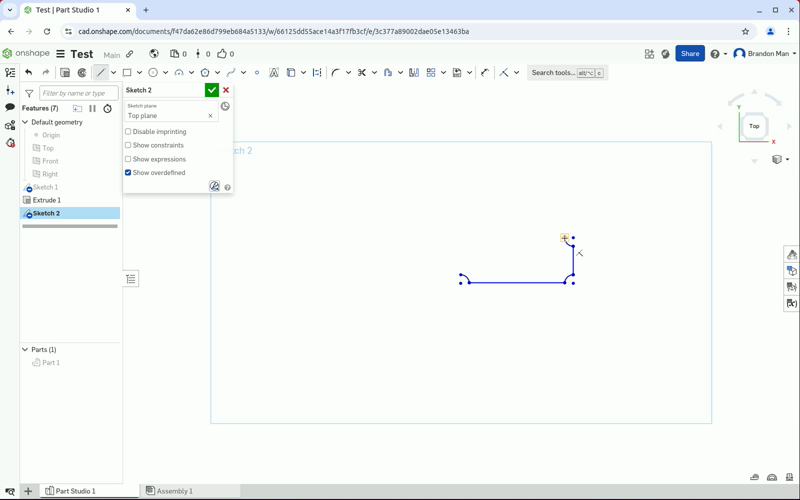
mouse_move(469, 237)
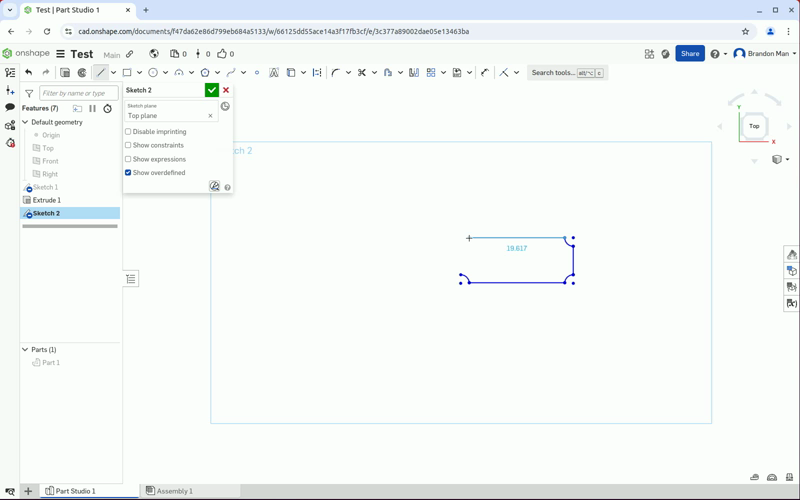
click(469, 237)
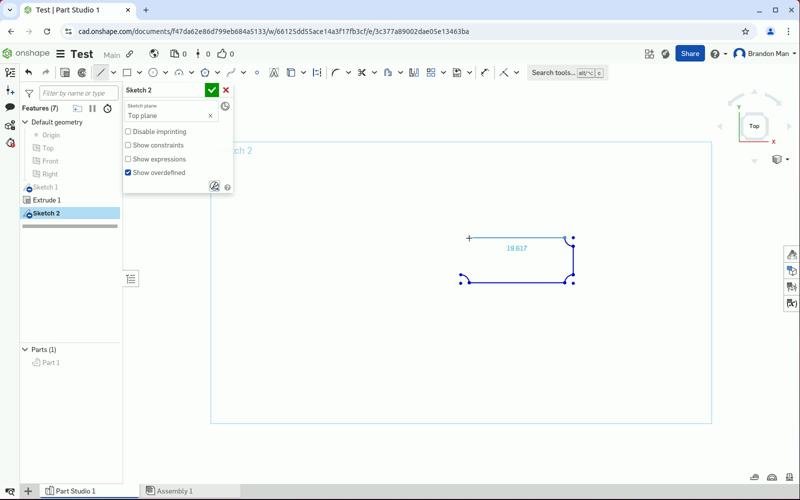
key_up(shift)
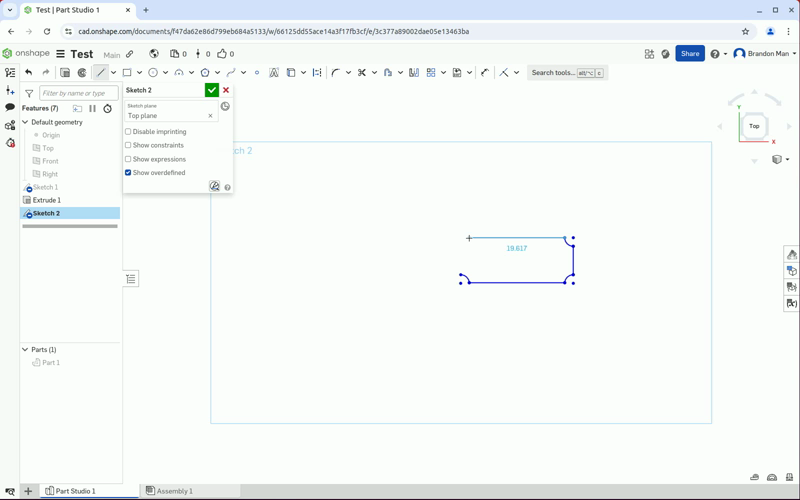
key(esc)
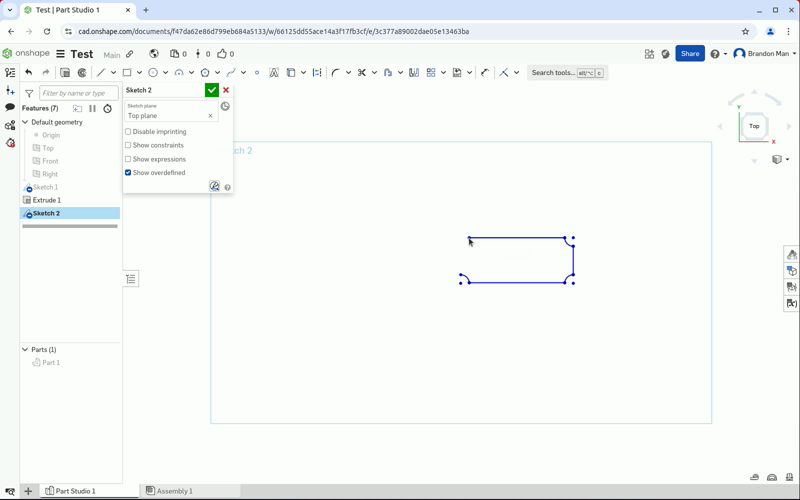
key(a)
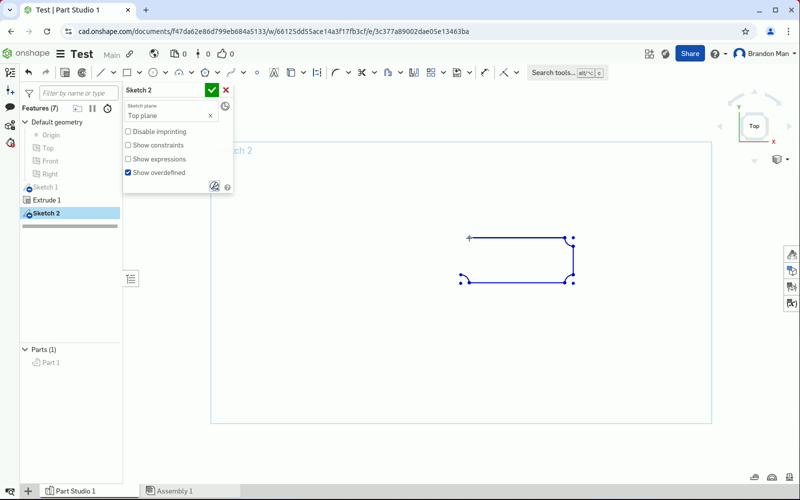
mouse_move(469, 237)
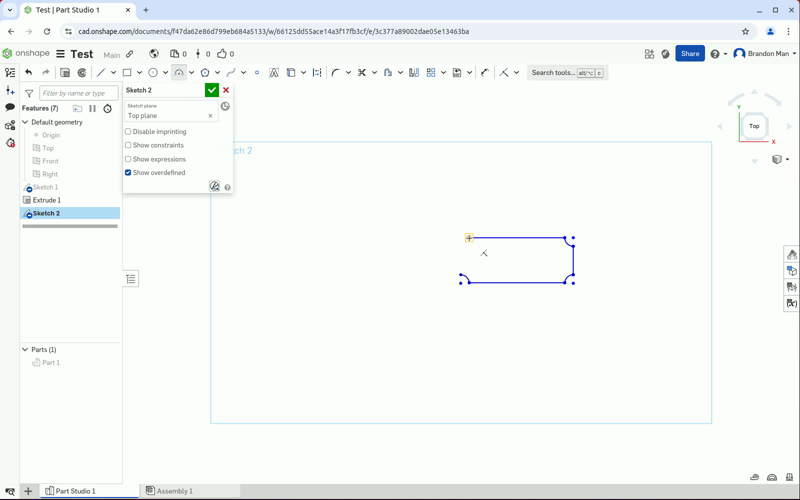
click(469, 237)
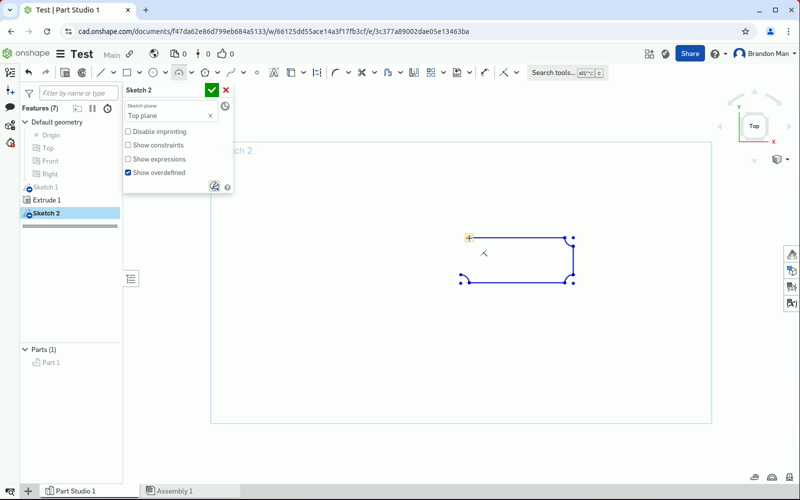
key_down(shift)
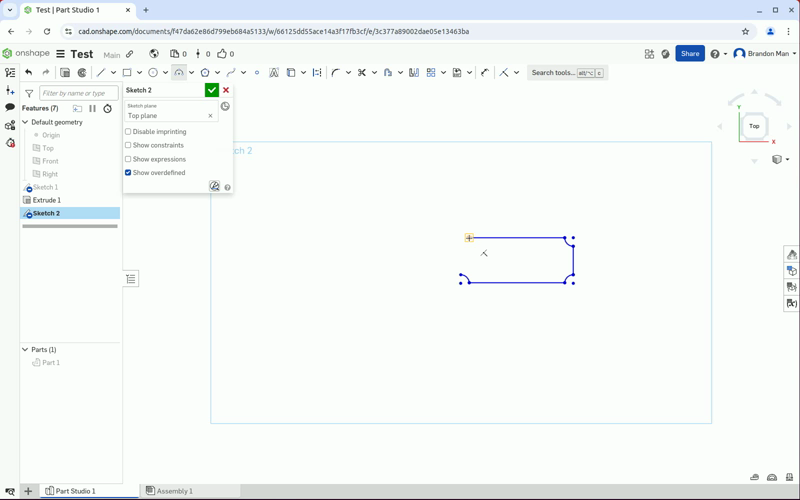
mouse_move(460, 246)
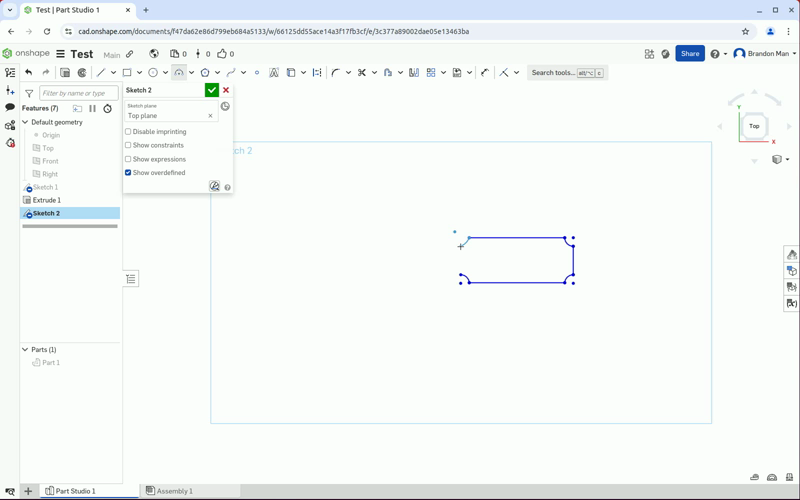
click(460, 246)
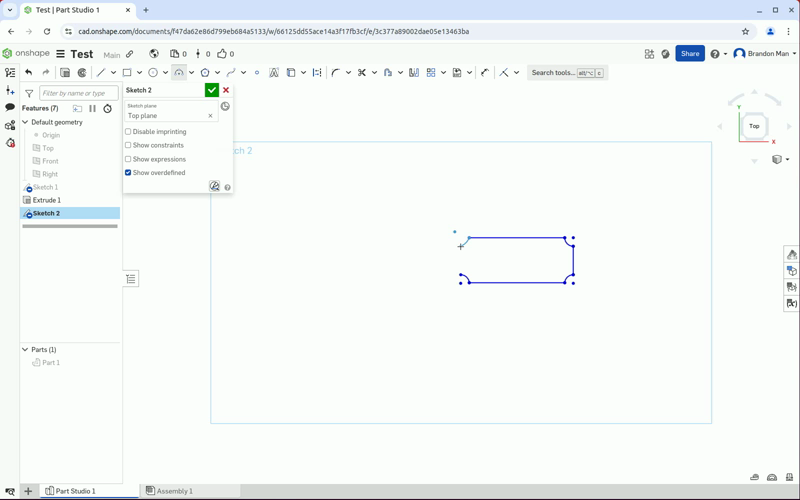
mouse_move(466, 243)
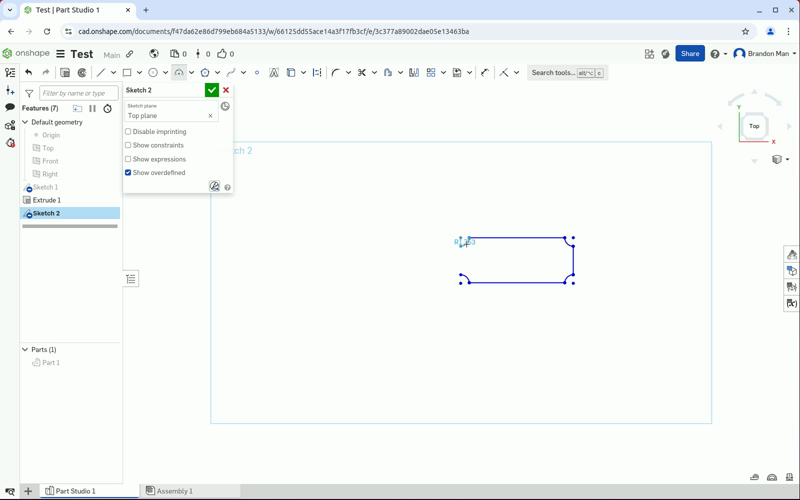
click(466, 243)
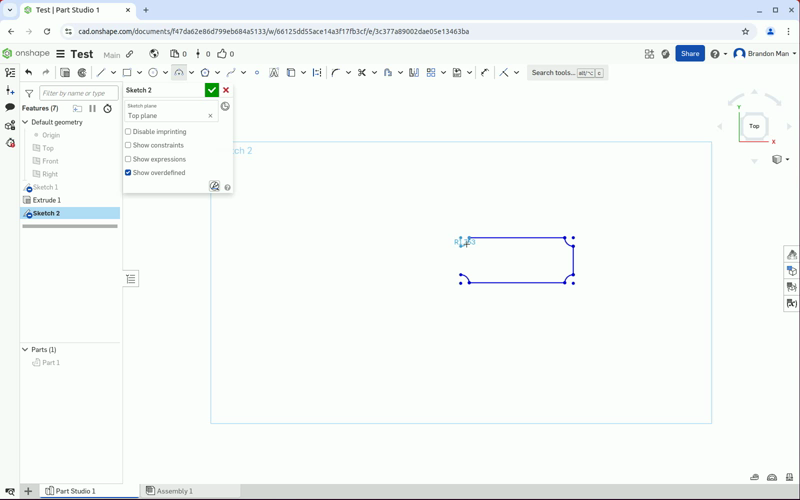
key_up(shift)
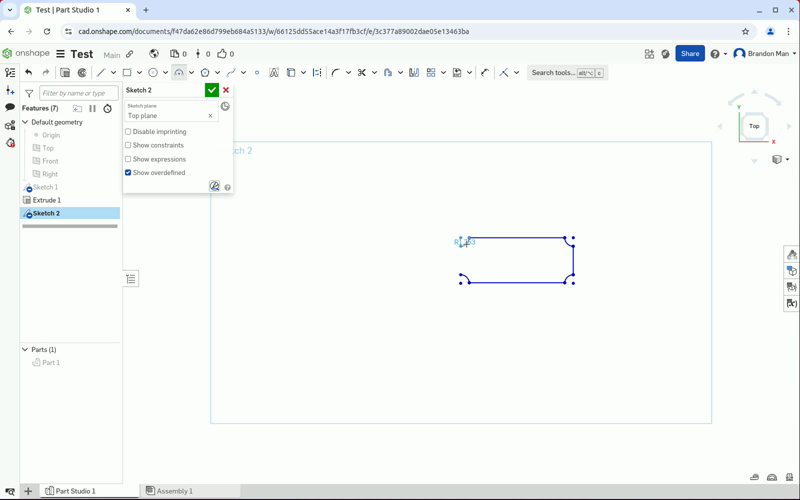
key(esc)
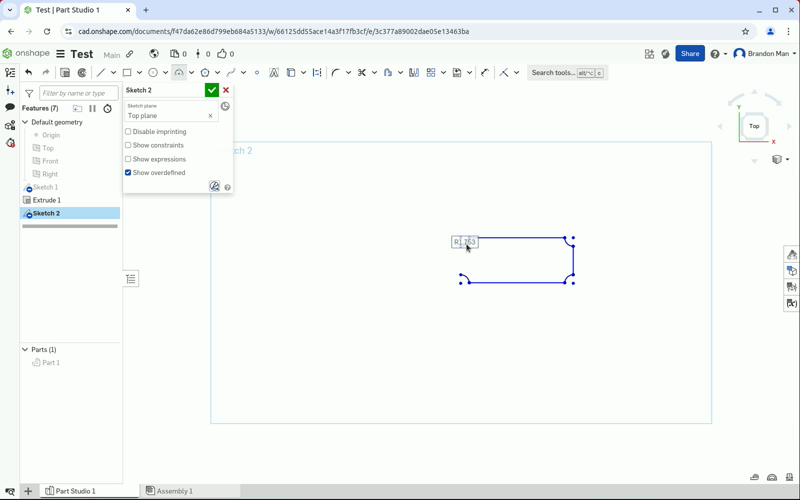
key(l)
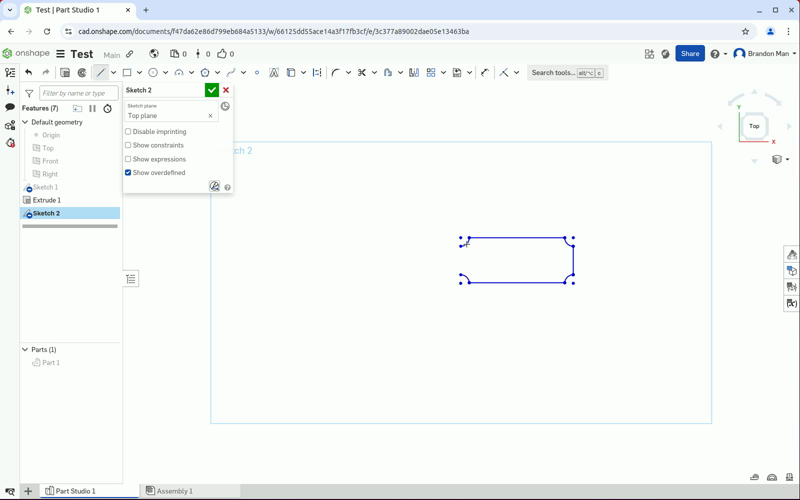
mouse_move(460, 246)
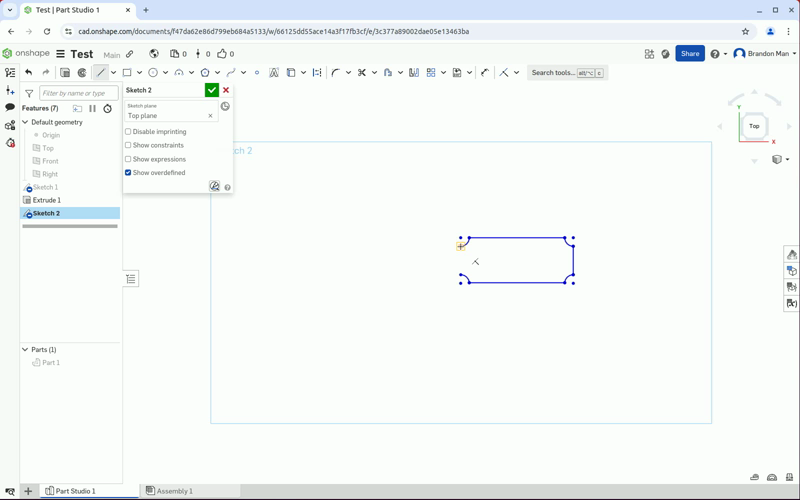
click(460, 246)
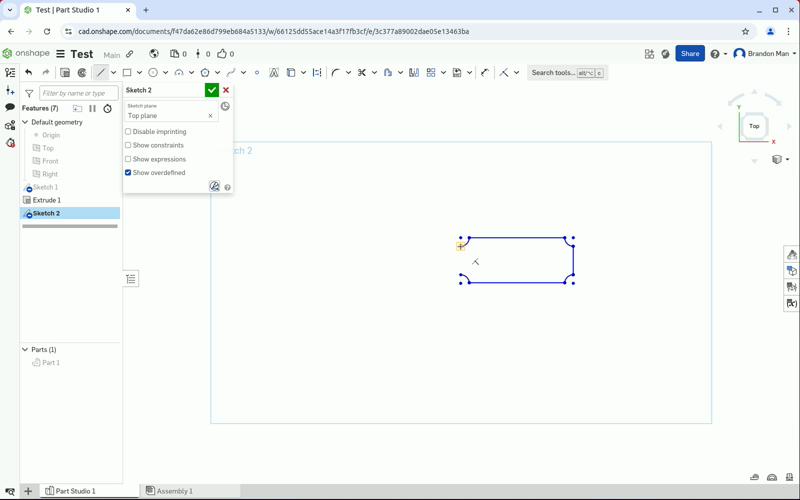
mouse_move(490, 246)
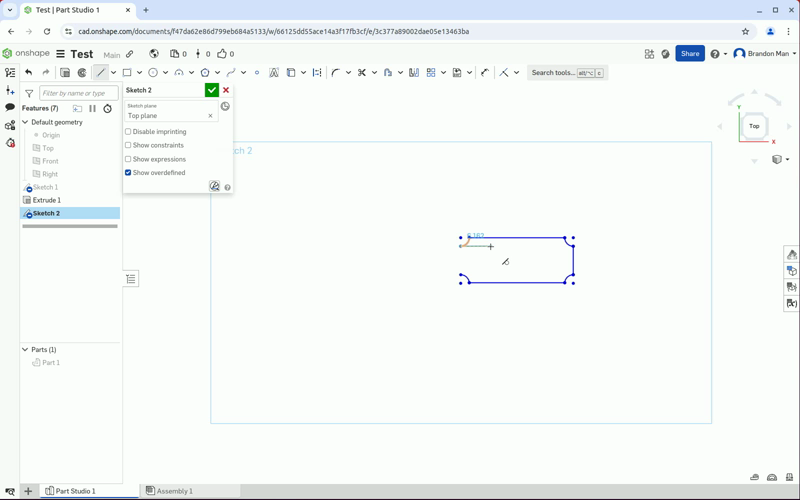
key_down(shift)
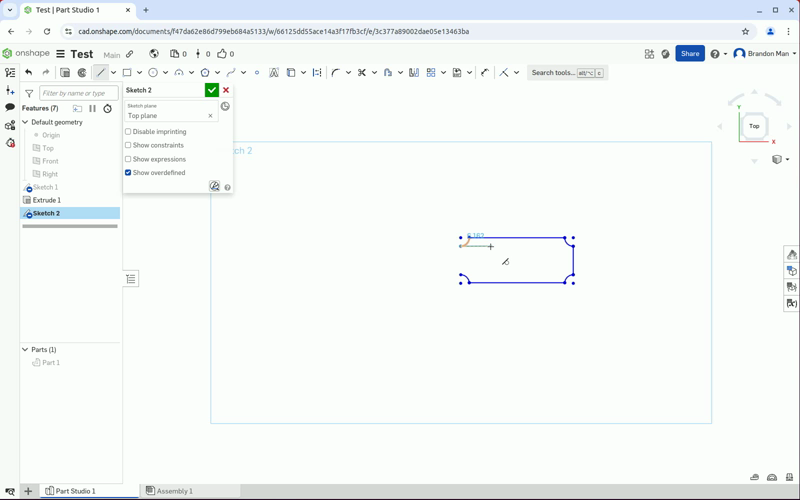
mouse_move(460, 274)
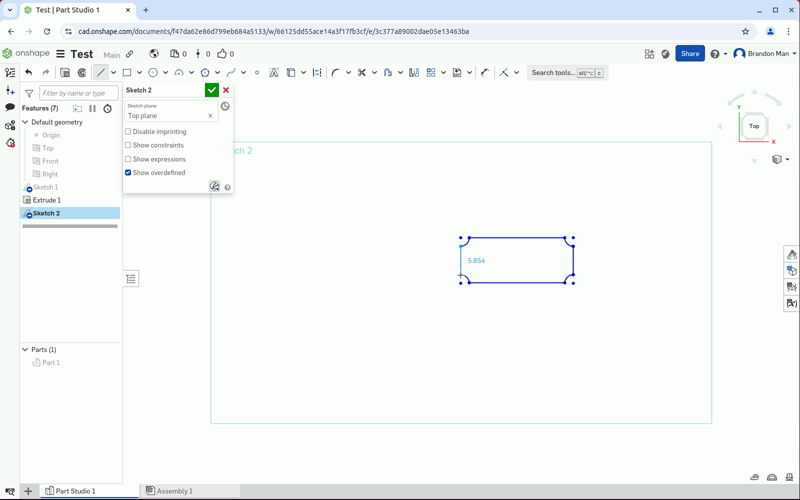
key_up(shift)
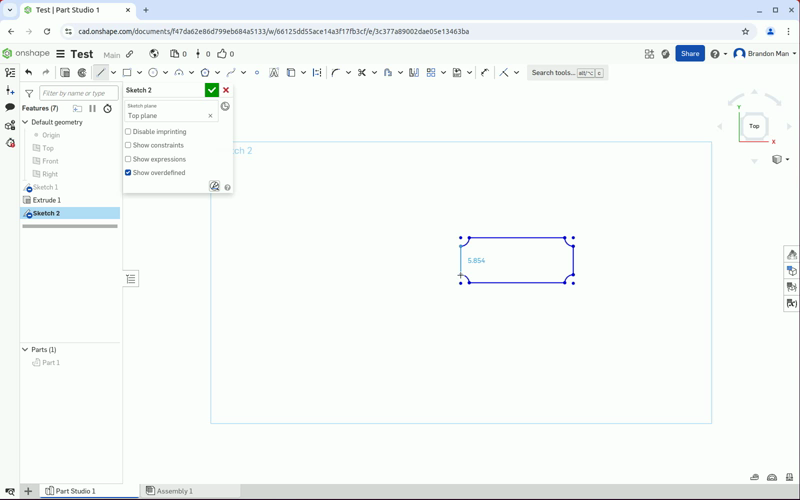
click(460, 274)
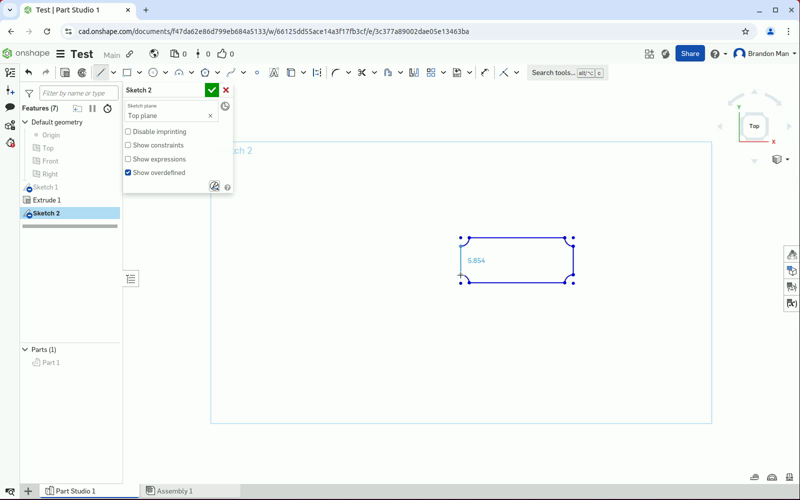
key(esc)
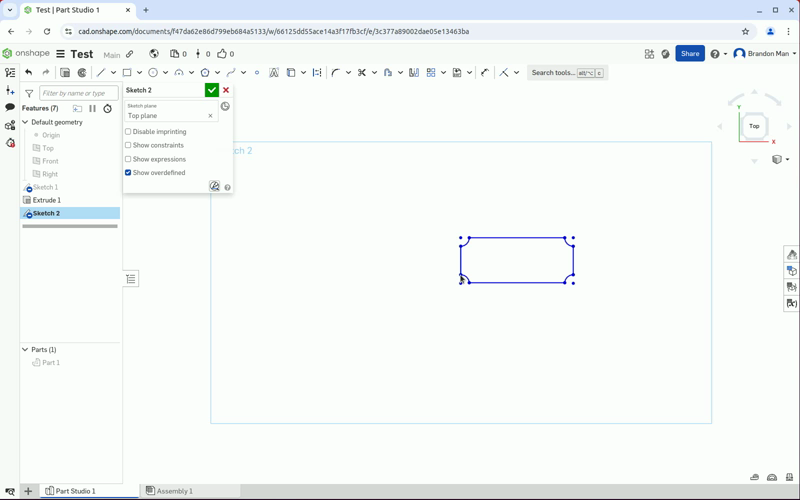
key(c)
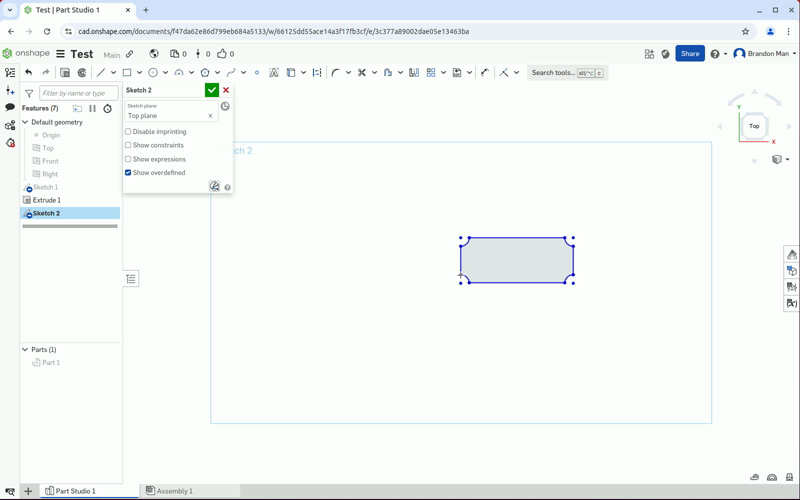
key_down(shift)
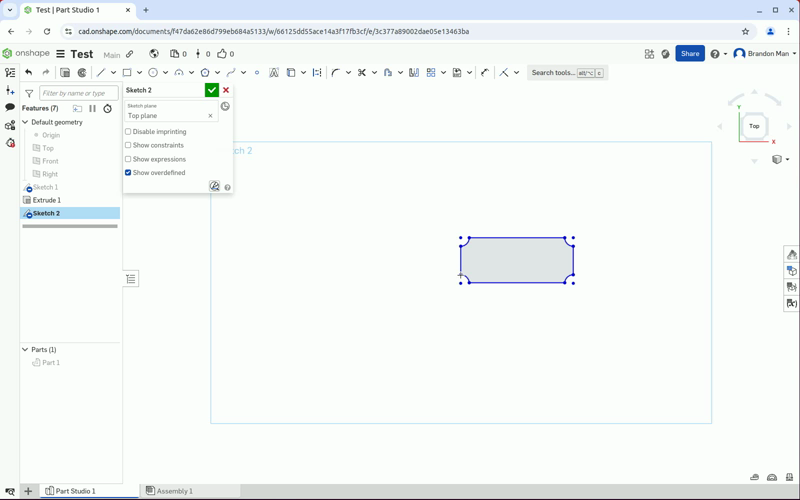
mouse_move(471, 259)
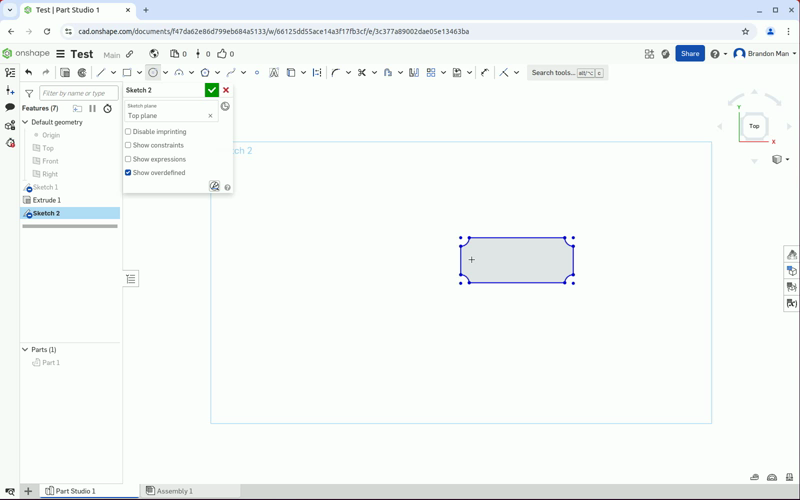
click(471, 259)
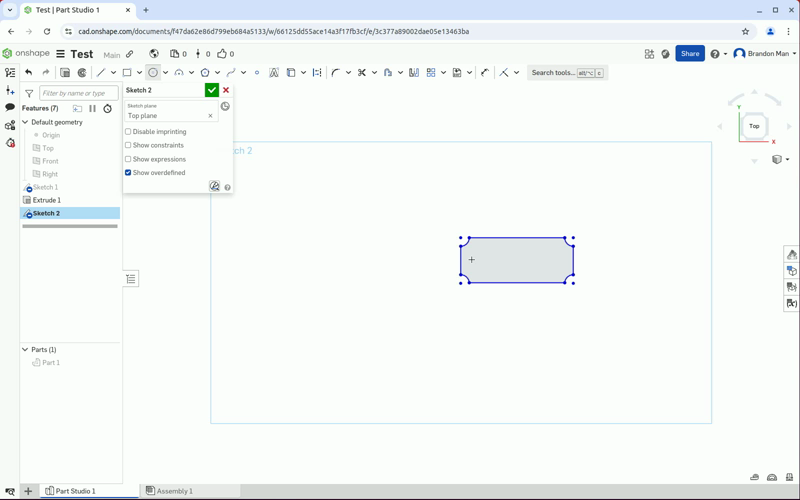
key_up(shift)
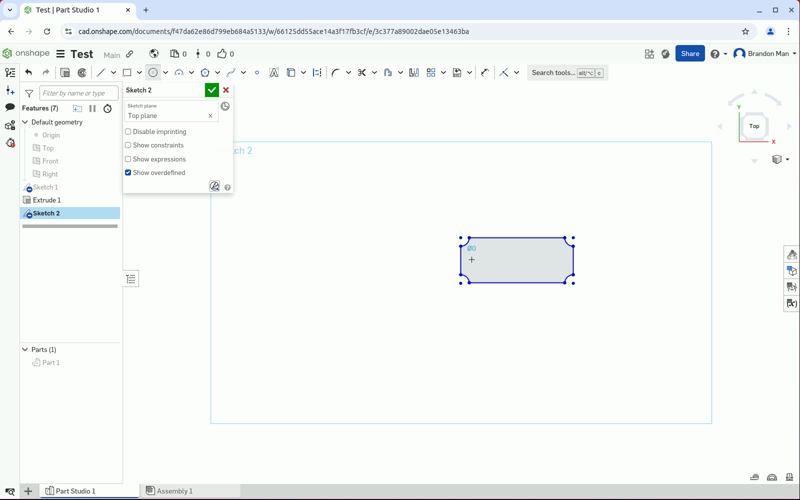
mouse_move(477, 259)
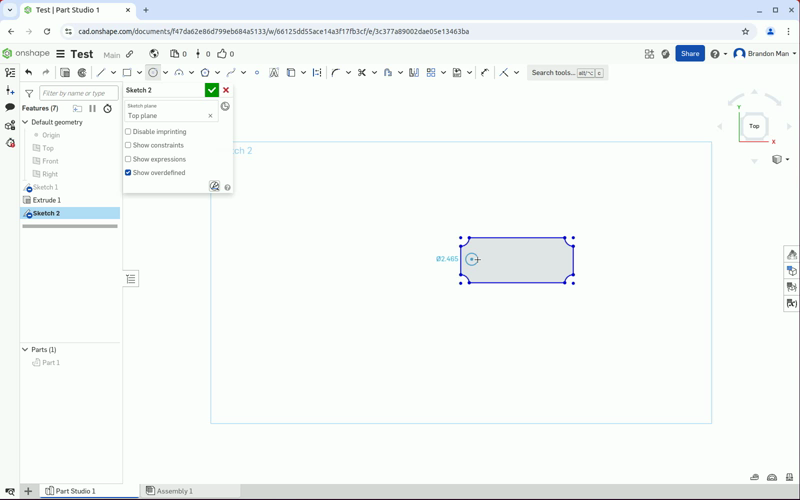
click(477, 259)
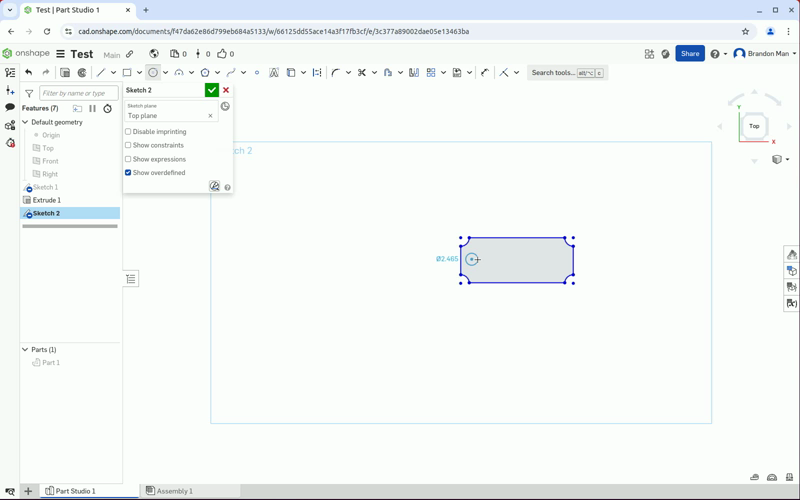
key(esc)
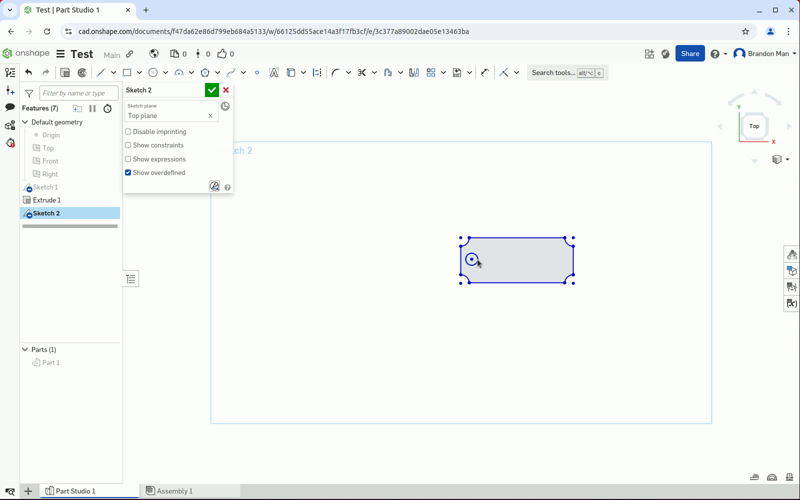
mouse_move(469, 270)
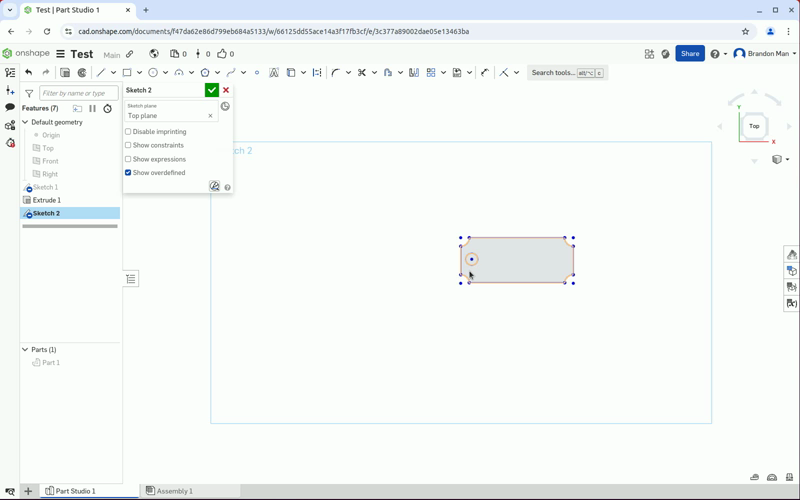
click(469, 270)
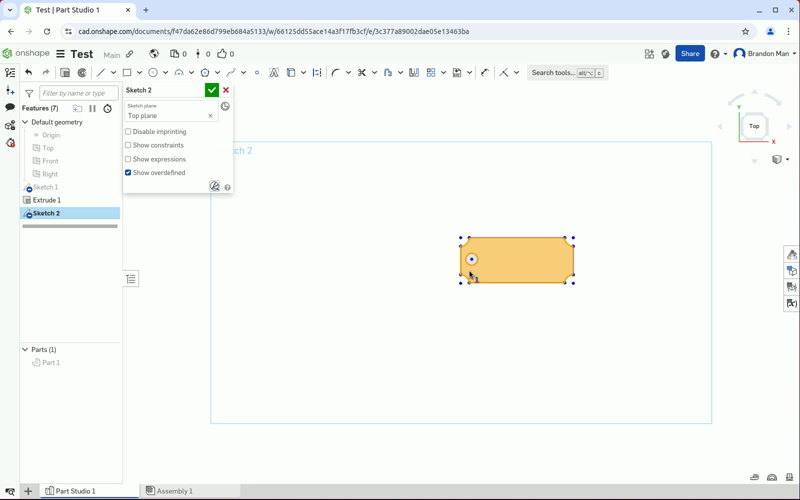
mouse_move(73, 352)
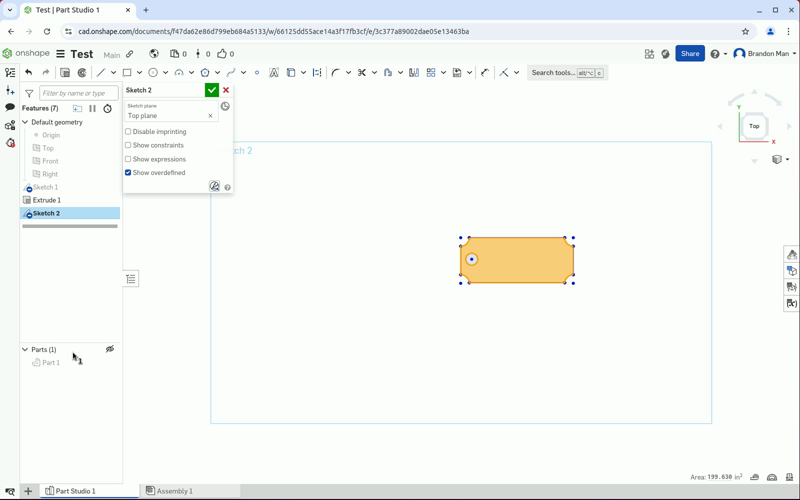
key(shift+y)
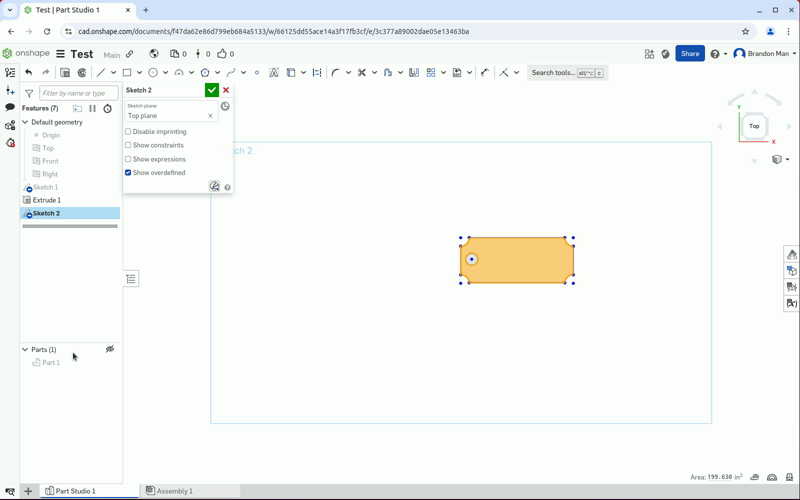
key(shift+e)
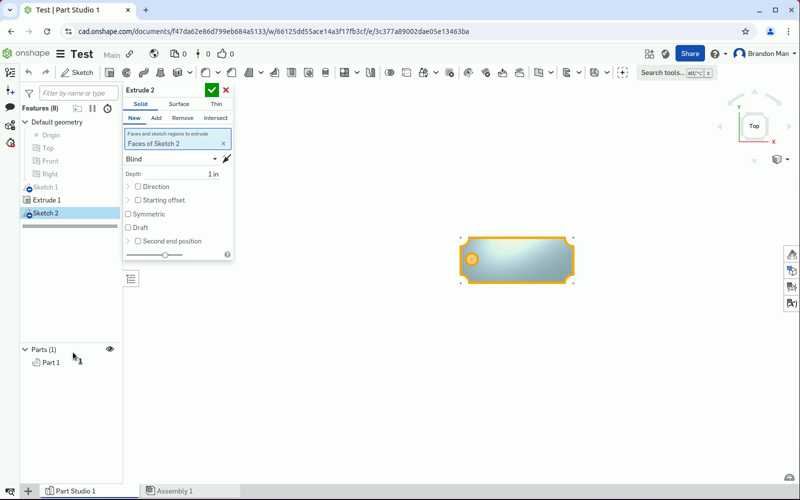
mouse_move(143, 106)
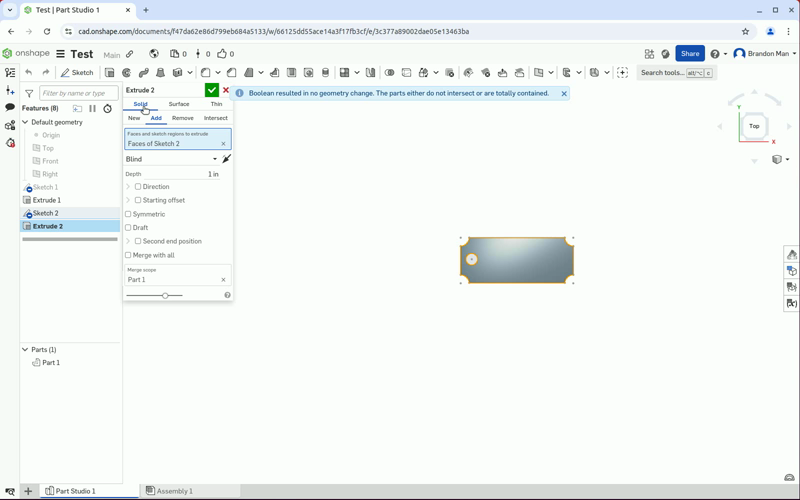
click(143, 106)
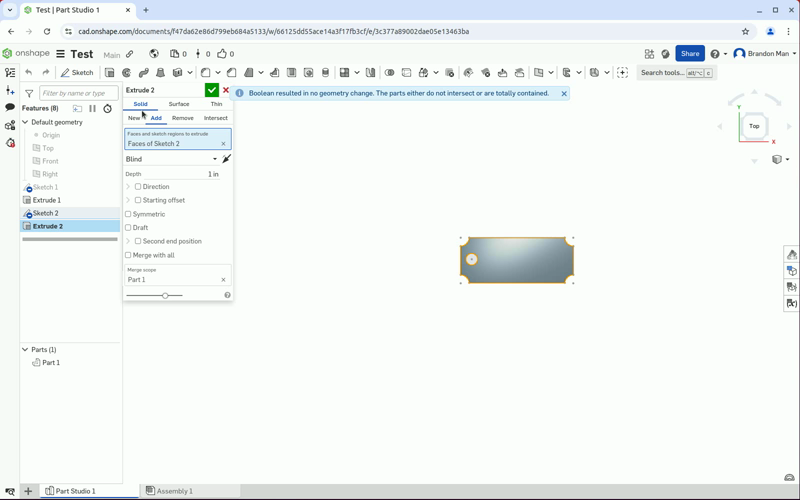
mouse_move(137, 120)
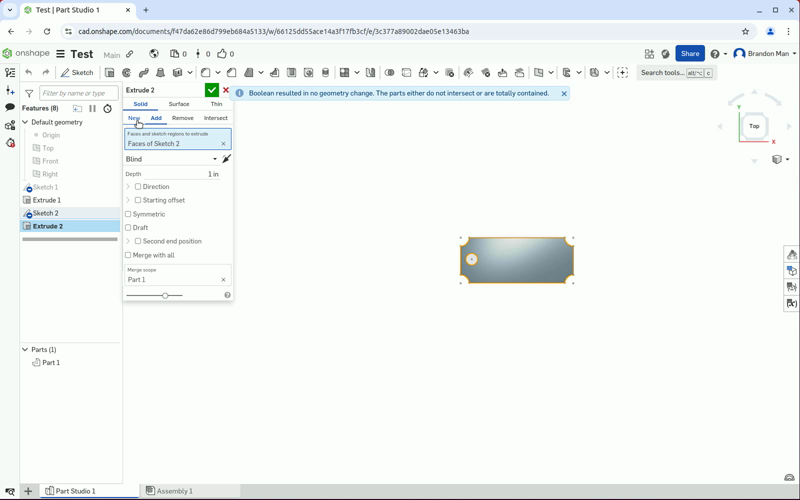
click(137, 120)
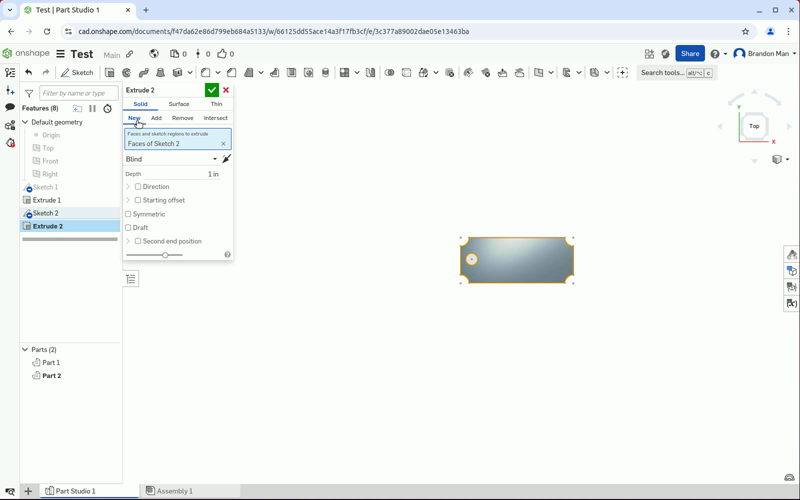
key(tab, 4)
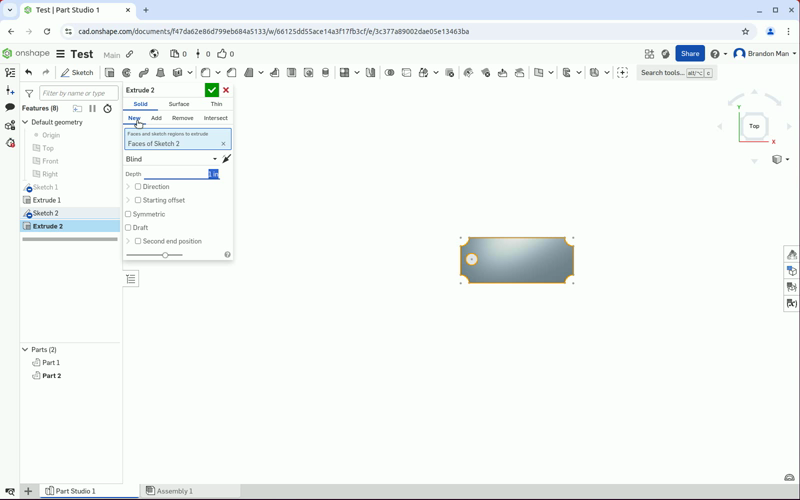
text(1.204)
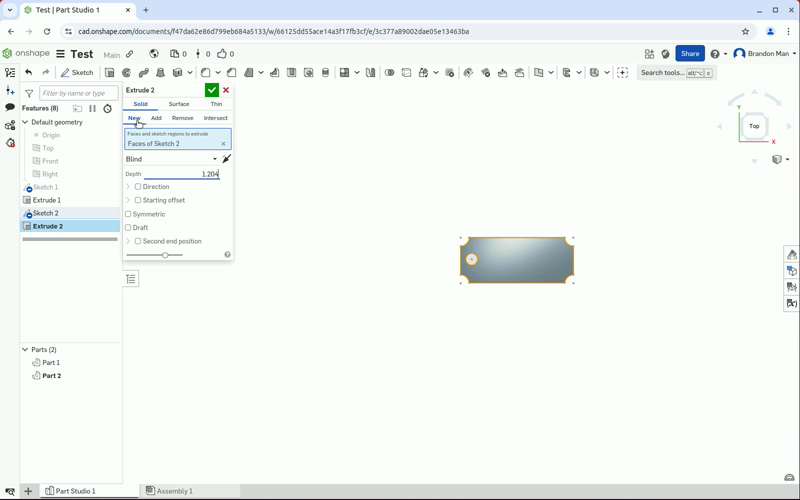
key(enter)
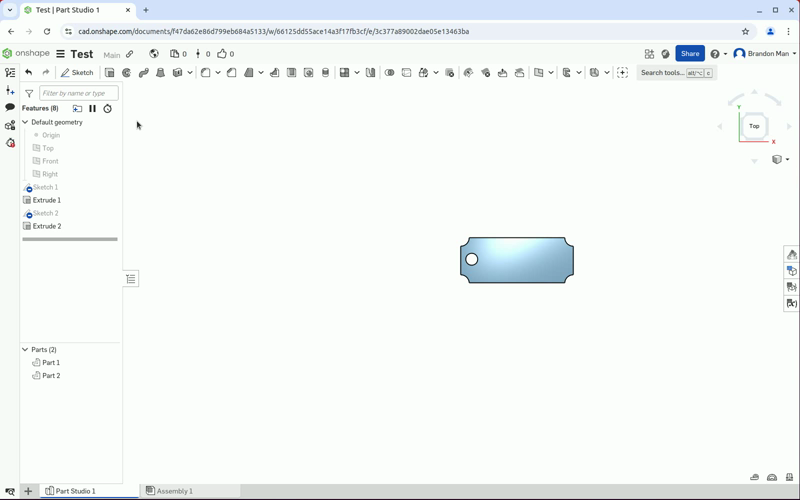
key(shift+h)
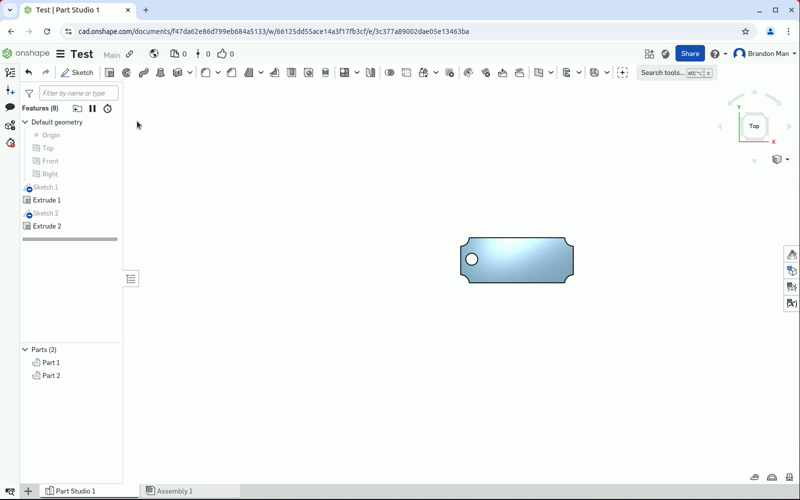
key(shift+h)
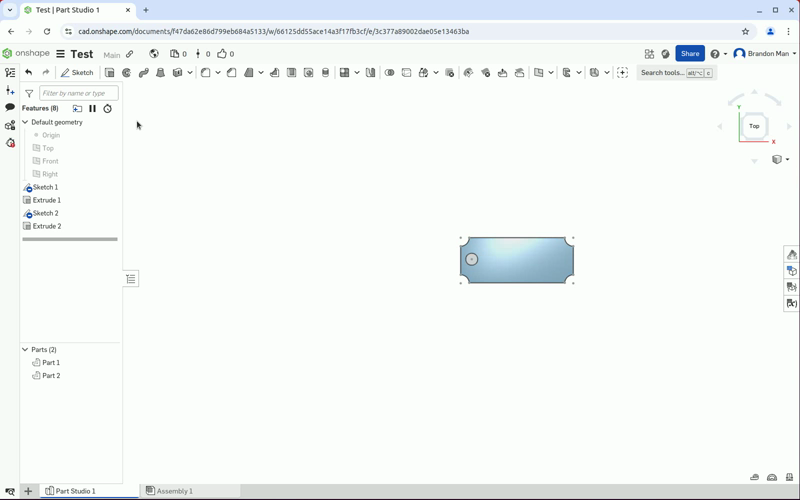
key(shift+7)
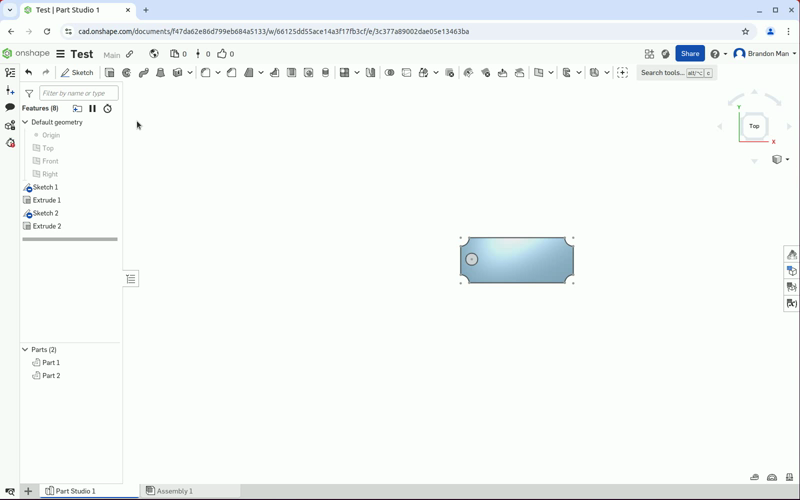
key(up, 3)
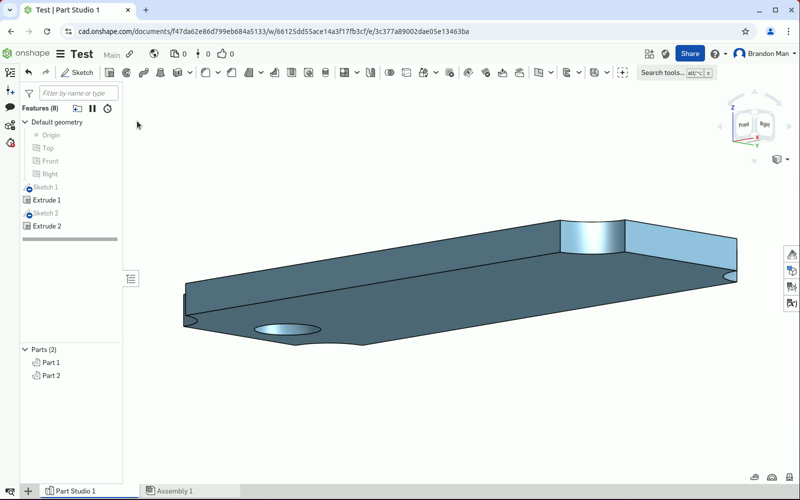
key(left, 3)
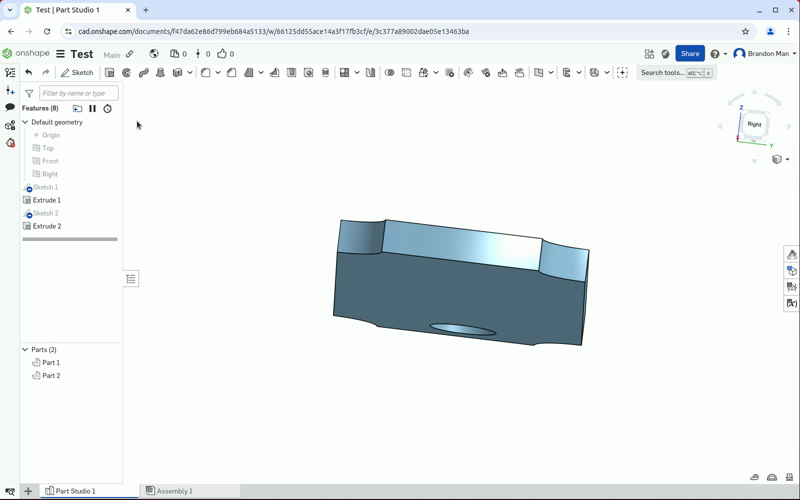
key(right, 3)
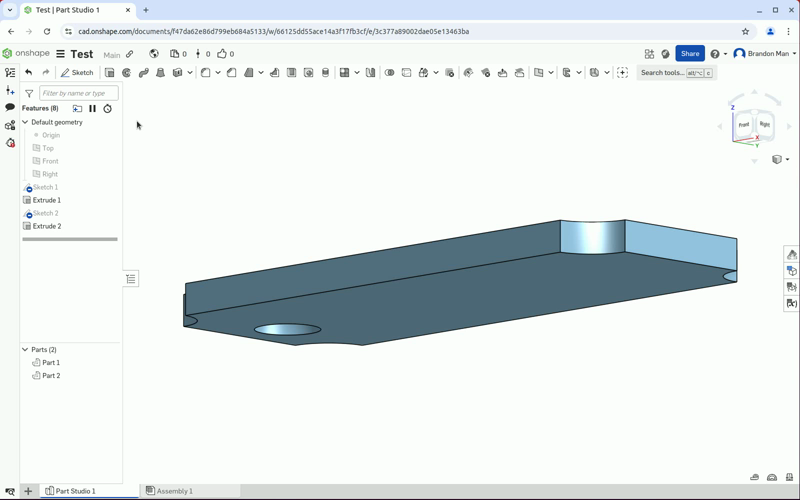
key(down, 3)
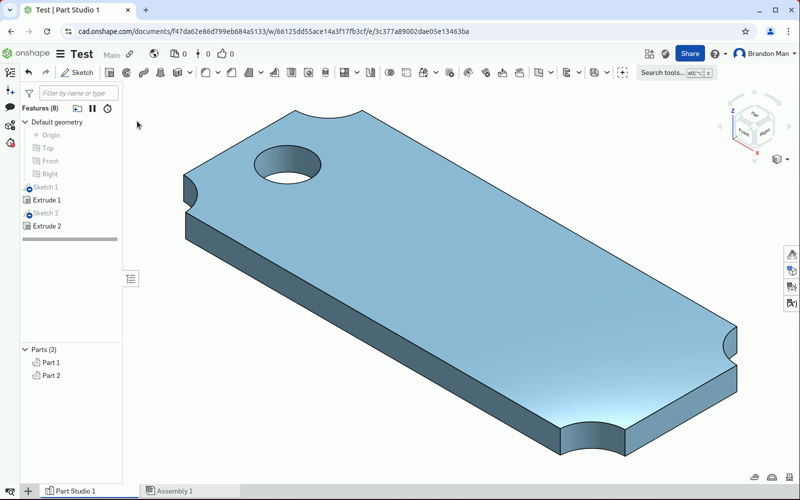
mouse_move(73, 189)
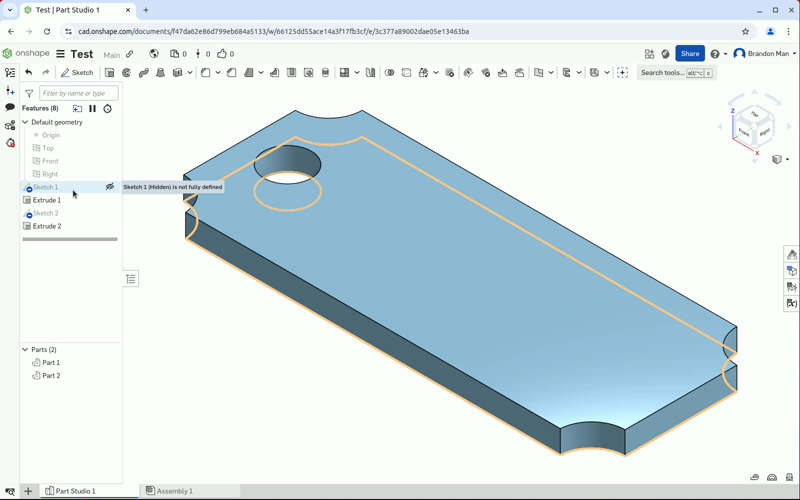
click(73, 189)